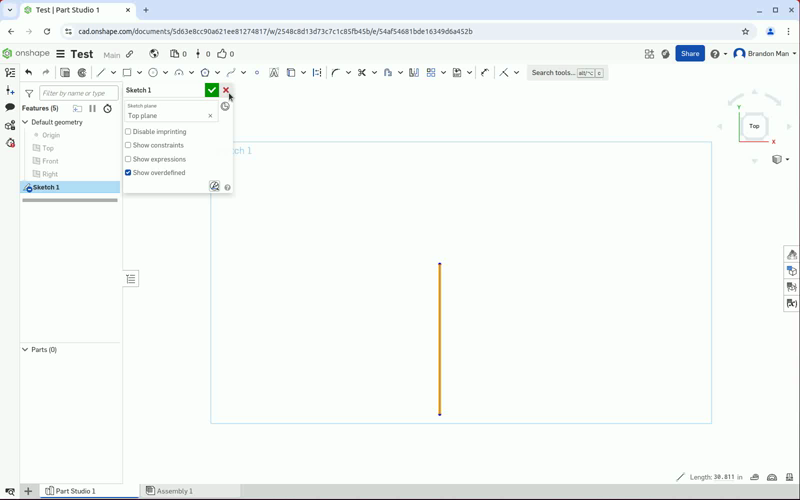
key(shift+h)
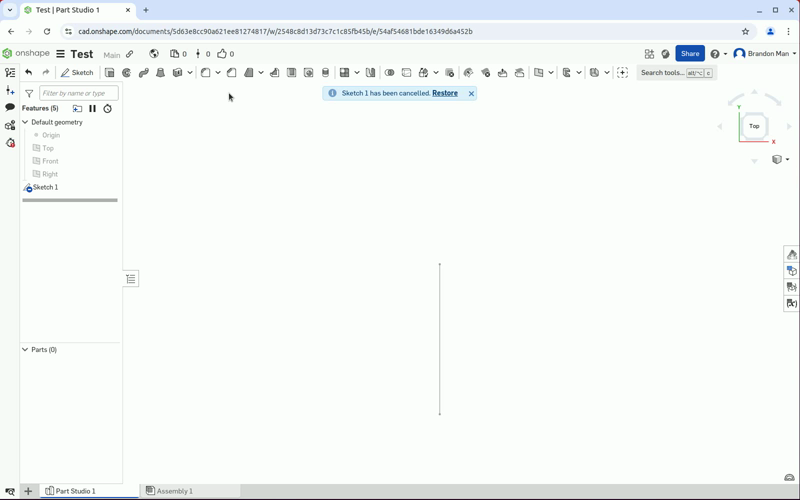
mouse_move(73, 352)
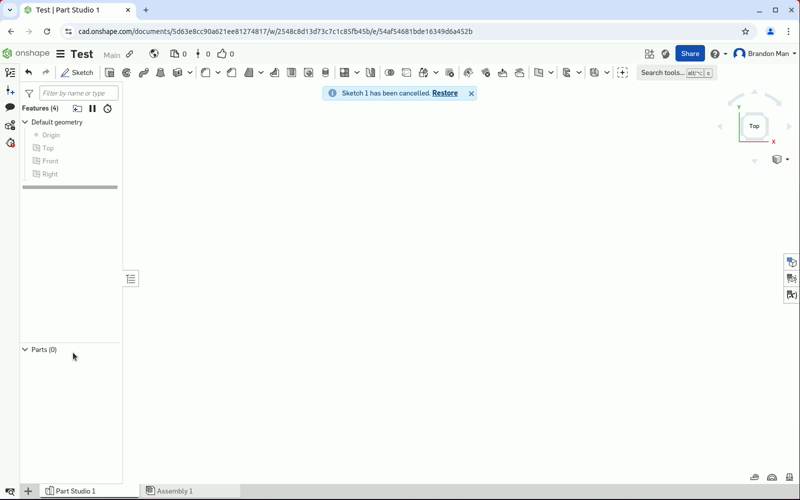
key(y)
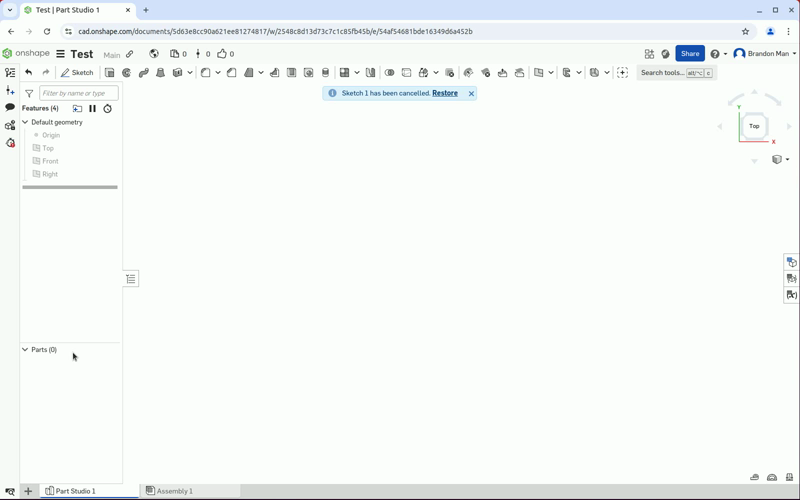
key(shift+p)
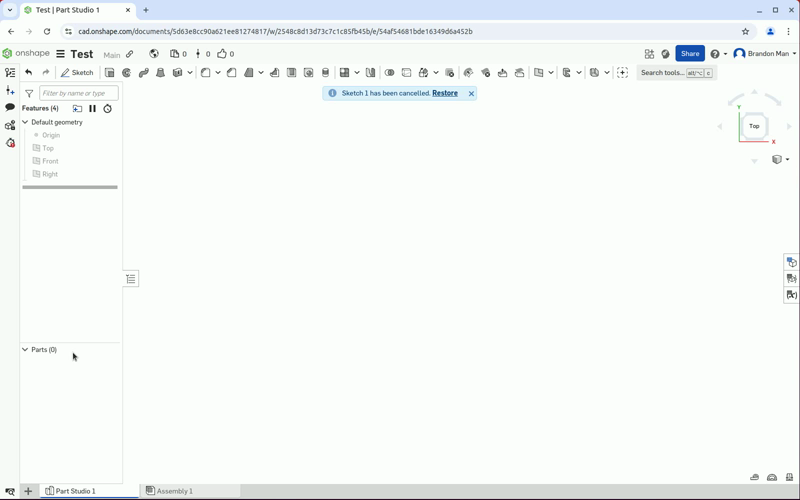
key(space)
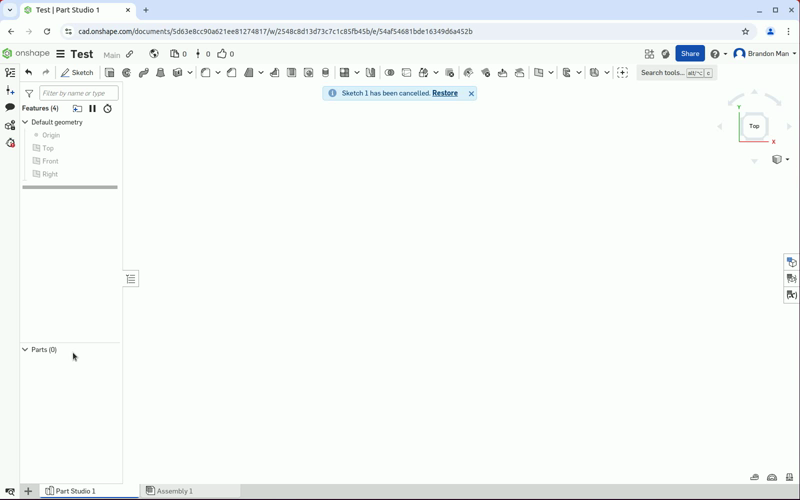
key_down(shift)
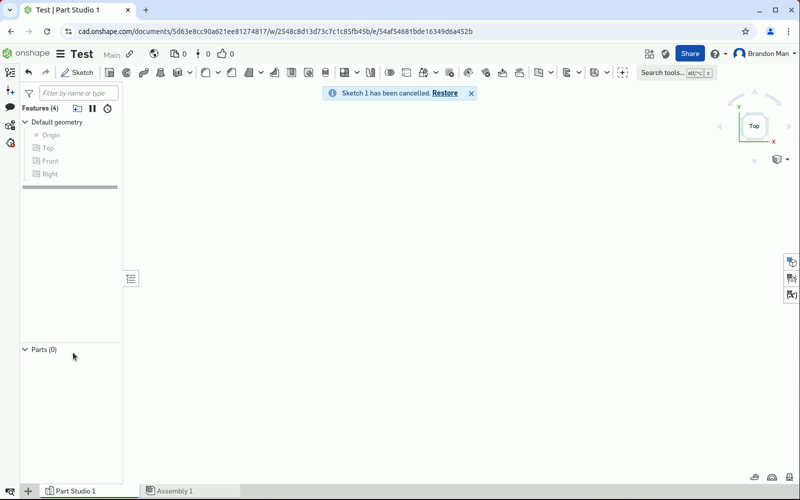
key(up)
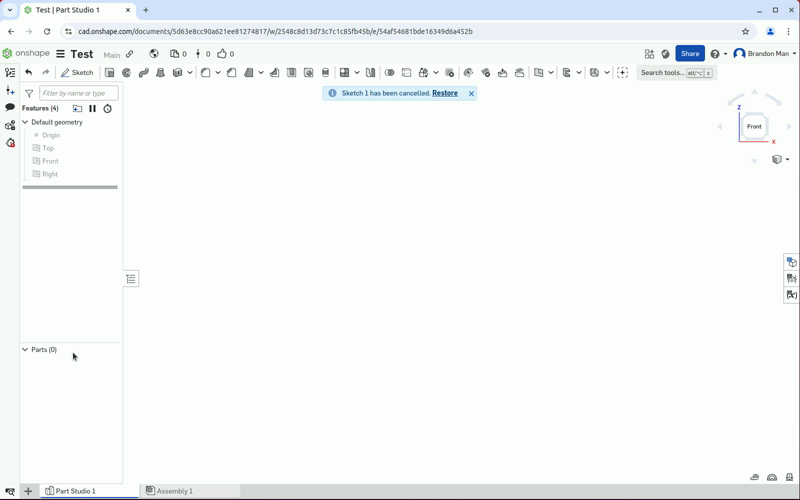
key_up(shift)
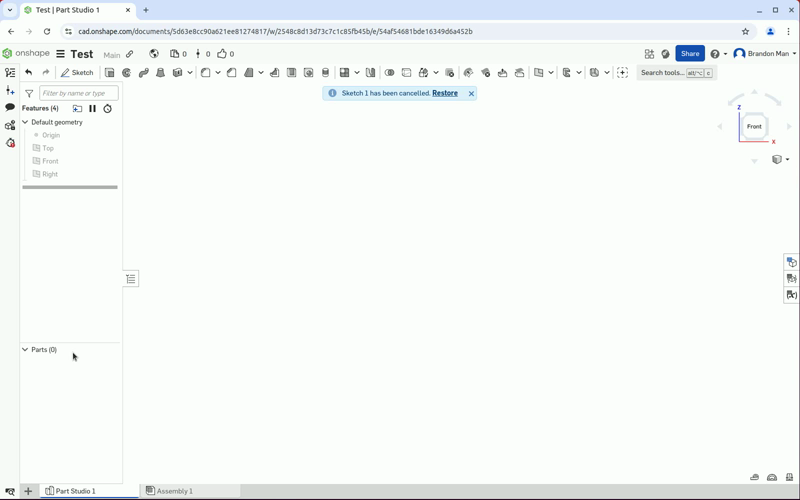
mouse_move(73, 352)
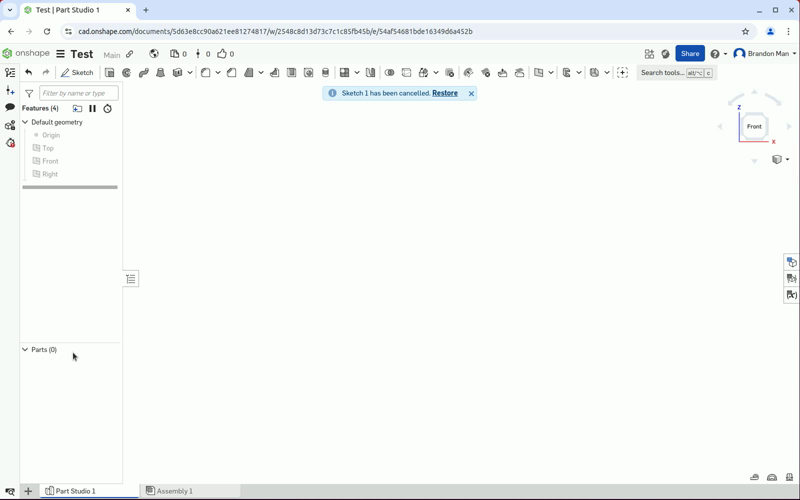
key(shift+y)
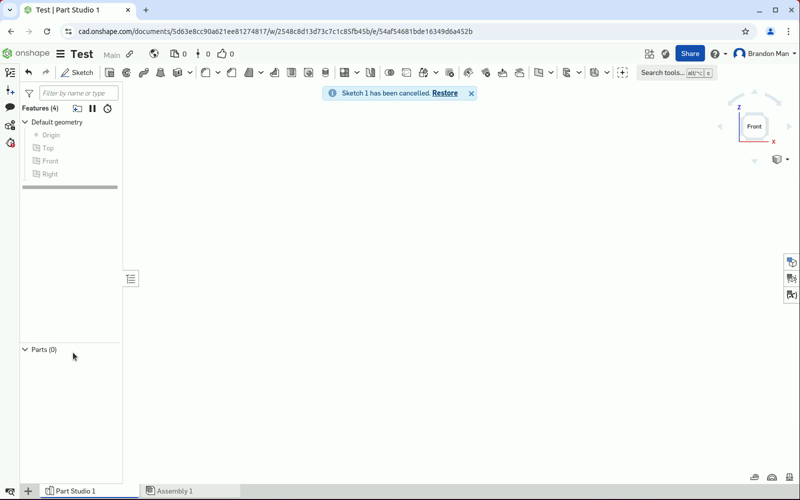
key(shift+s)
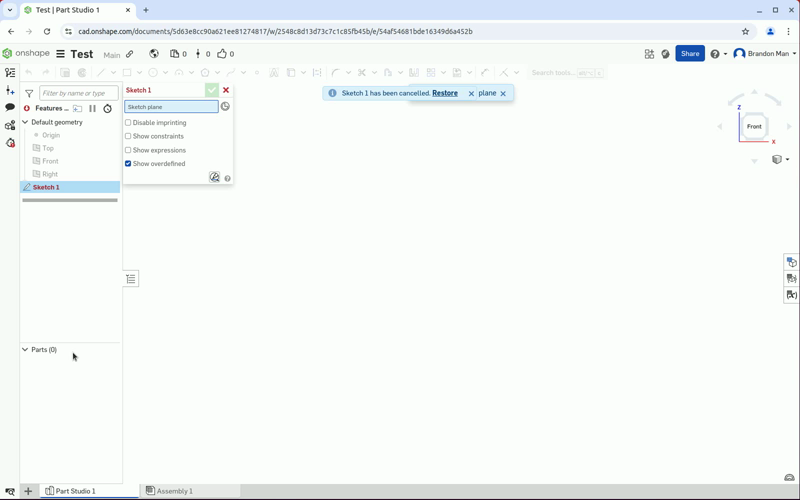
mouse_move(73, 163)
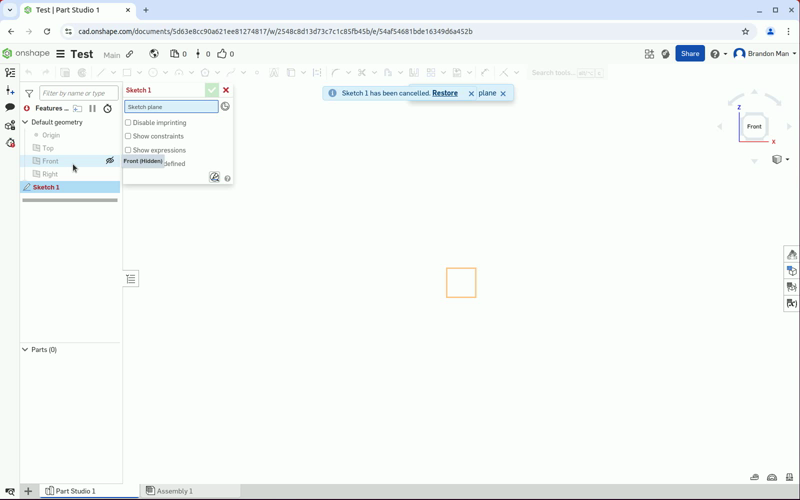
click(73, 163)
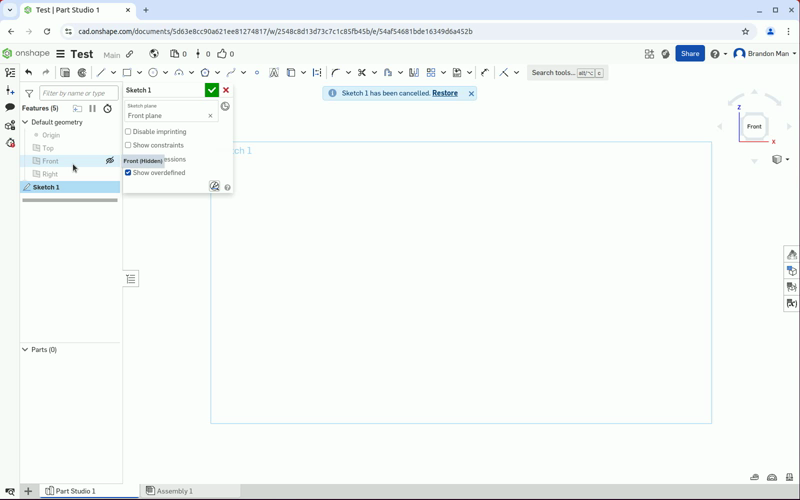
mouse_move(73, 352)
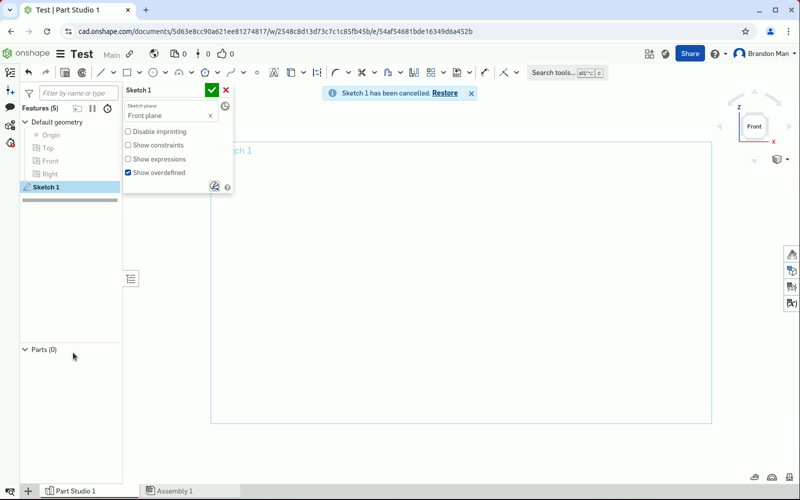
key(y)
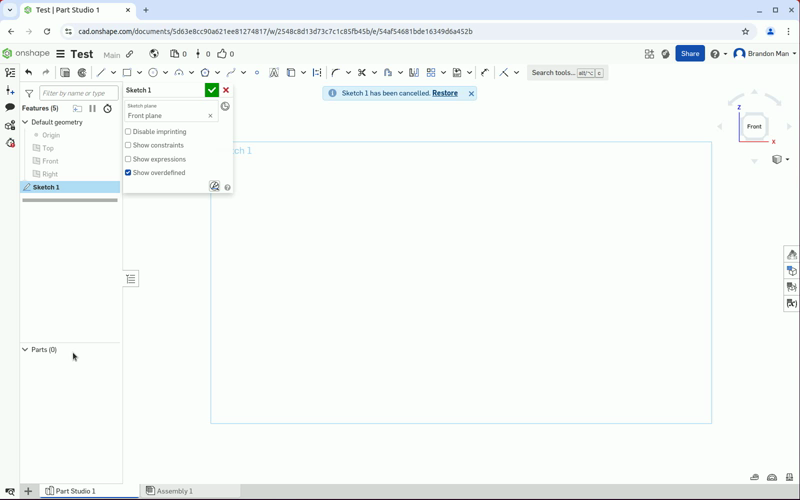
key(l)
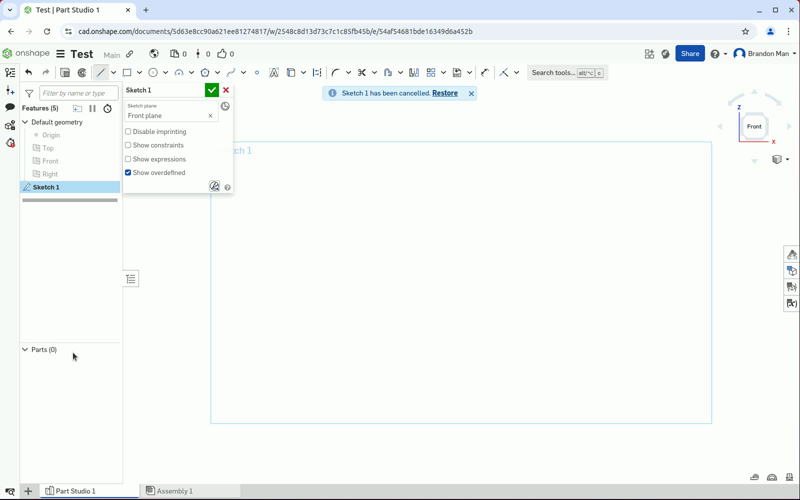
key_down(shift)
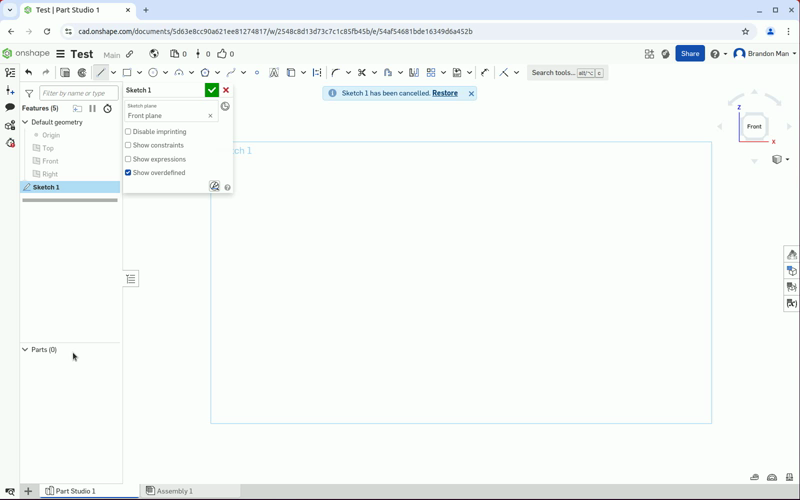
mouse_move(460, 282)
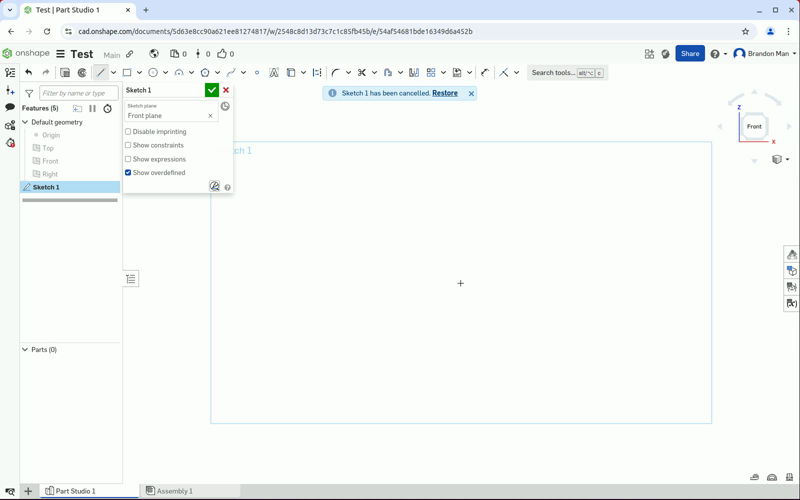
click(460, 282)
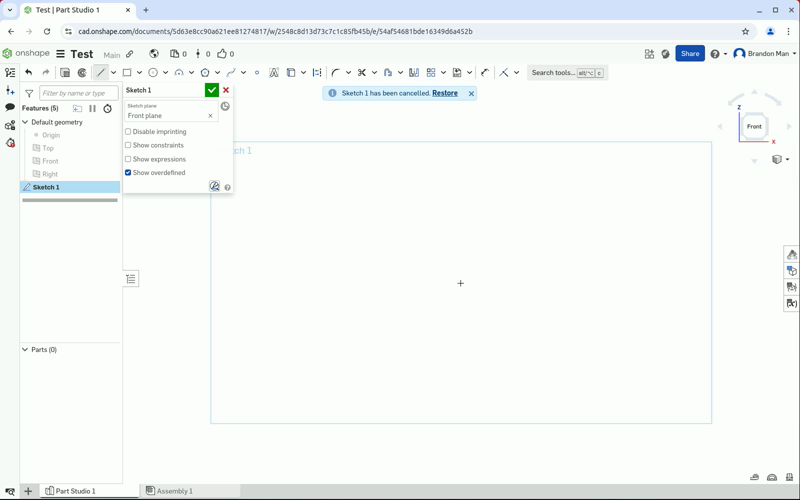
key_up(shift)
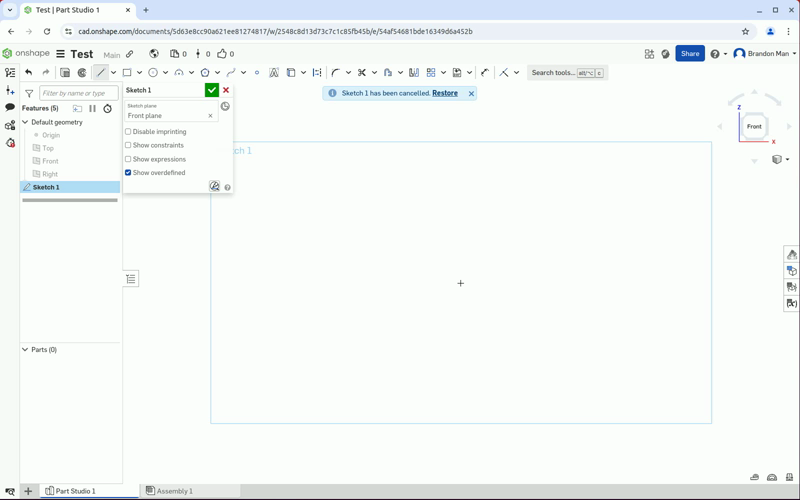
key_down(shift)
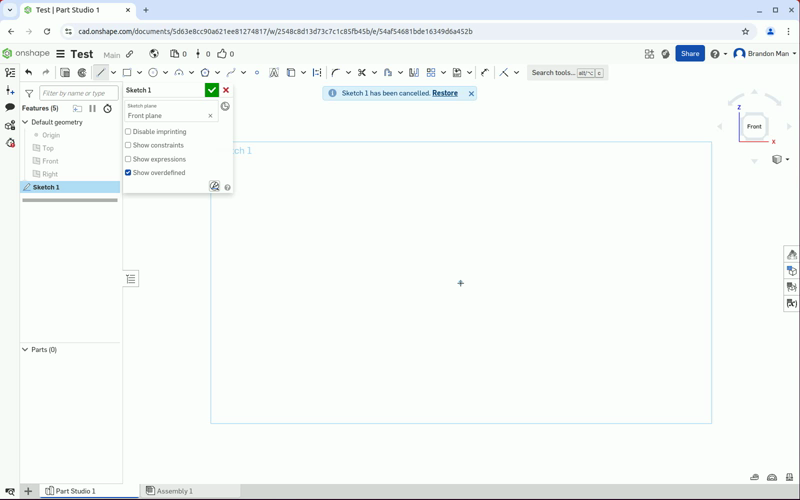
mouse_move(553, 282)
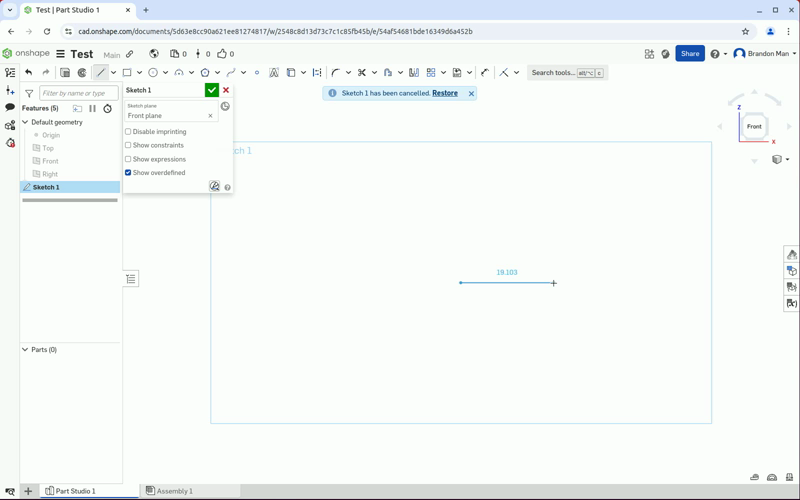
click(553, 282)
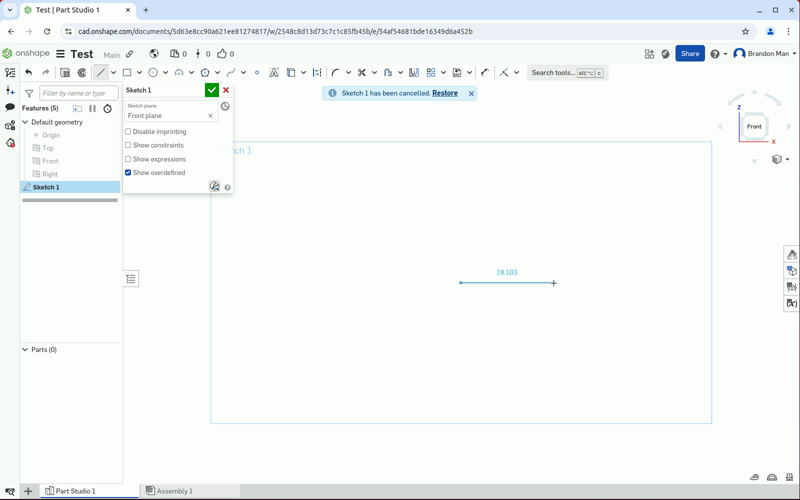
key_up(shift)
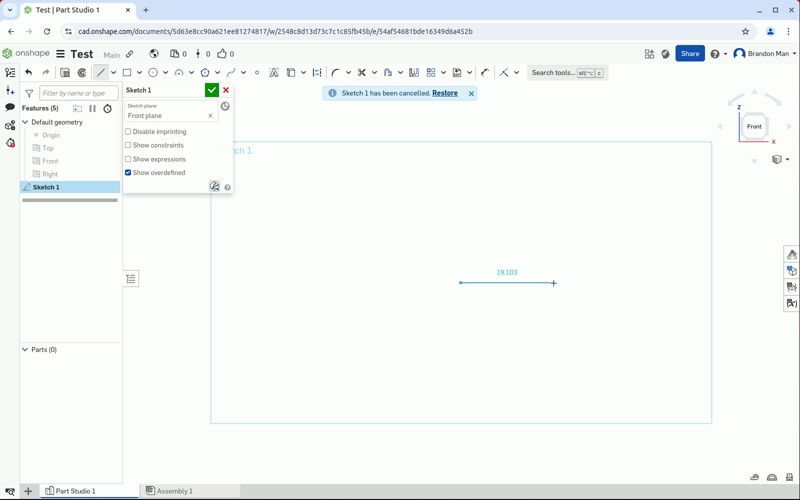
key_down(shift)
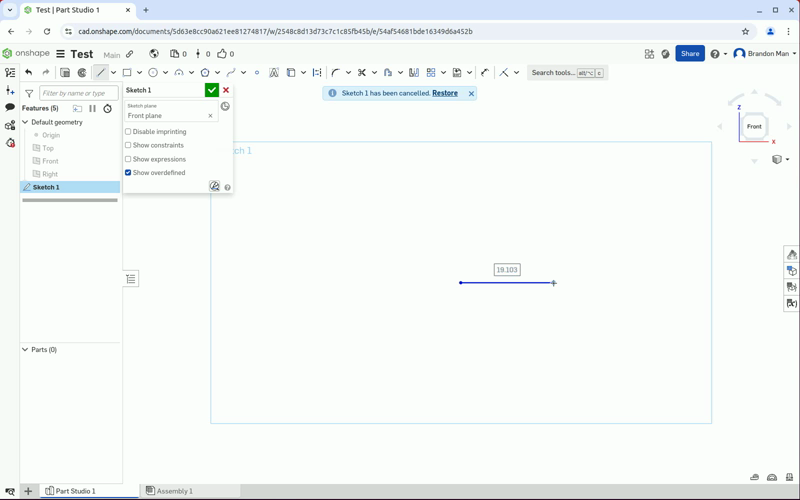
mouse_move(583, 282)
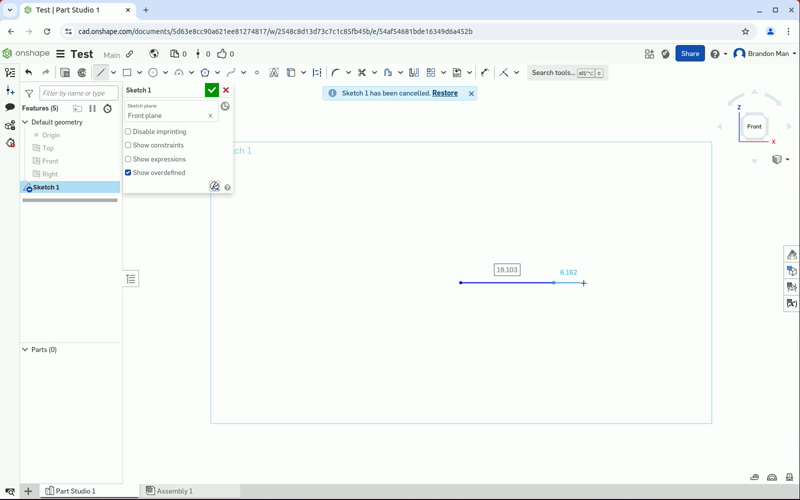
mouse_move(553, 223)
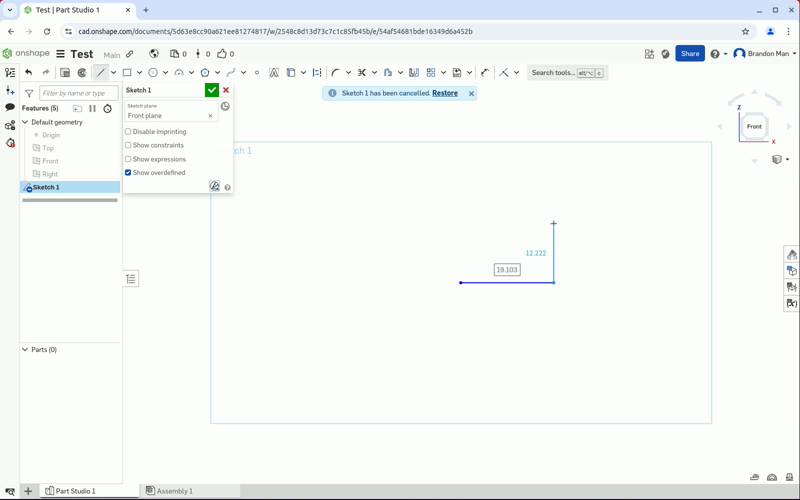
click(553, 223)
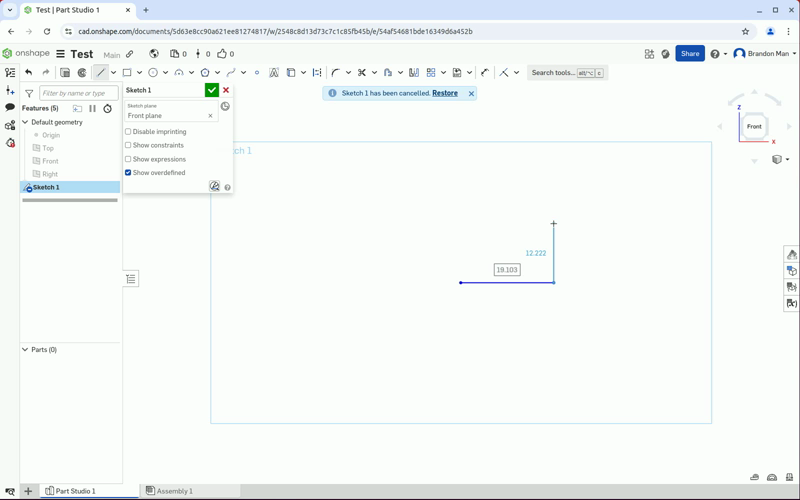
key_up(shift)
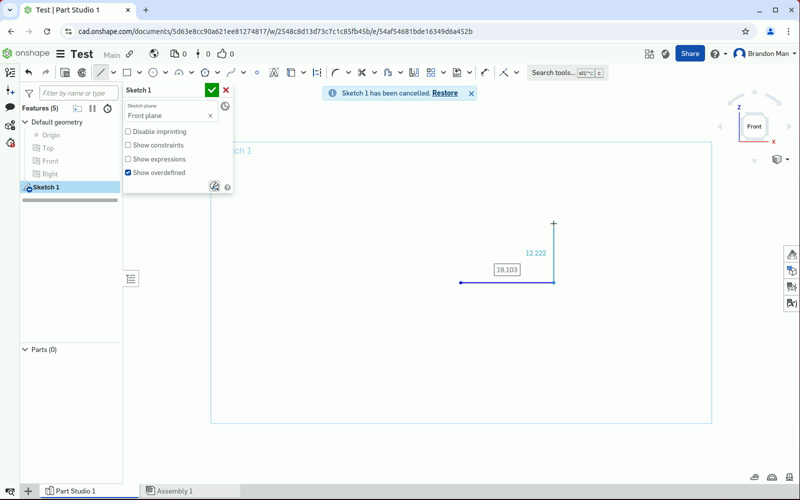
key_down(shift)
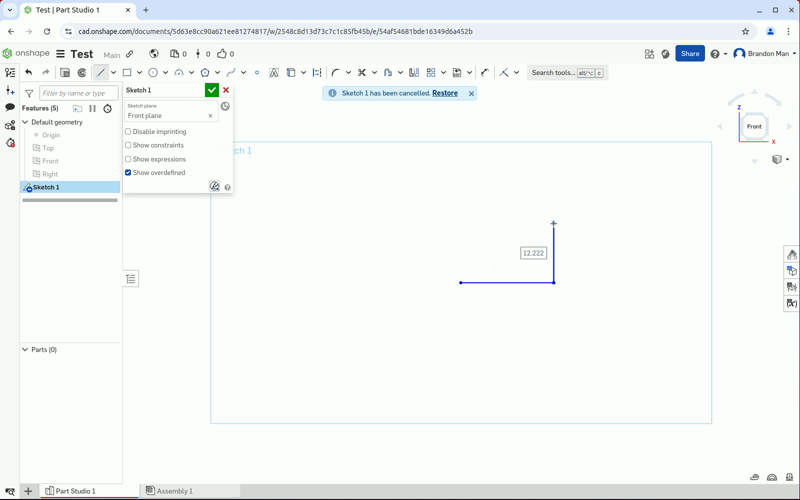
mouse_move(460, 223)
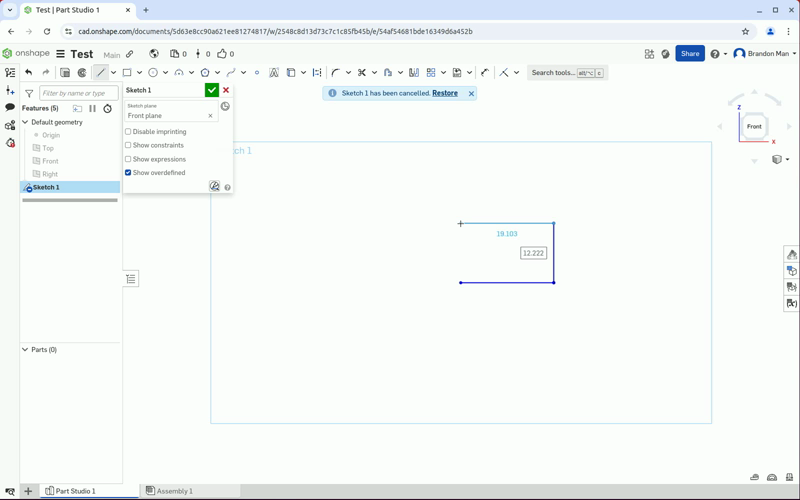
click(460, 223)
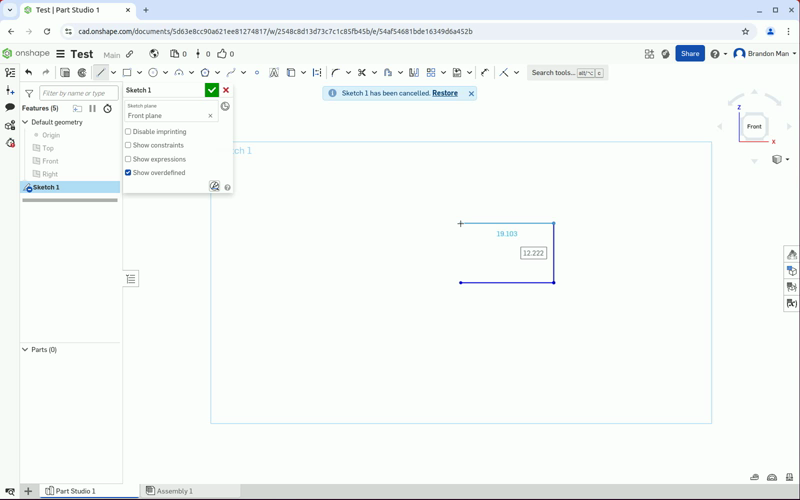
key_up(shift)
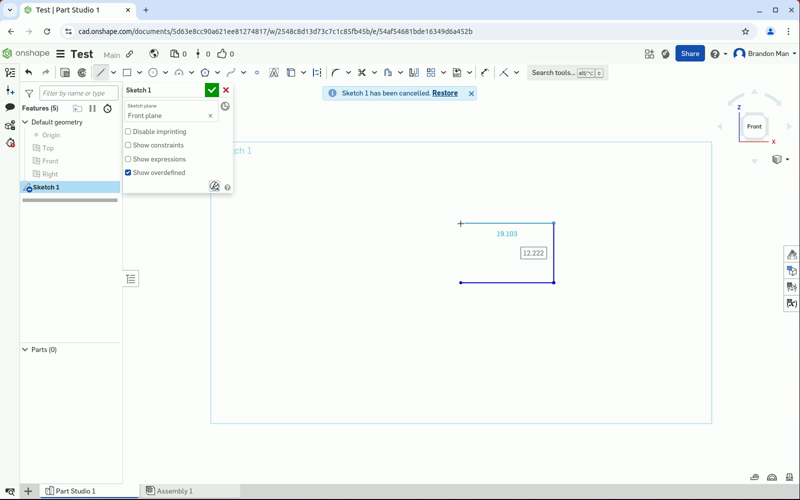
mouse_move(490, 223)
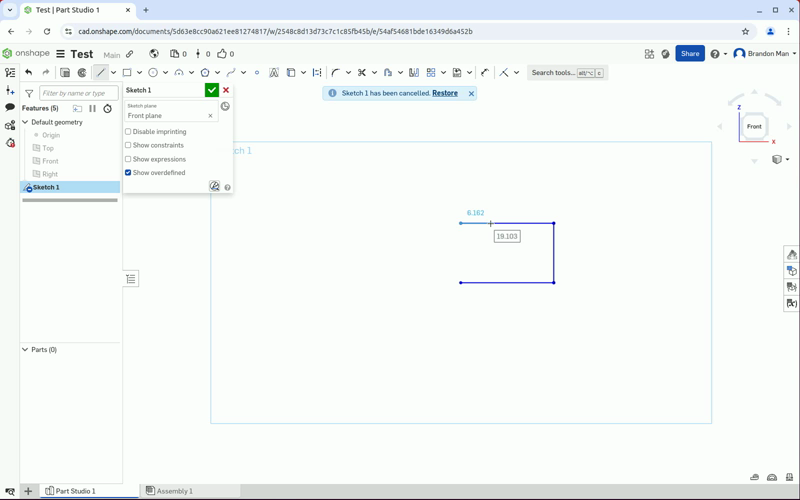
key_down(shift)
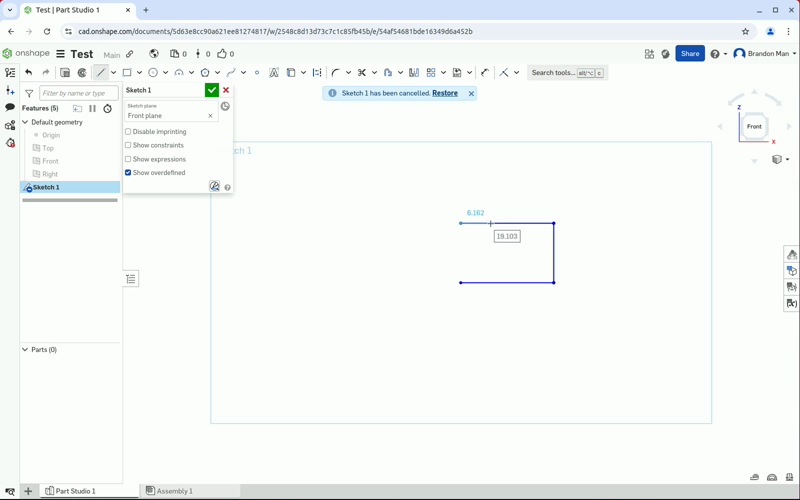
mouse_move(460, 282)
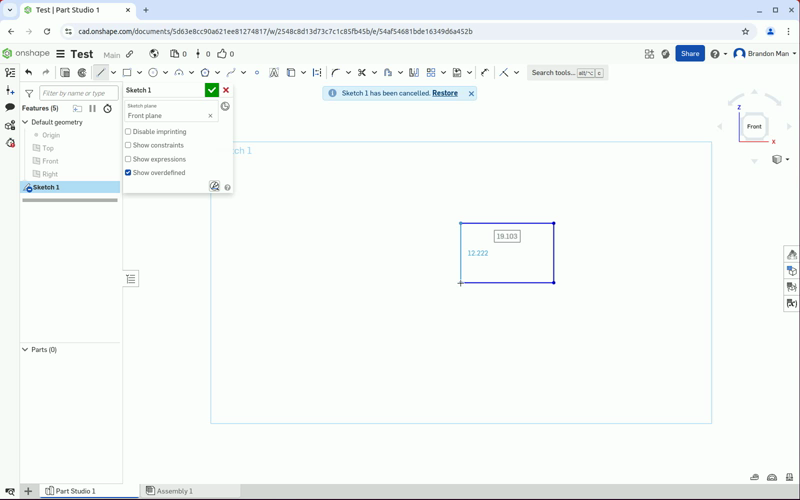
key_up(shift)
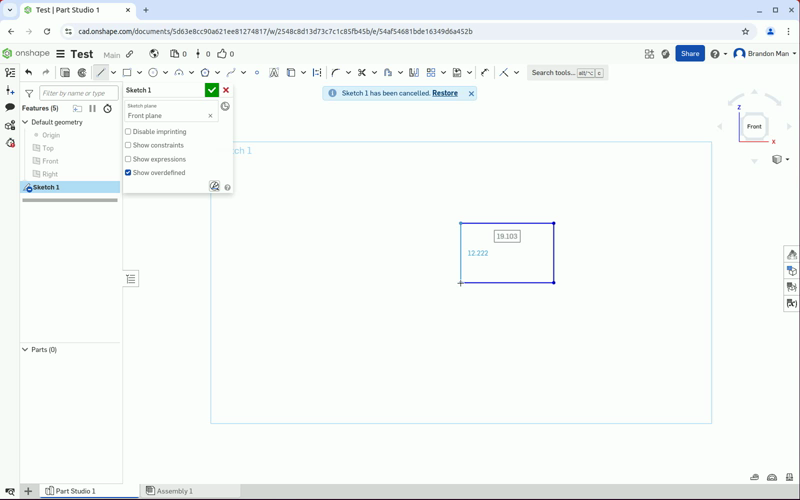
click(460, 282)
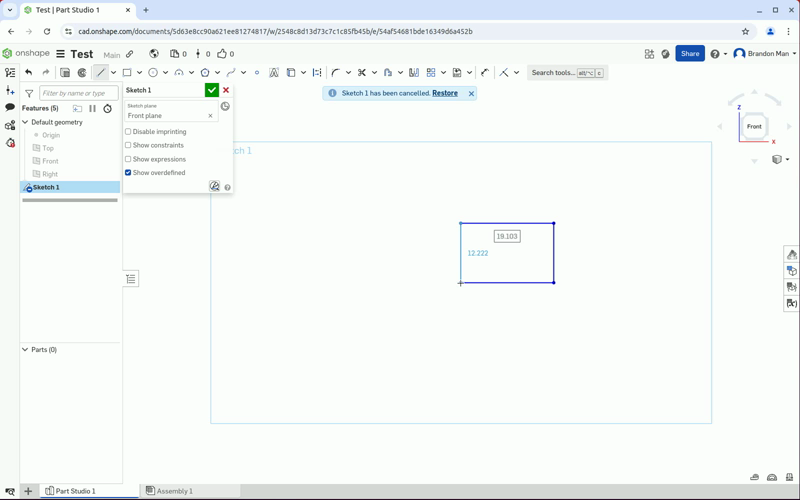
key(esc)
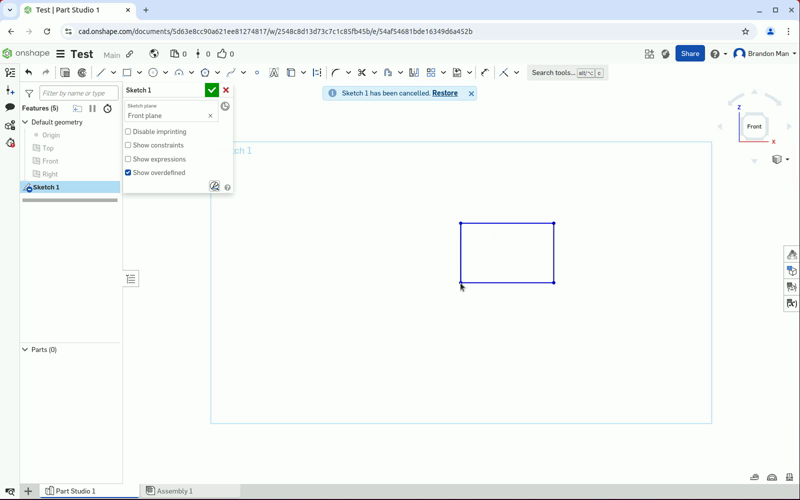
mouse_move(522, 249)
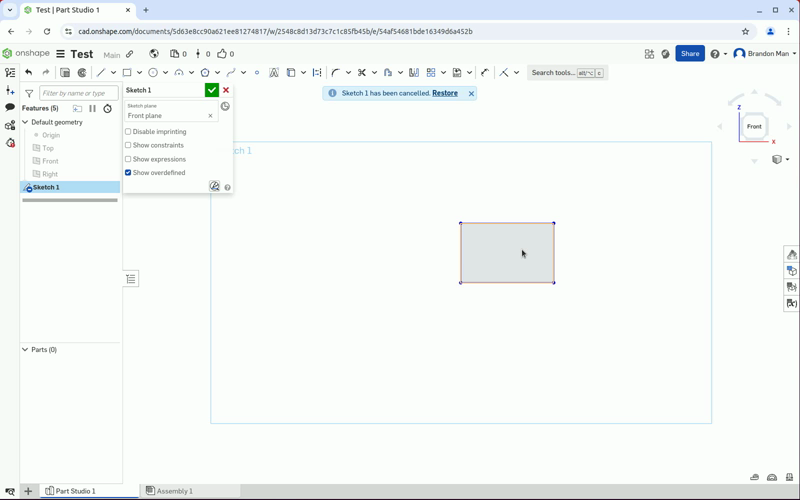
click(522, 249)
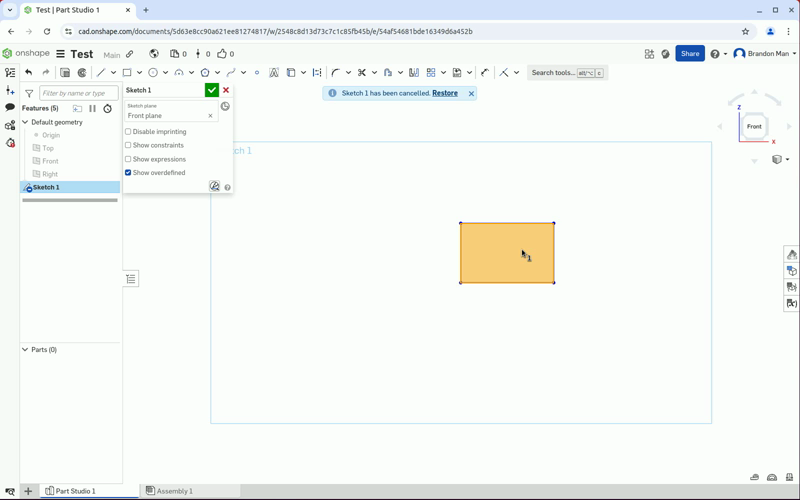
mouse_move(73, 352)
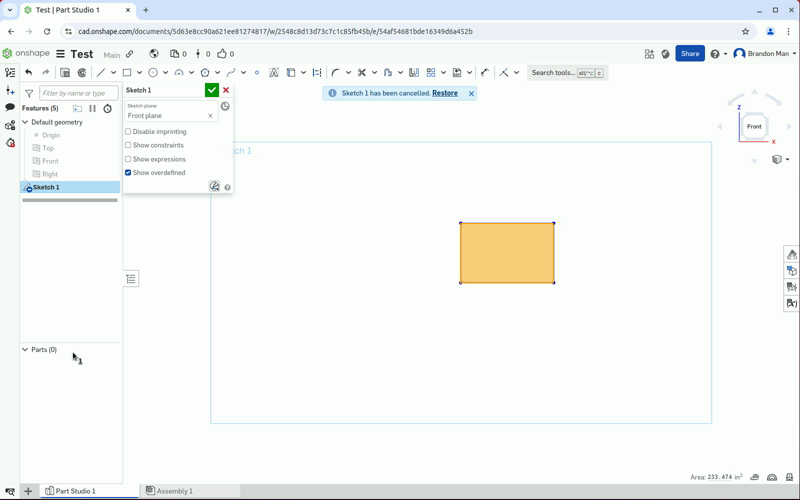
key(shift+y)
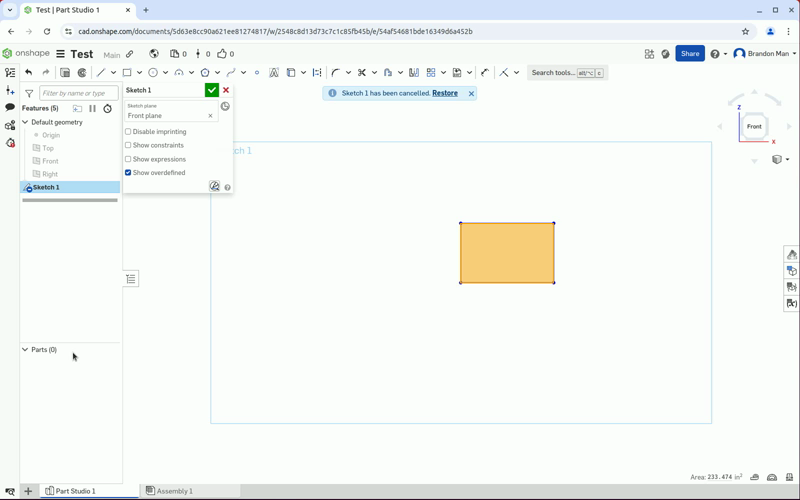
key(shift+e)
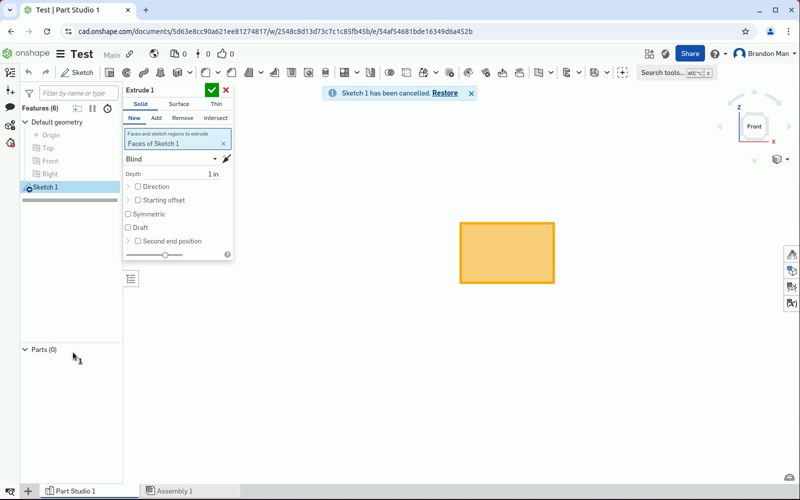
mouse_move(143, 106)
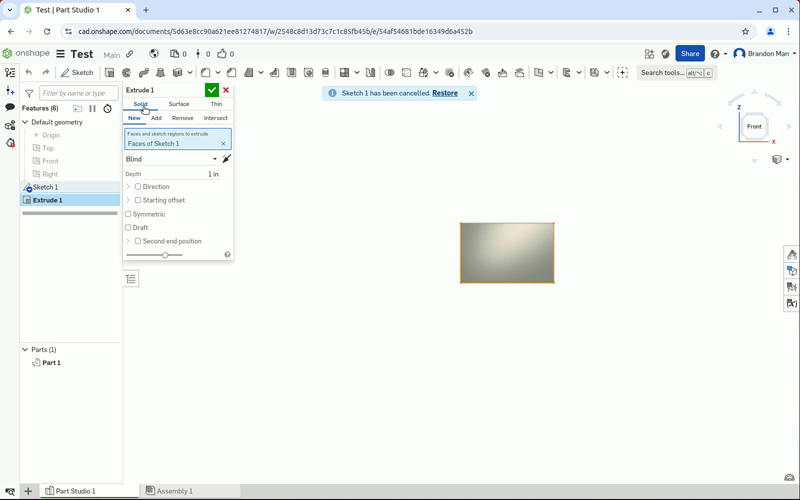
click(143, 106)
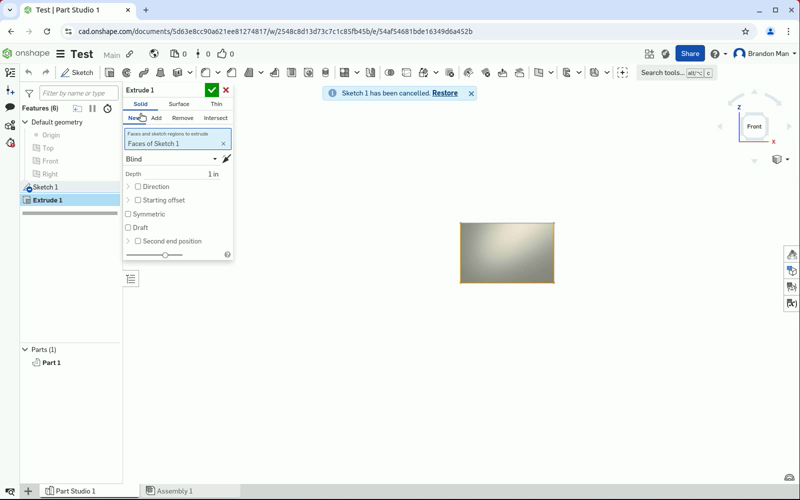
mouse_move(137, 120)
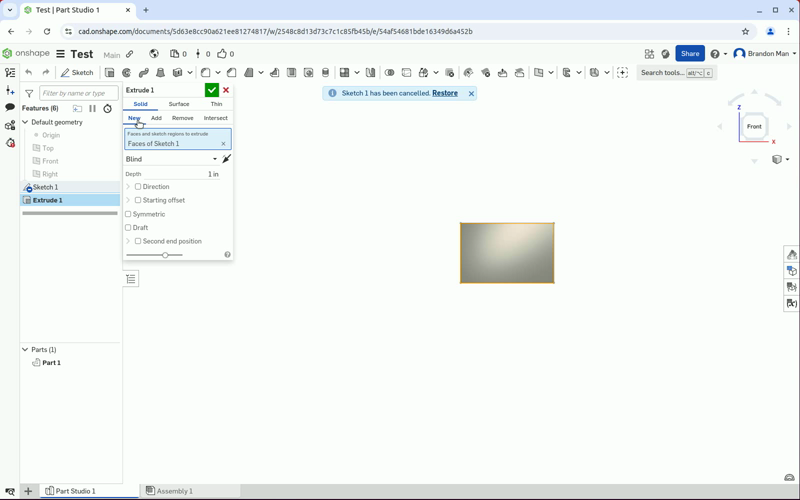
click(137, 120)
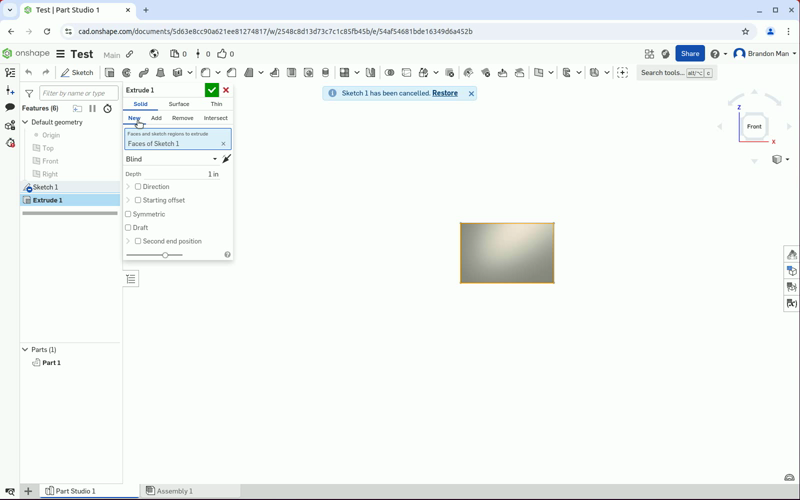
key(tab, 4)
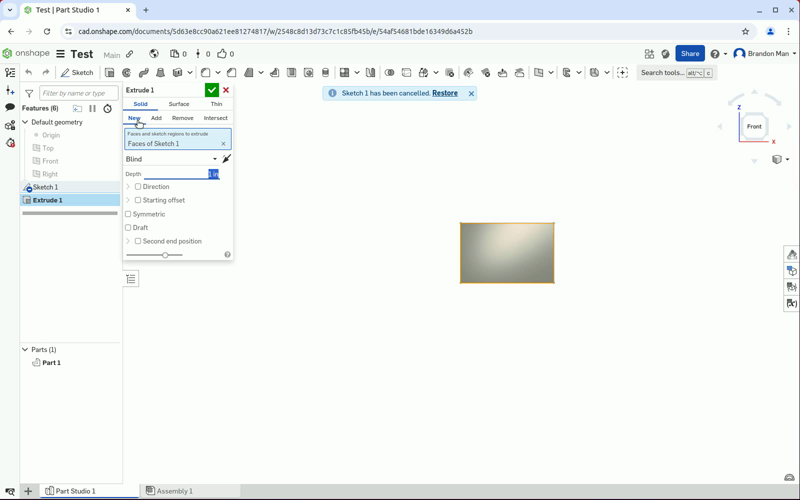
text(23.108)
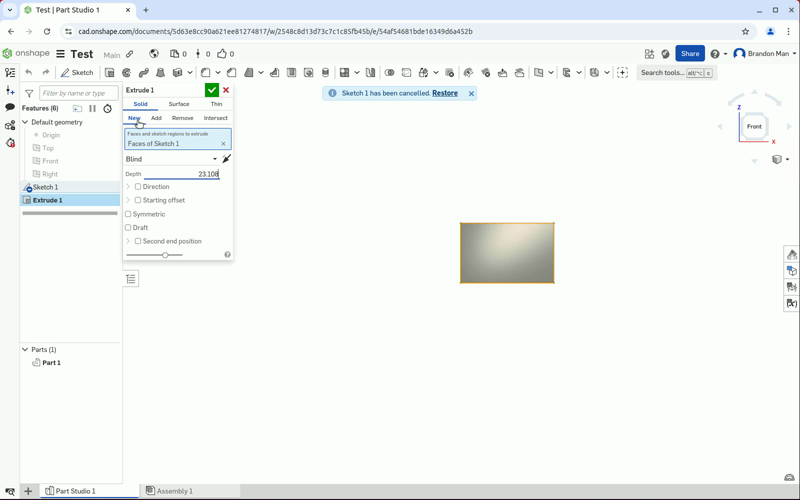
key(enter)
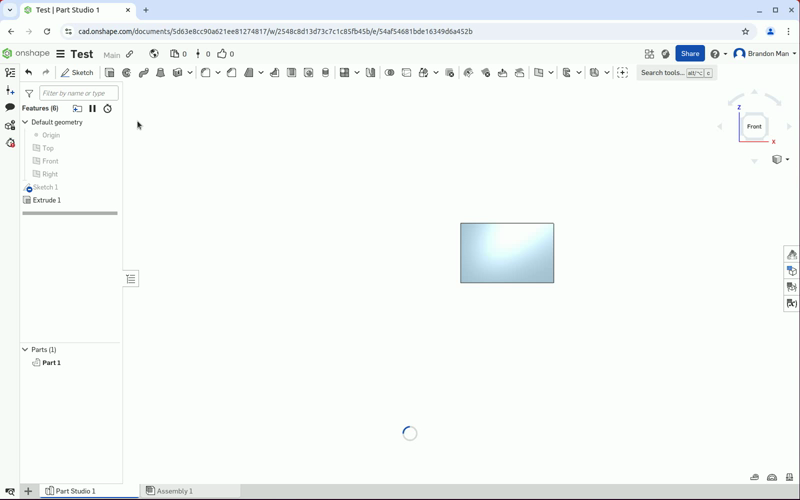
key(shift+h)
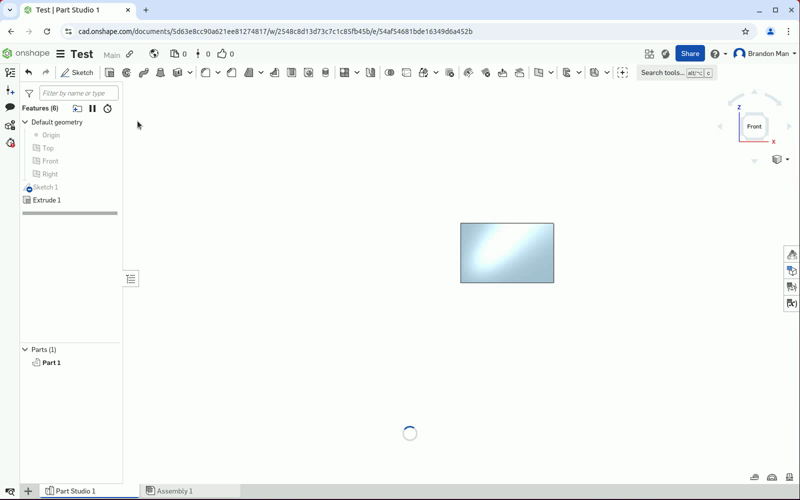
key(shift+h)
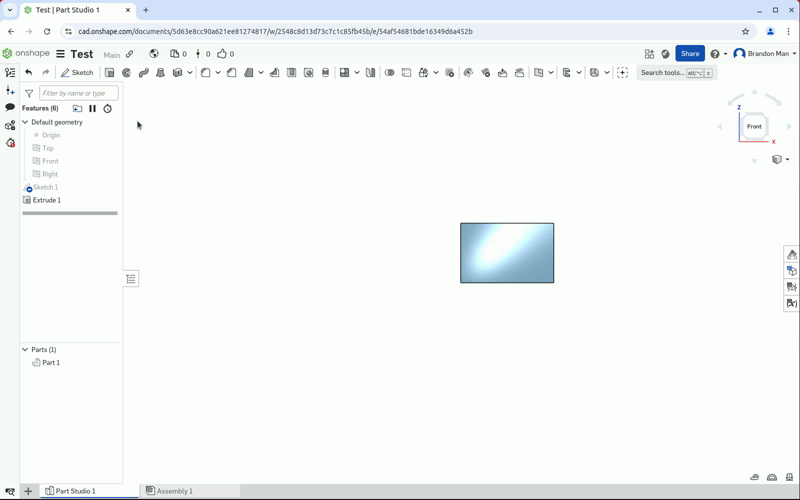
mouse_move(73, 189)
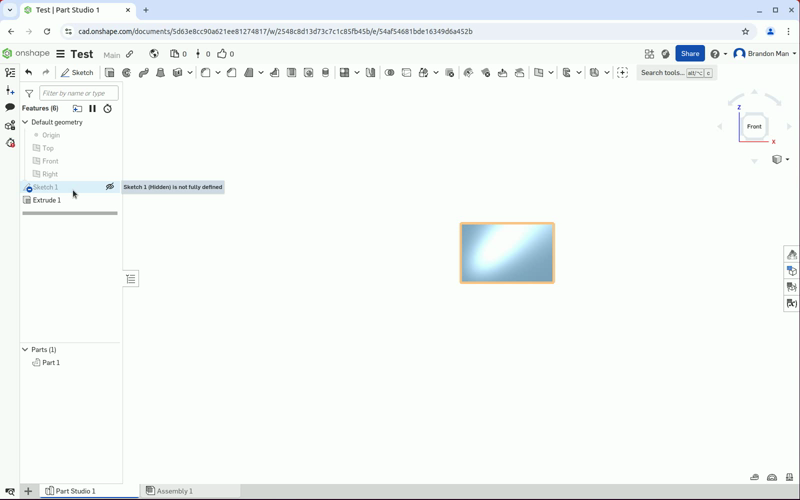
click(73, 189)
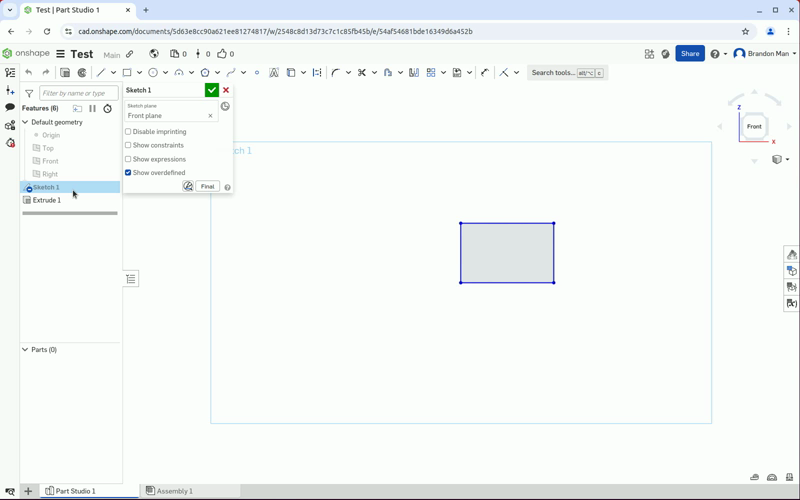
mouse_move(229, 92)
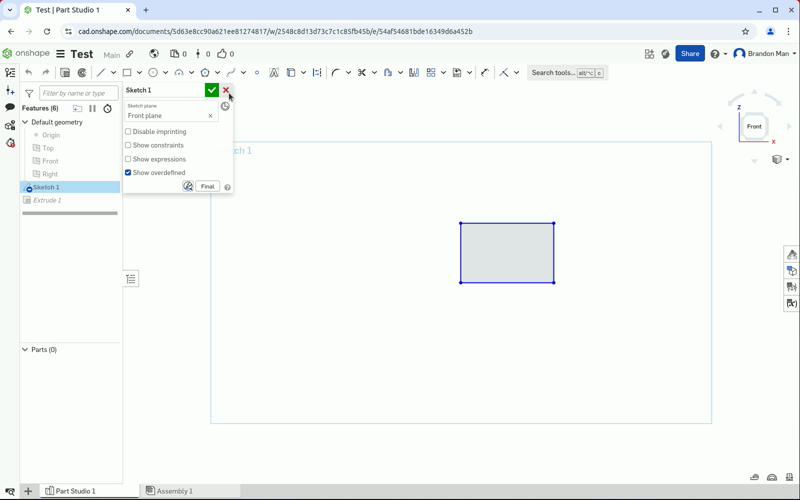
click(229, 92)
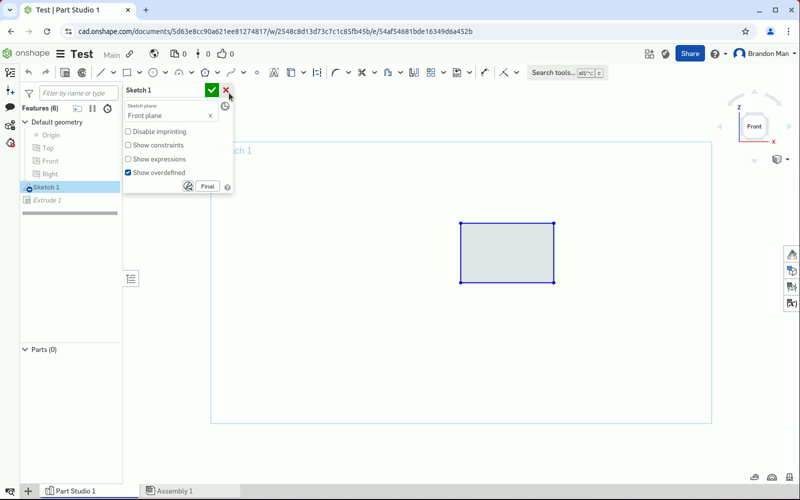
mouse_move(73, 352)
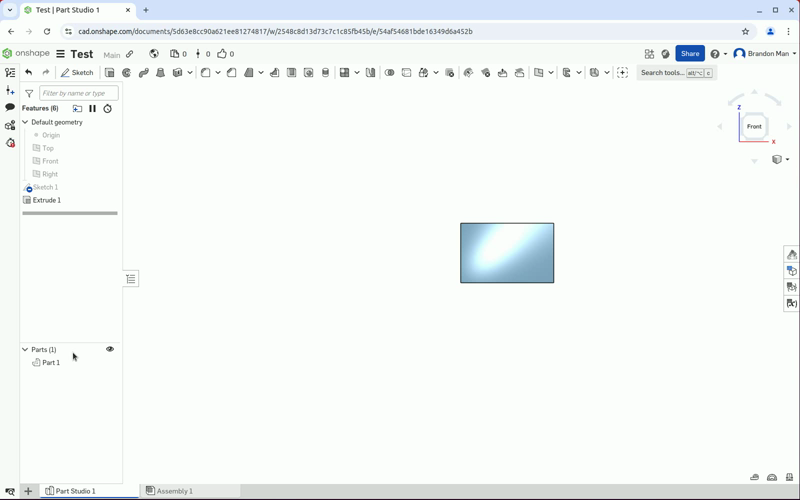
key(y)
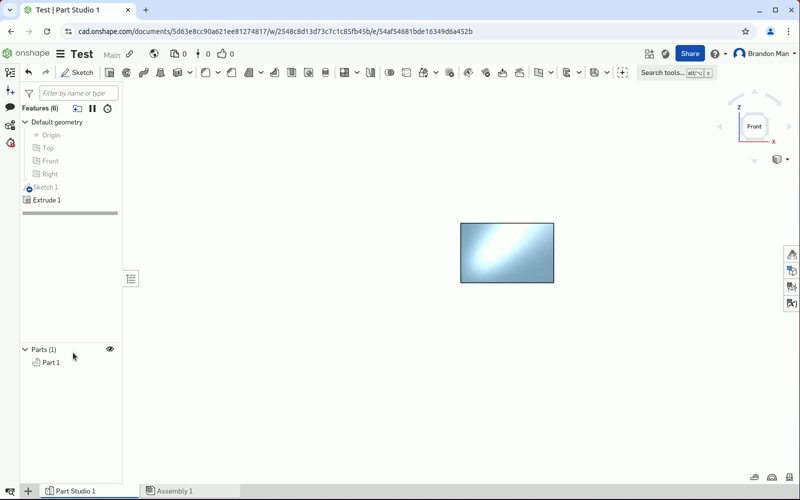
key(shift+p)
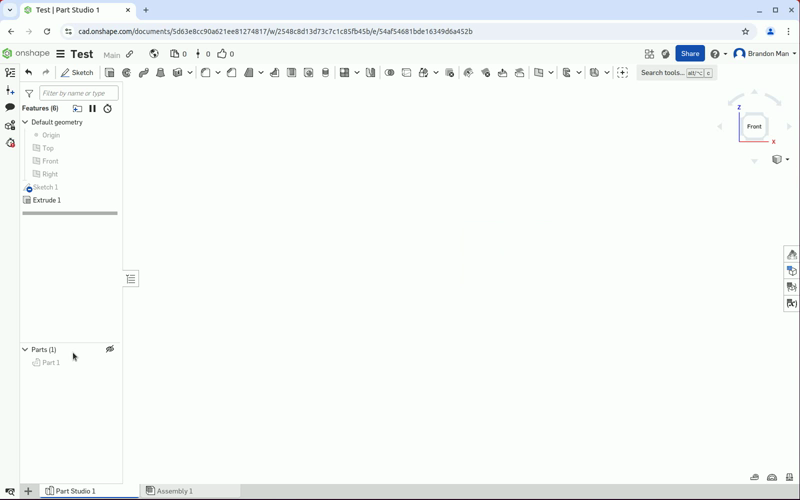
key(space)
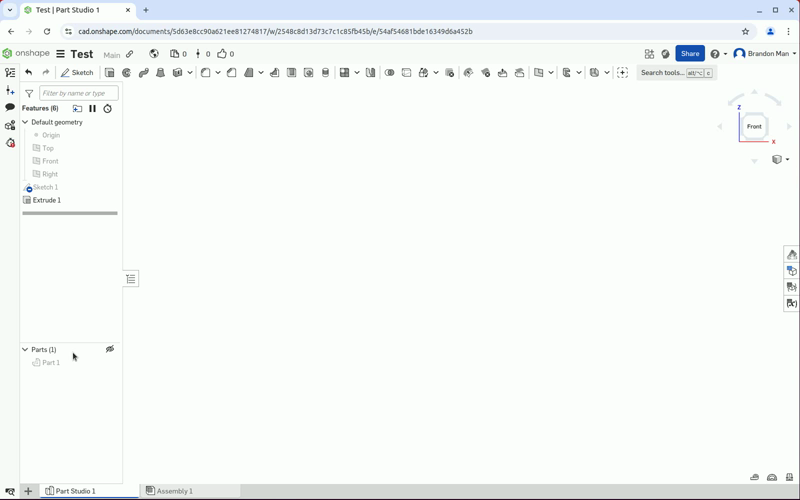
key_down(shift)
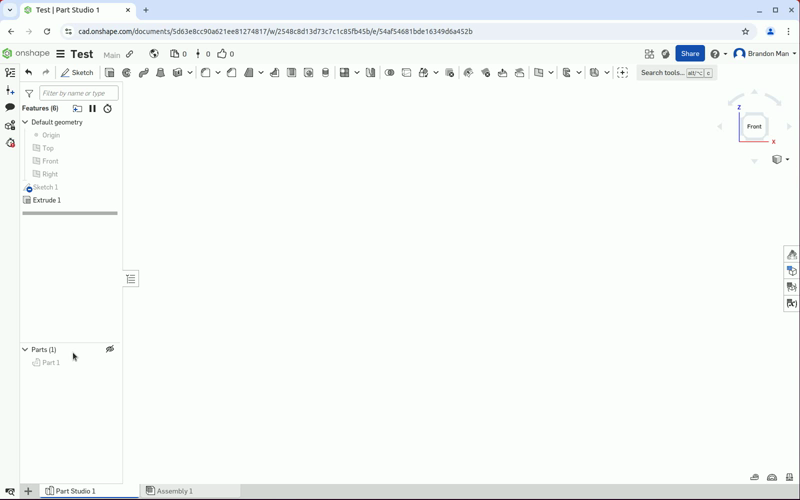
key(down)
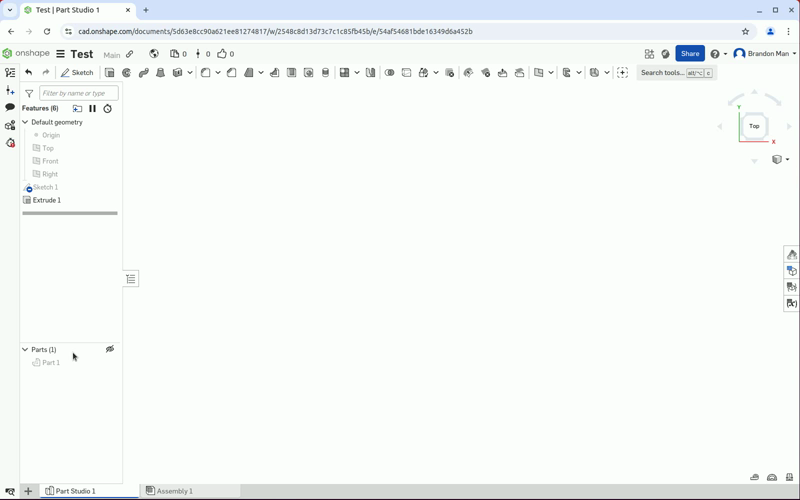
key_up(shift)
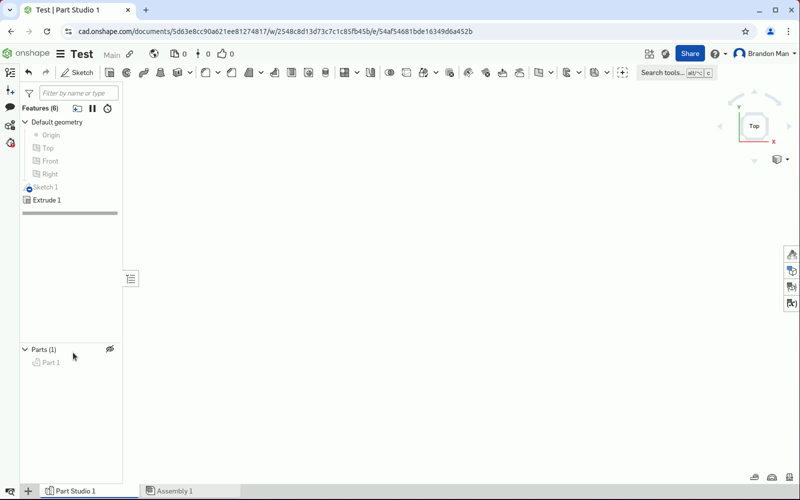
mouse_move(73, 352)
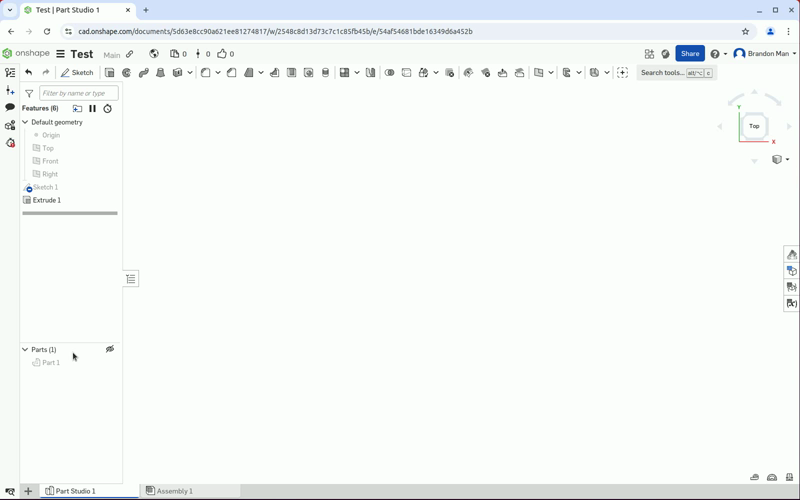
key(shift+y)
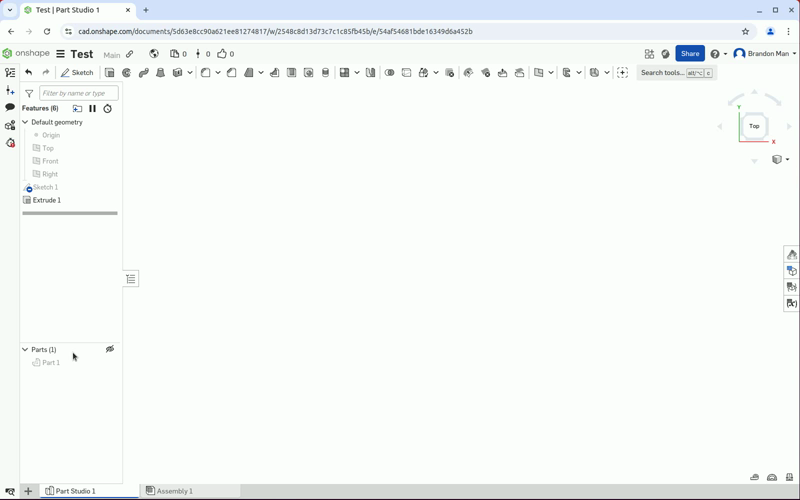
key(shift+s)
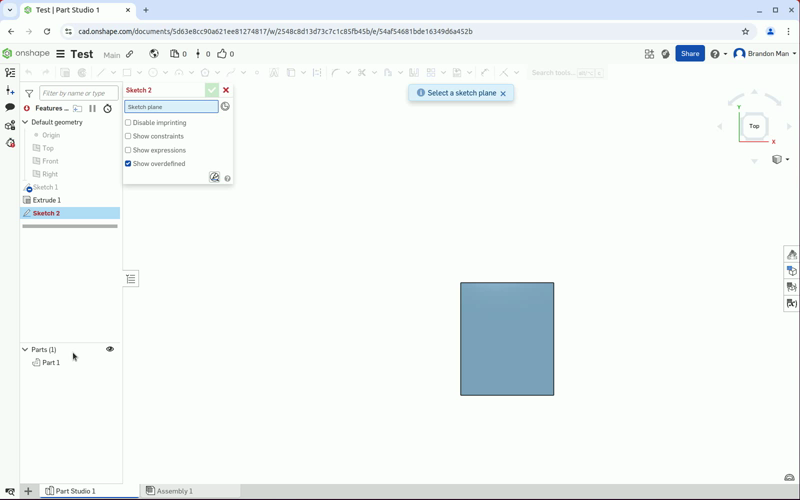
mouse_move(73, 150)
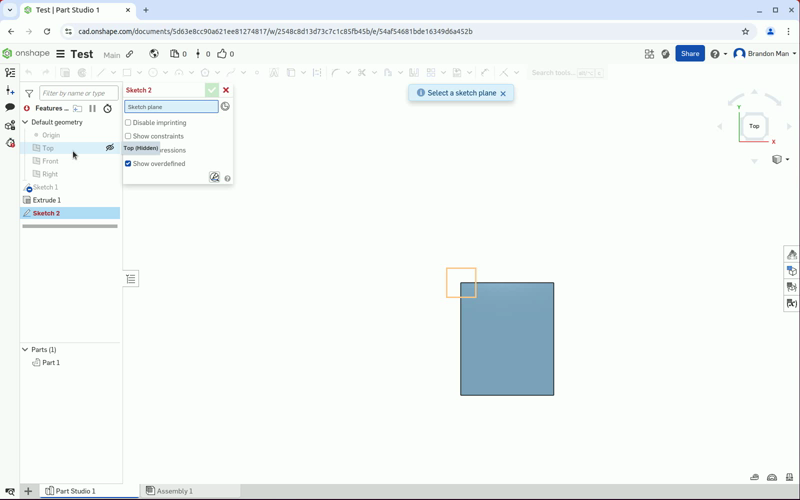
click(73, 150)
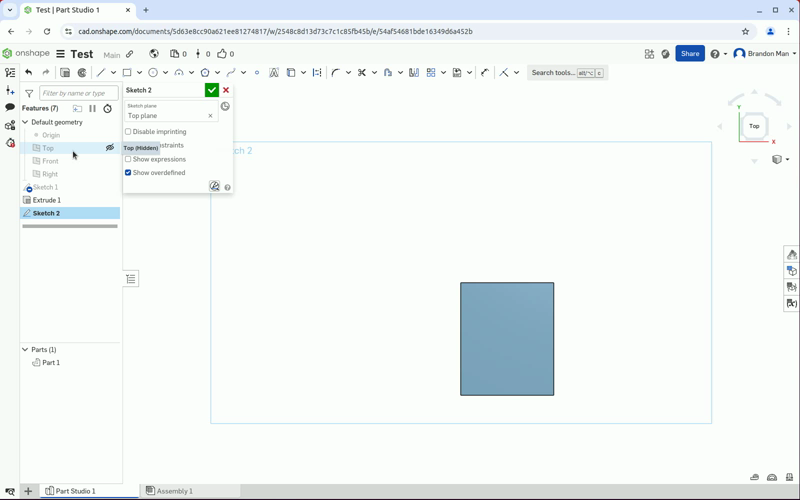
mouse_move(73, 352)
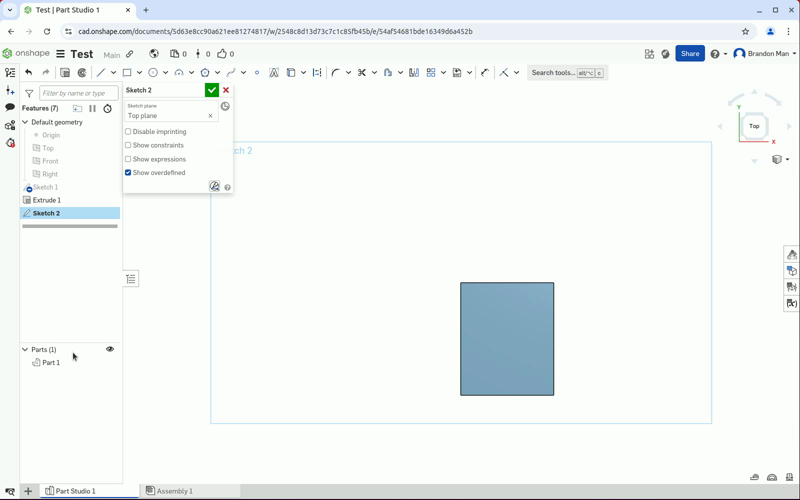
key(y)
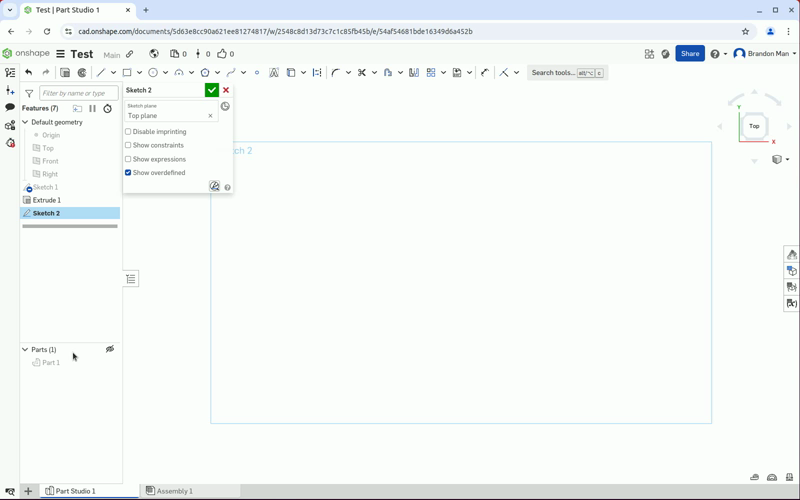
key(a)
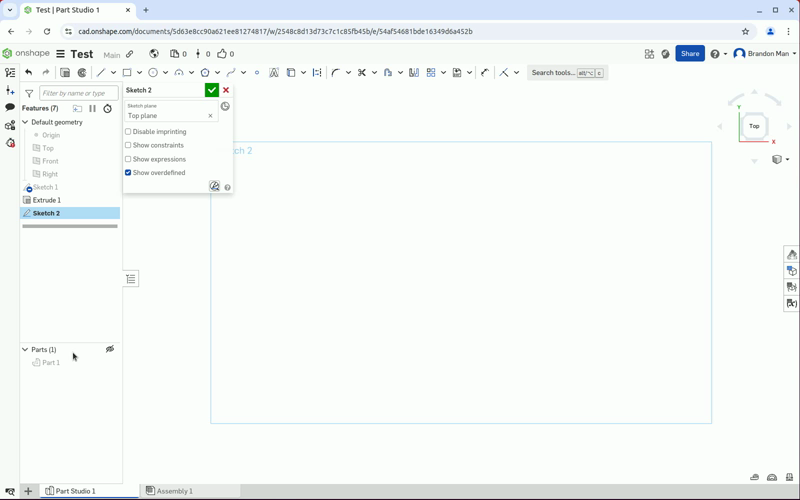
key_down(shift)
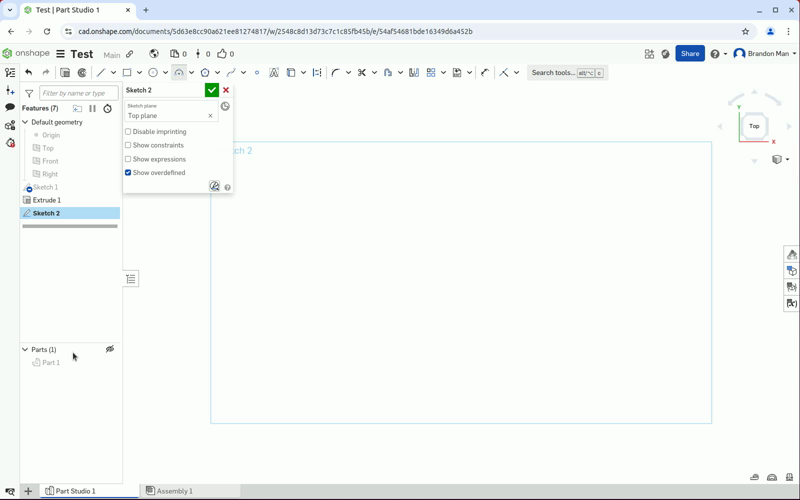
mouse_move(505, 282)
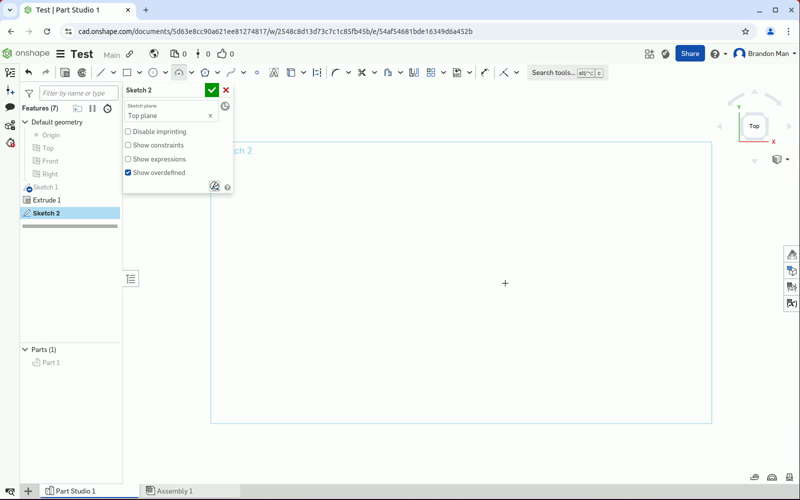
click(505, 282)
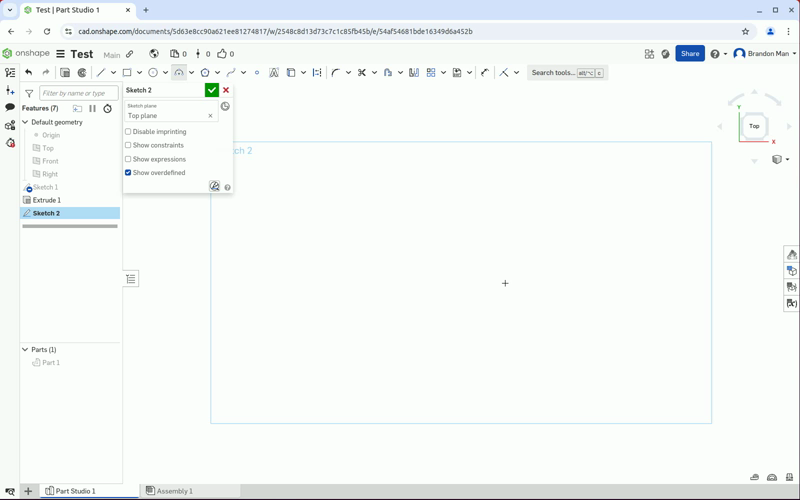
key_up(shift)
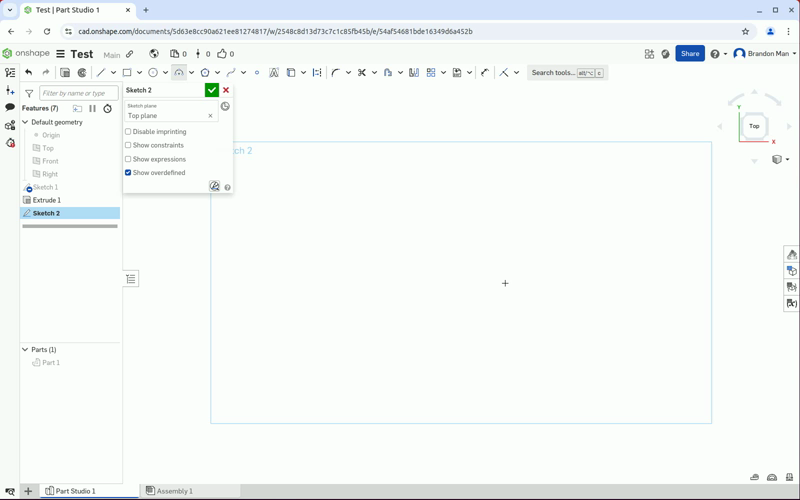
key_down(shift)
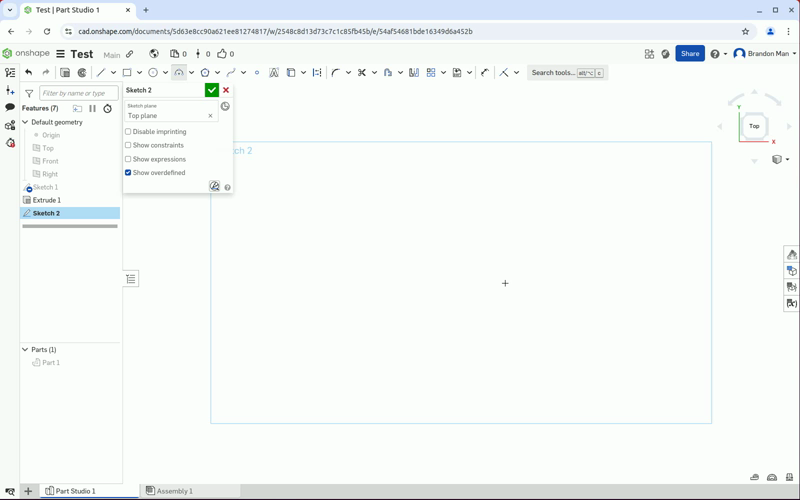
mouse_move(506, 291)
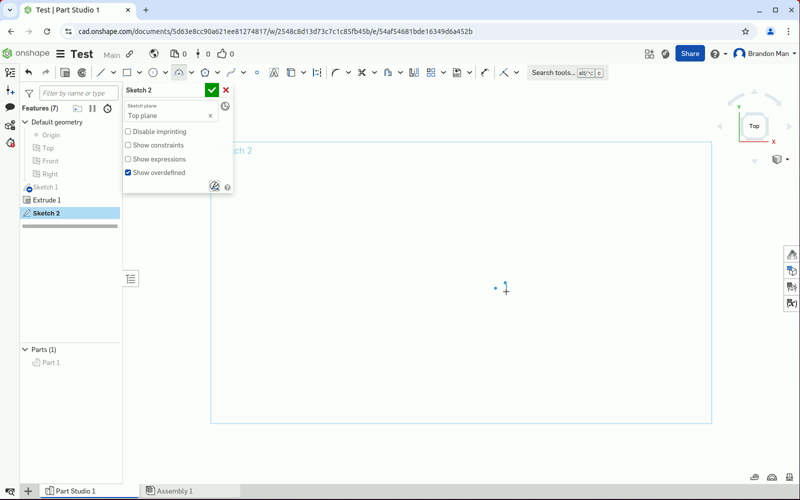
click(506, 291)
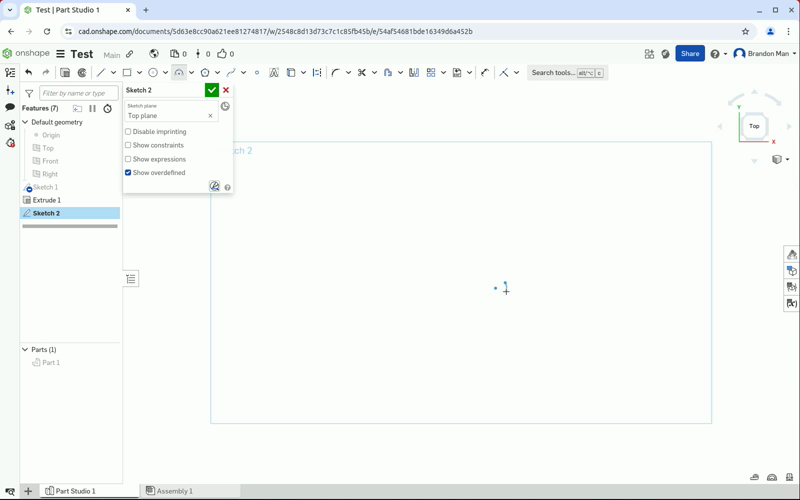
mouse_move(504, 287)
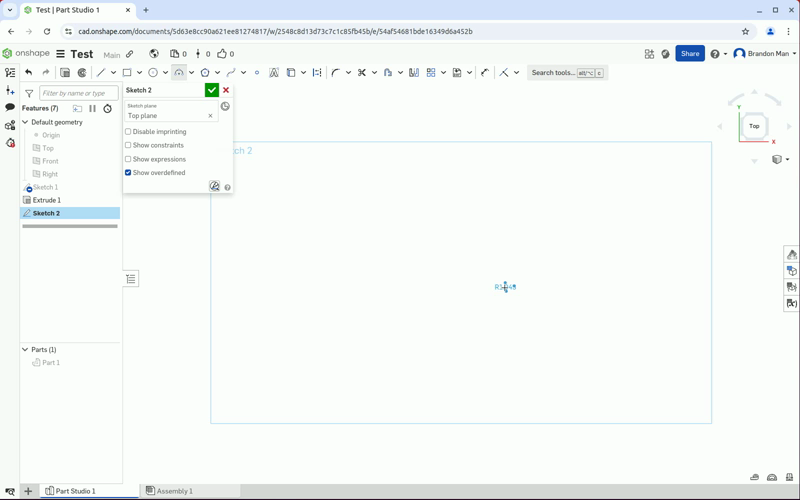
click(504, 287)
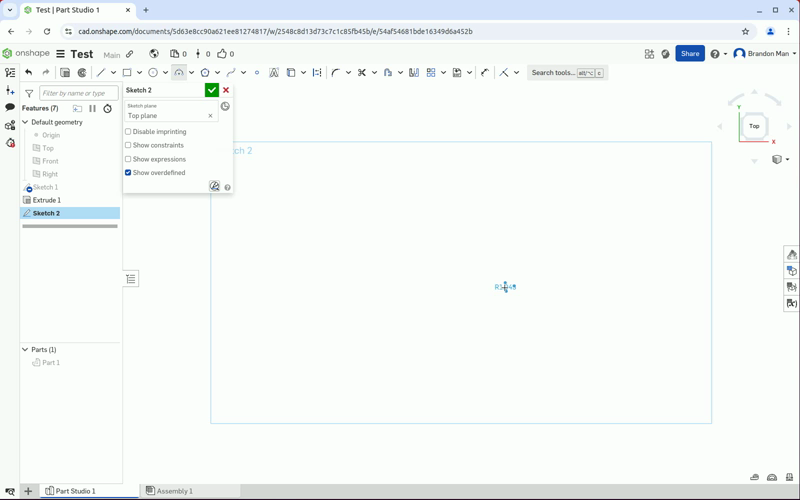
key_up(shift)
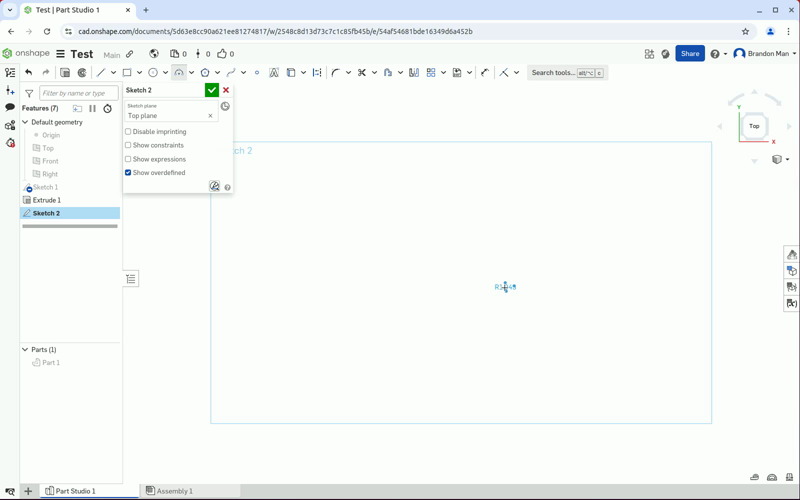
mouse_move(506, 291)
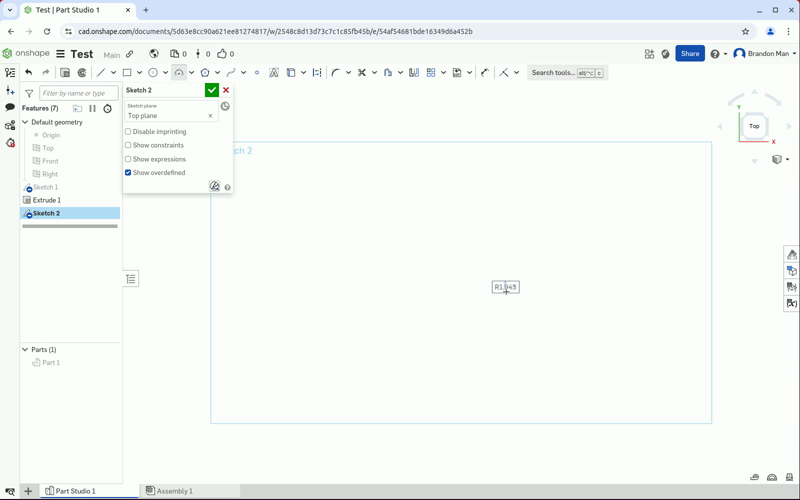
scroll(6)
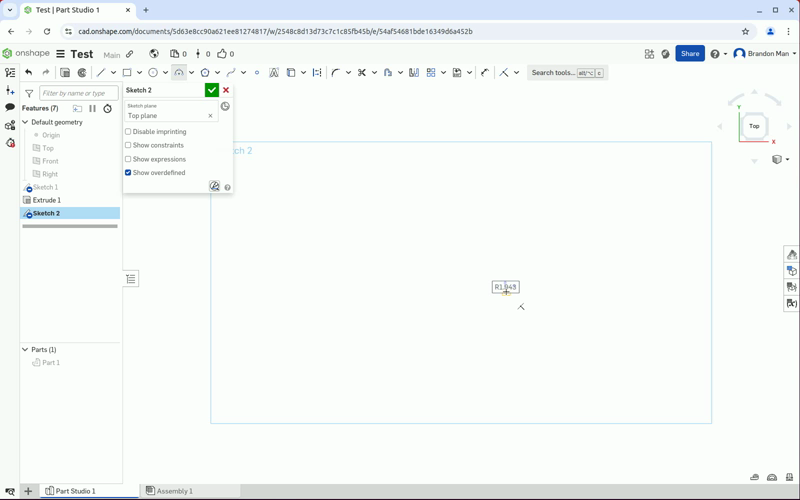
scroll(6)
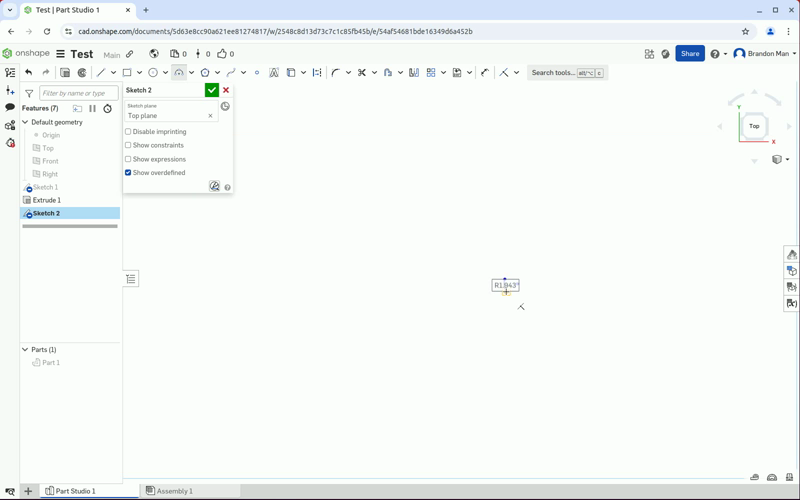
scroll(6)
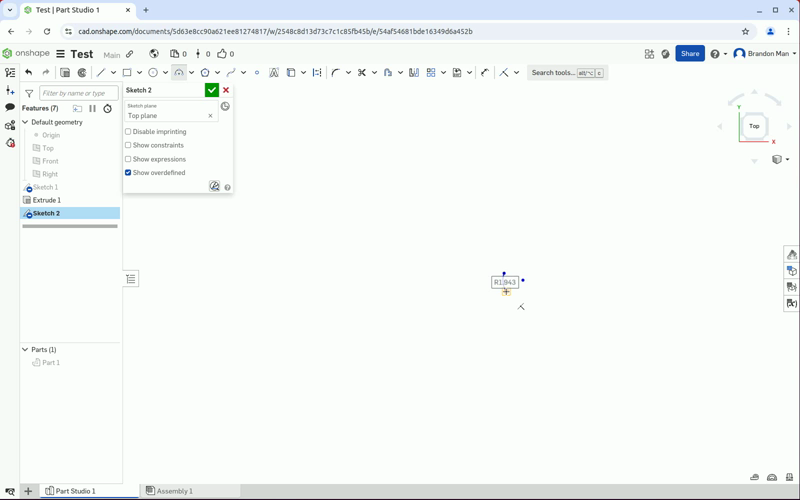
scroll(6)
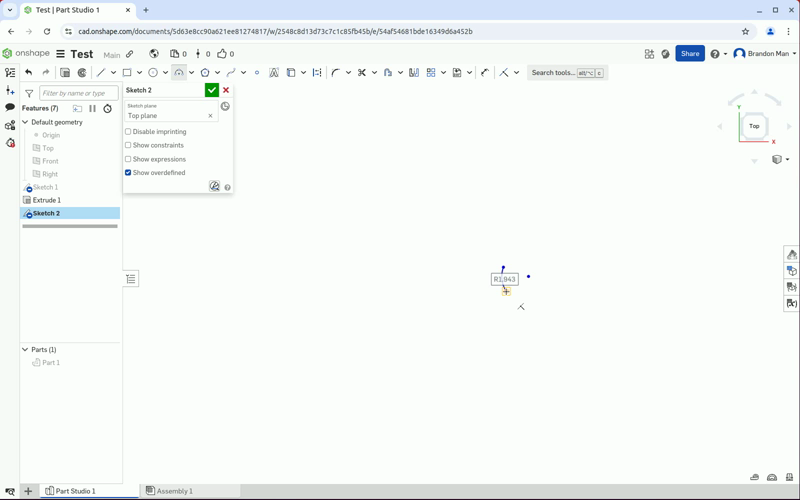
scroll(6)
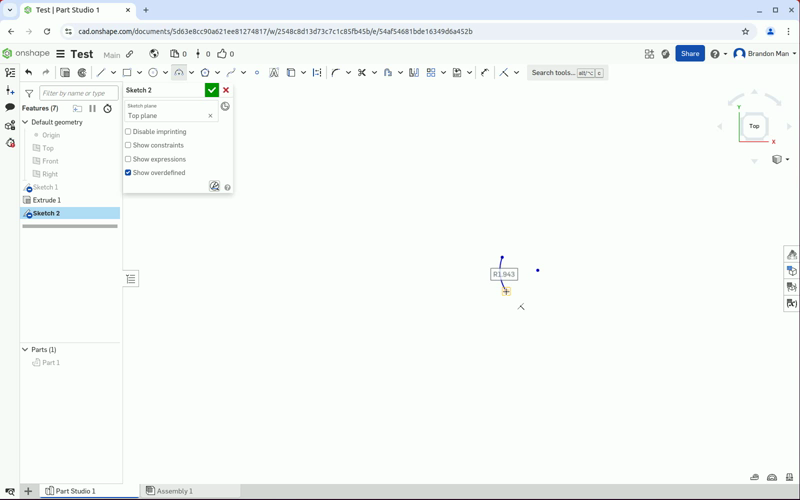
scroll(6)
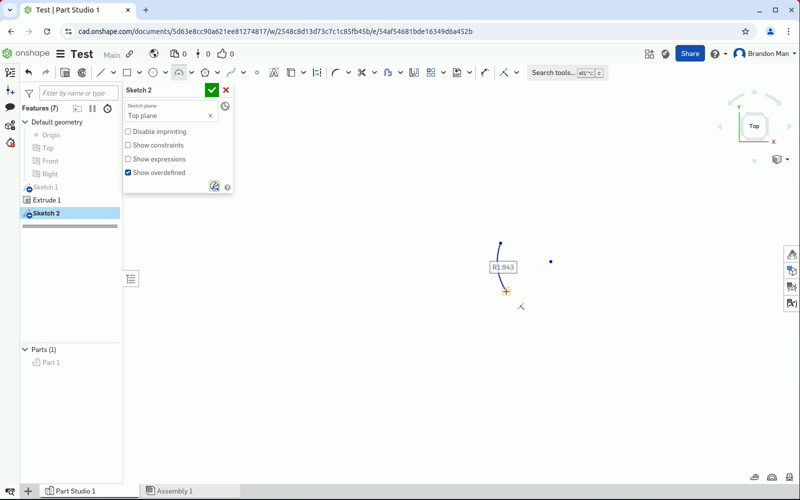
scroll(6)
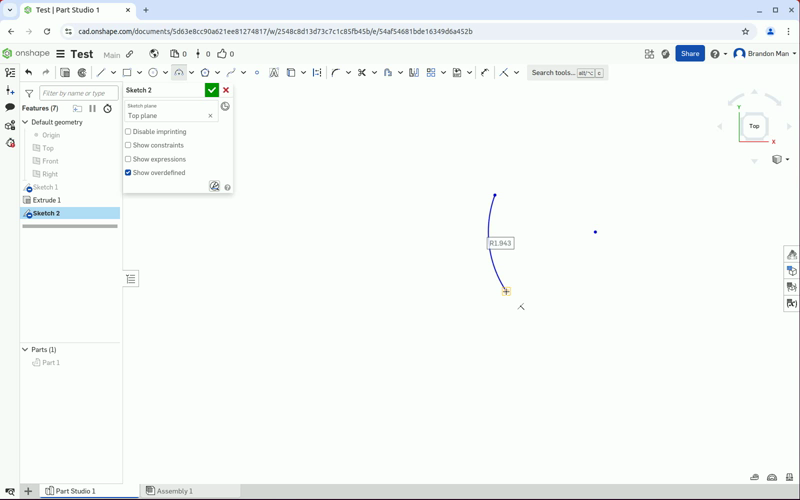
click(506, 291)
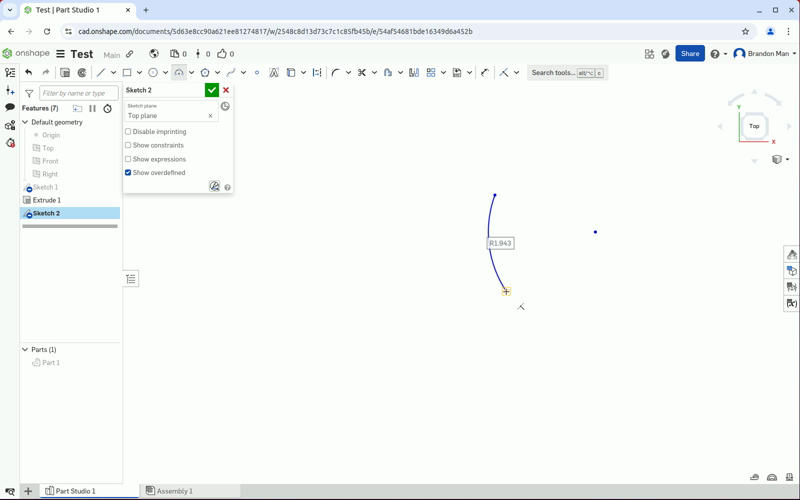
scroll(-6)
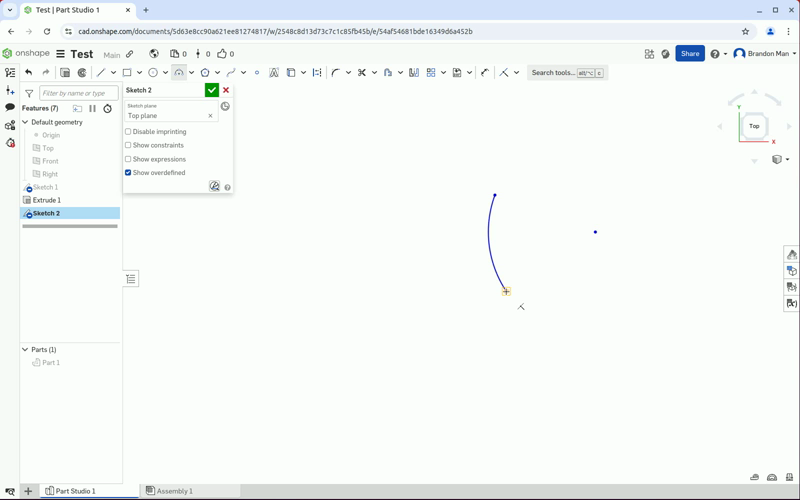
scroll(-6)
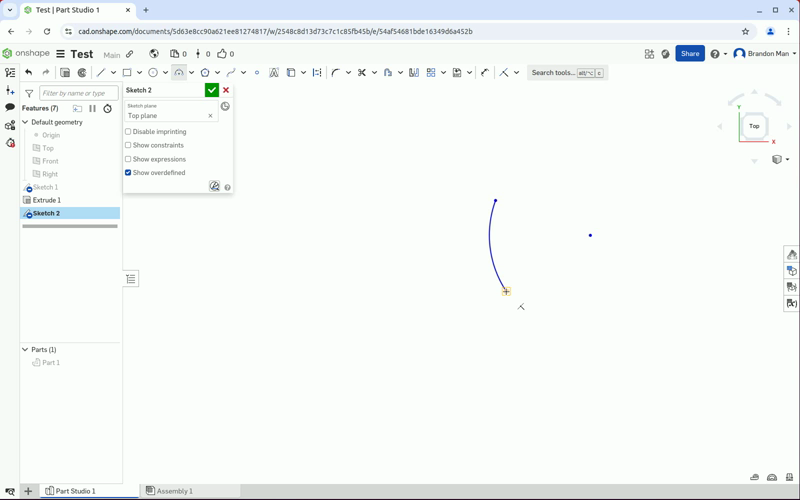
scroll(-6)
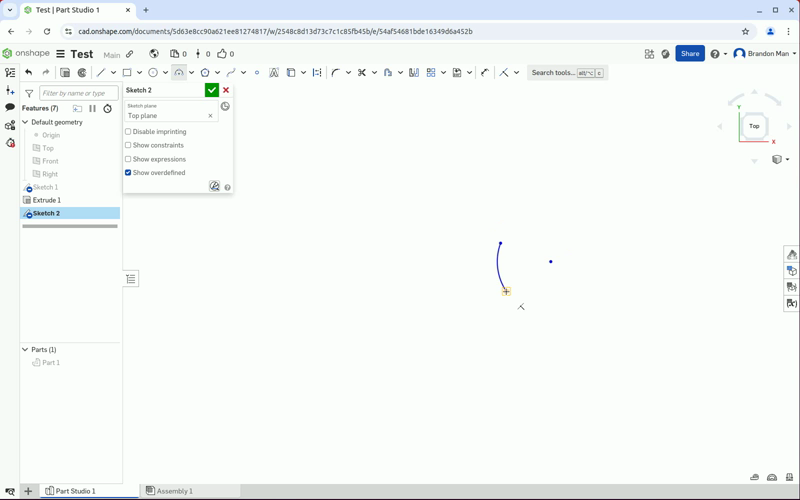
scroll(-6)
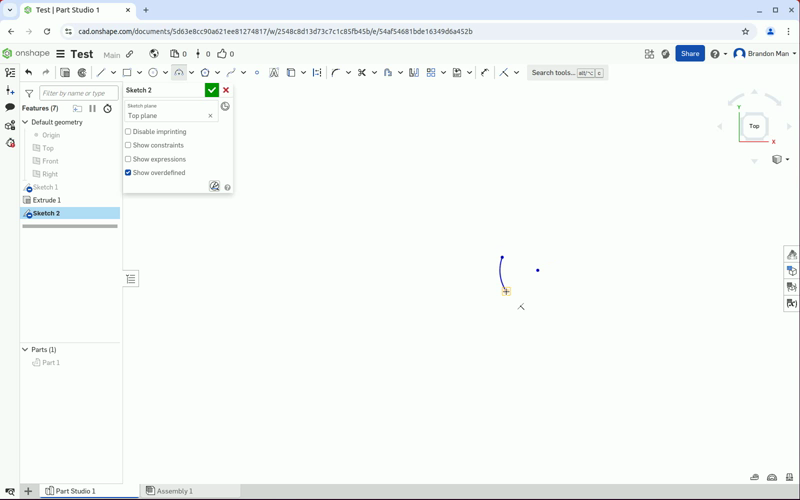
scroll(-6)
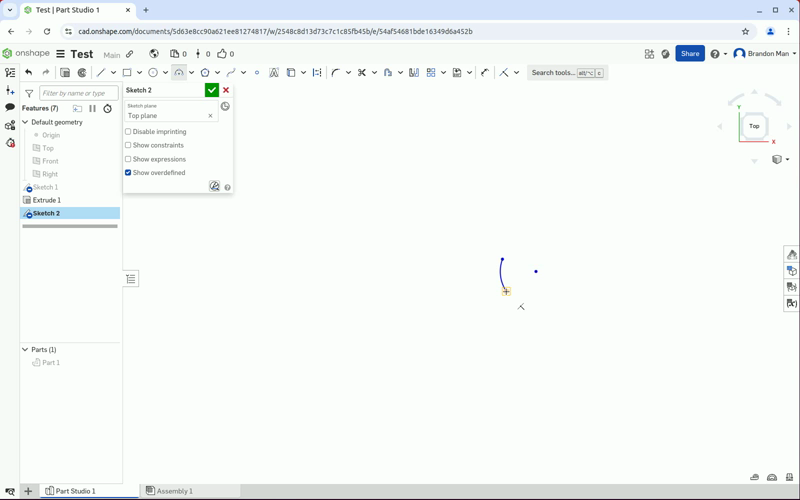
scroll(-6)
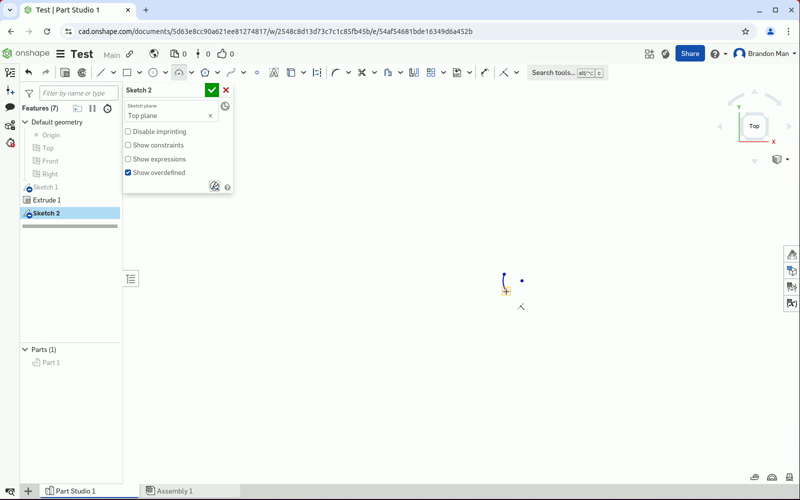
scroll(-6)
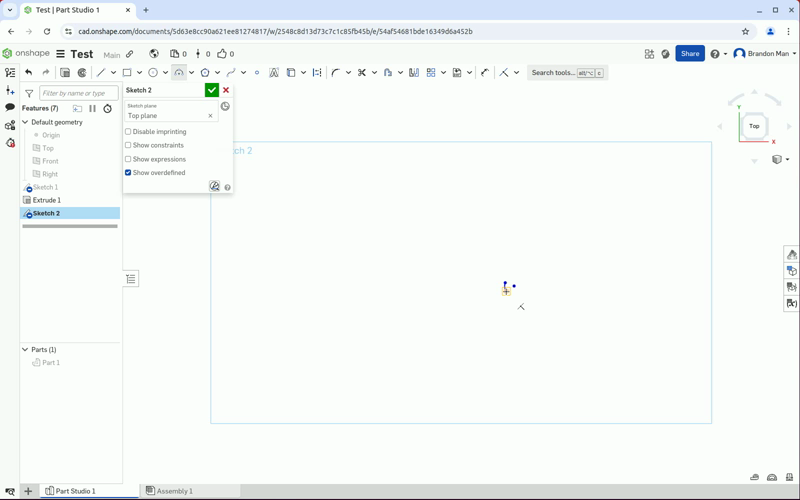
mouse_move(505, 282)
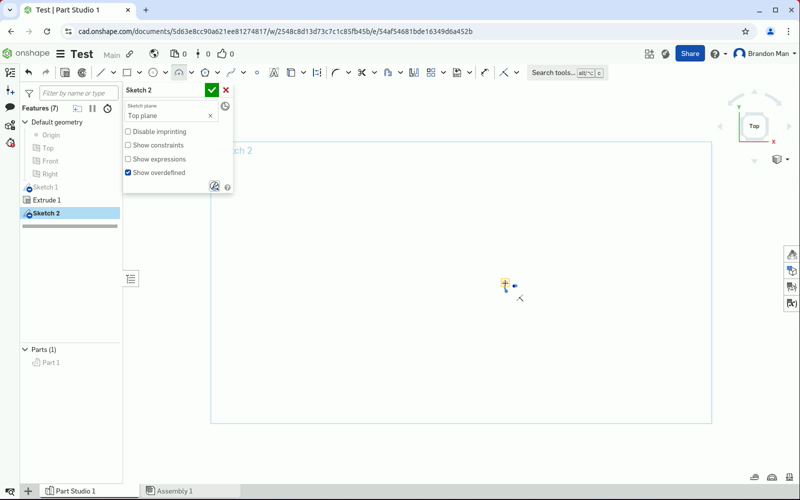
scroll(6)
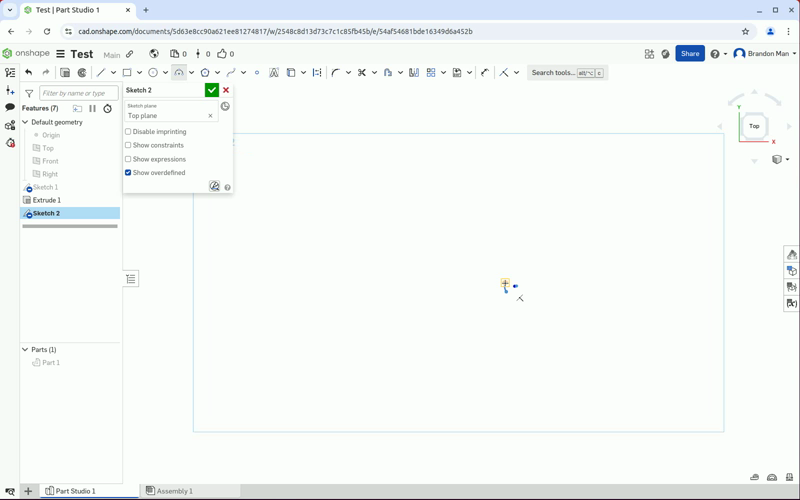
scroll(6)
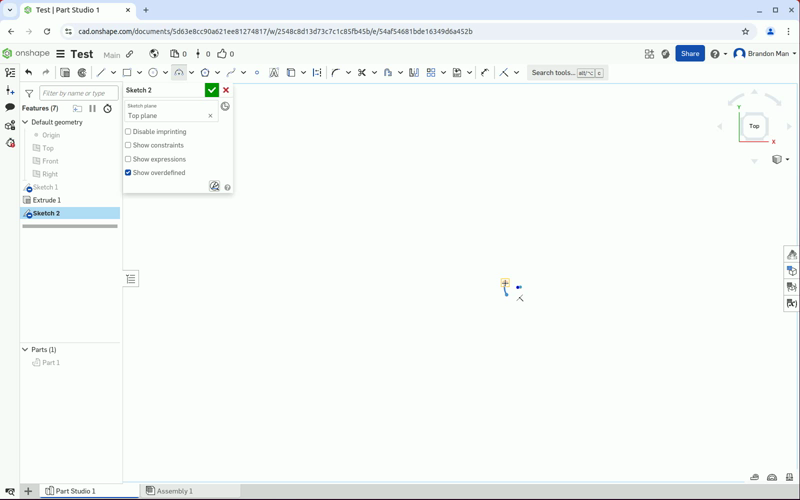
scroll(6)
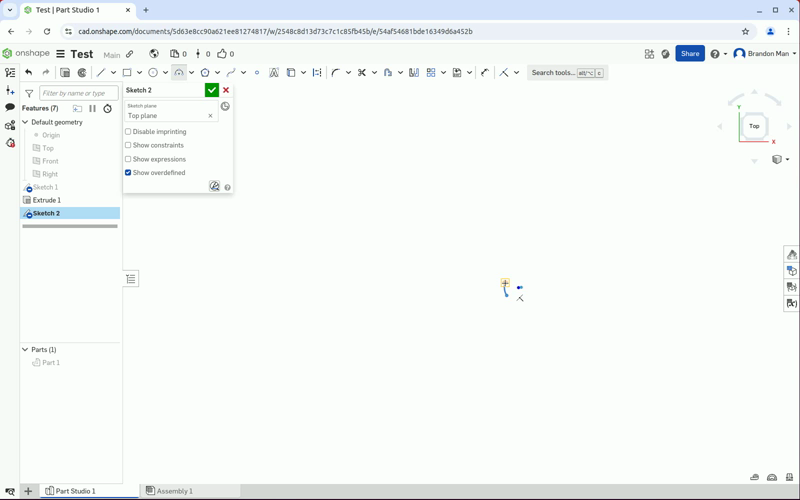
scroll(6)
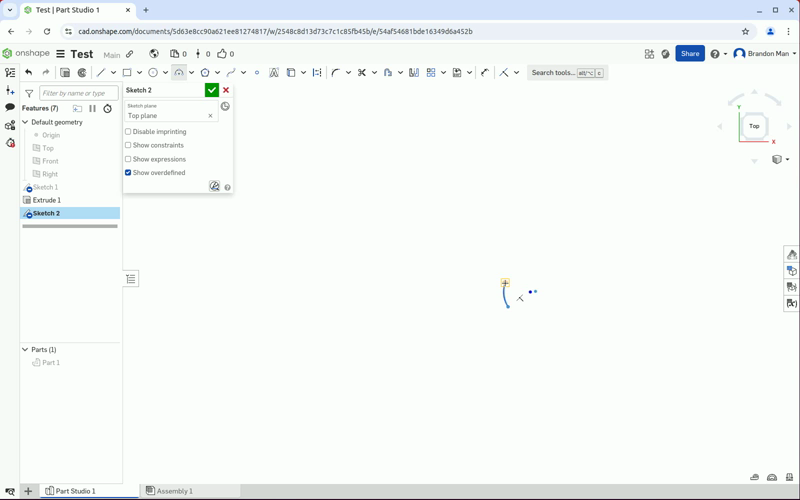
scroll(6)
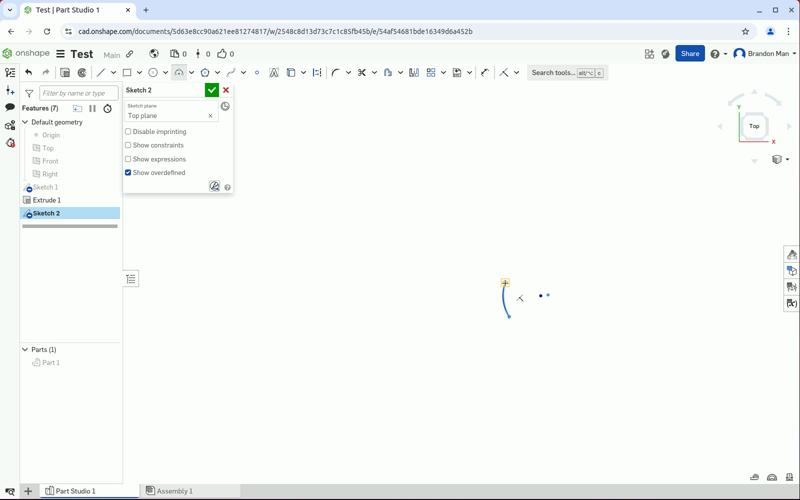
scroll(6)
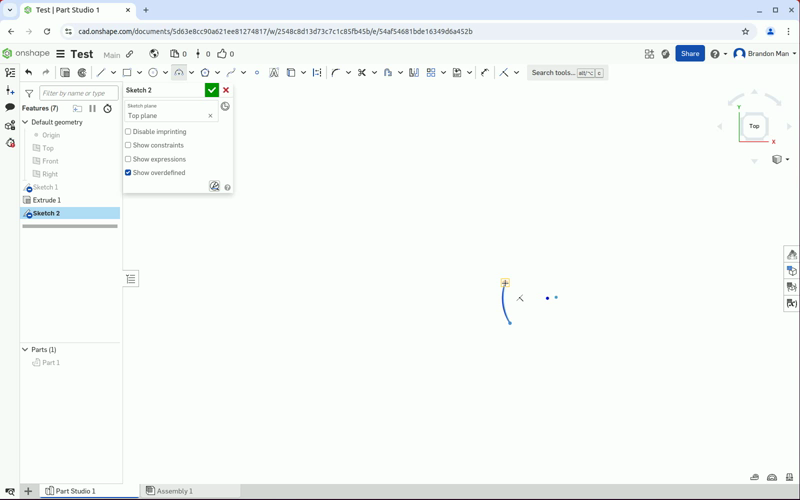
scroll(6)
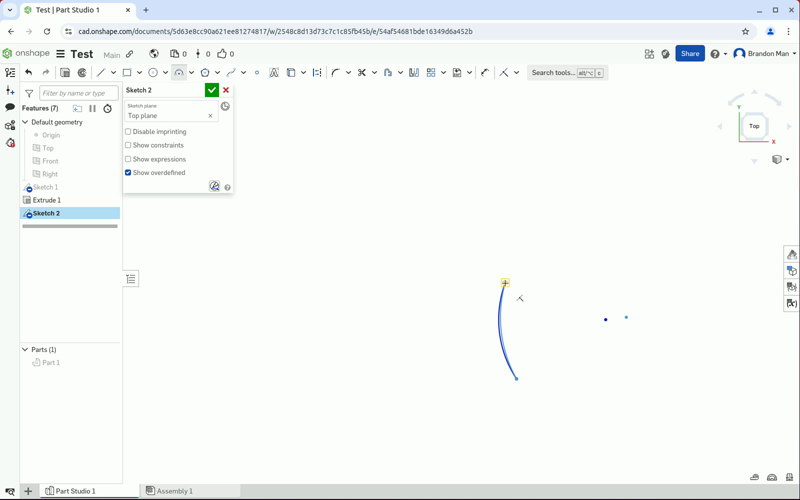
click(505, 282)
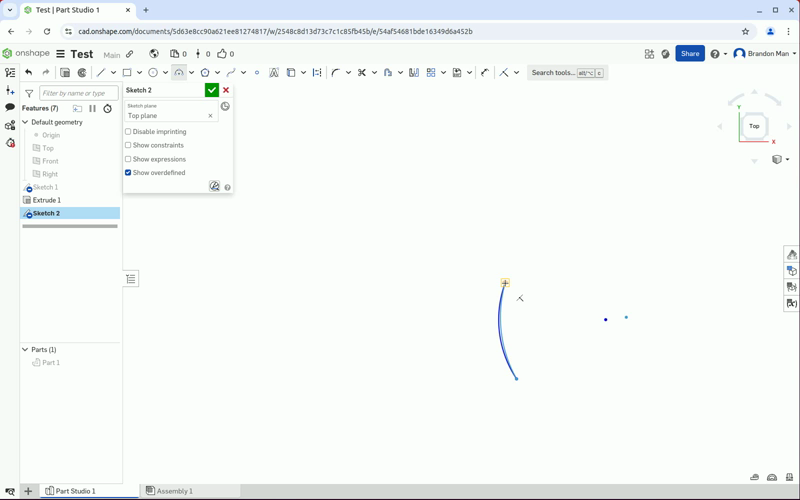
scroll(-6)
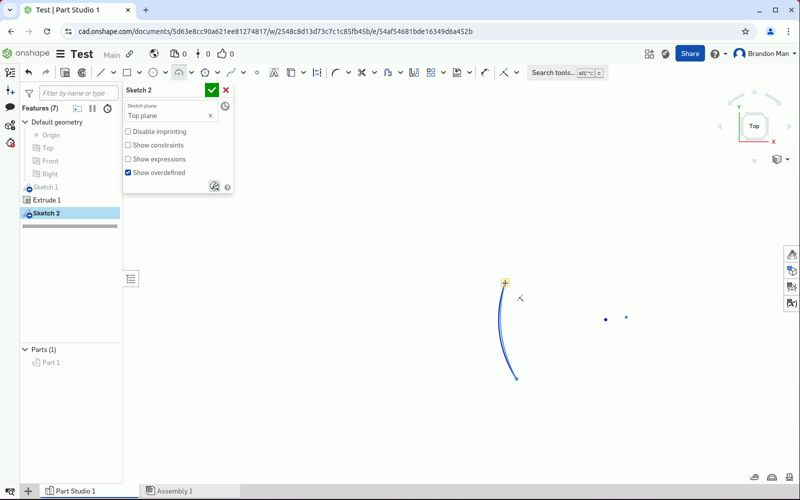
scroll(-6)
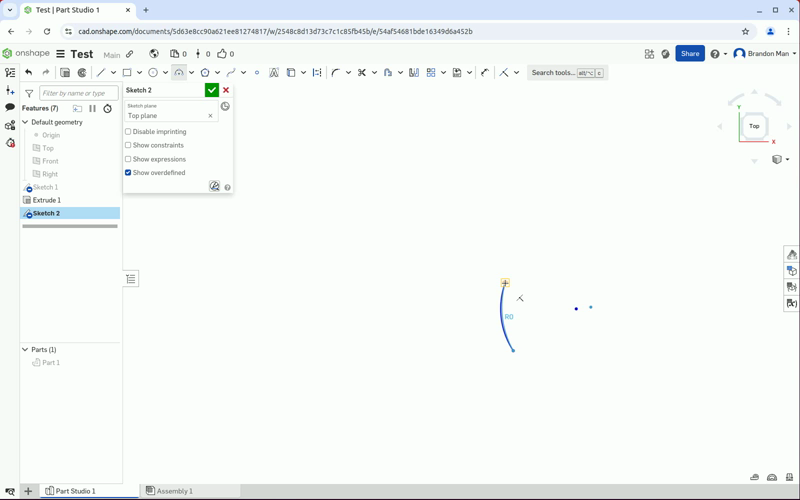
scroll(-6)
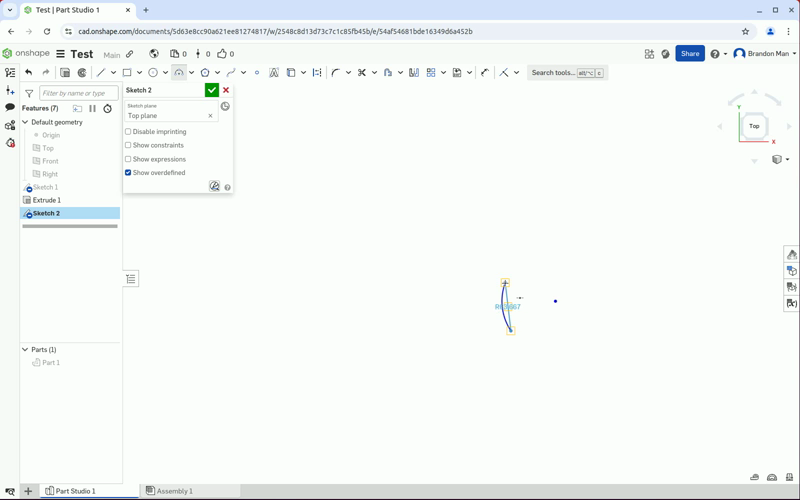
scroll(-6)
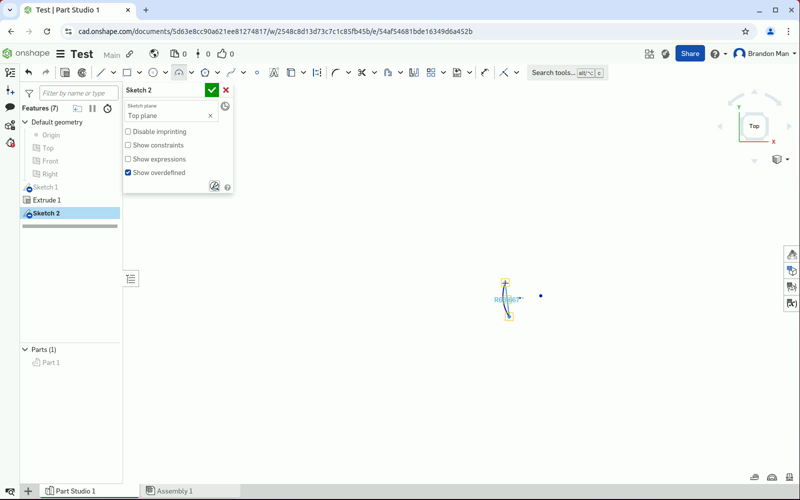
scroll(-6)
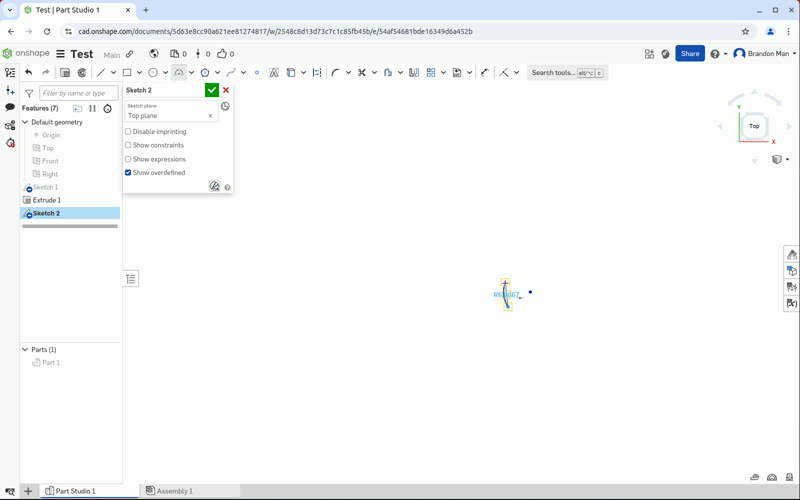
scroll(-6)
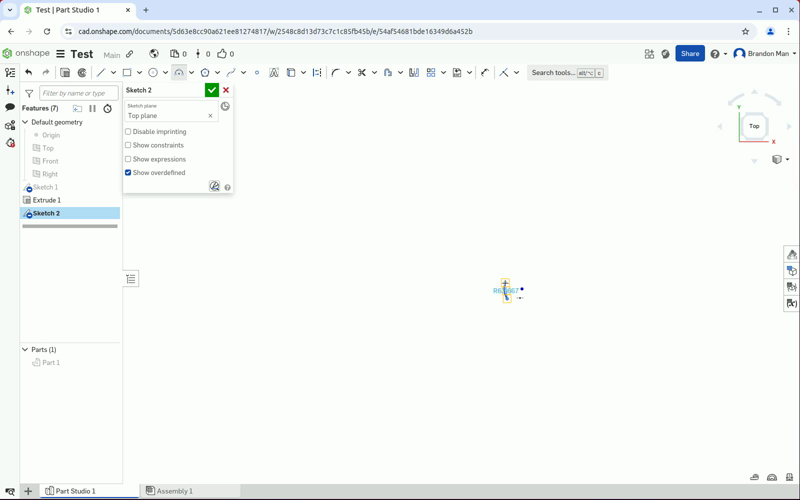
scroll(-6)
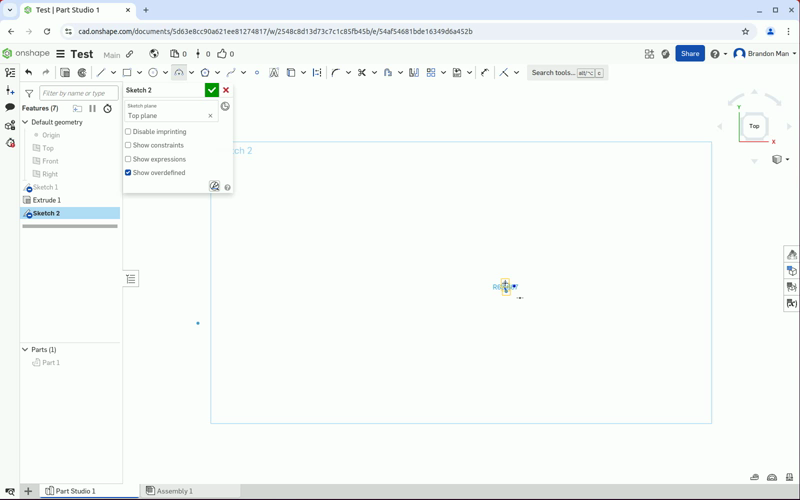
key_down(shift)
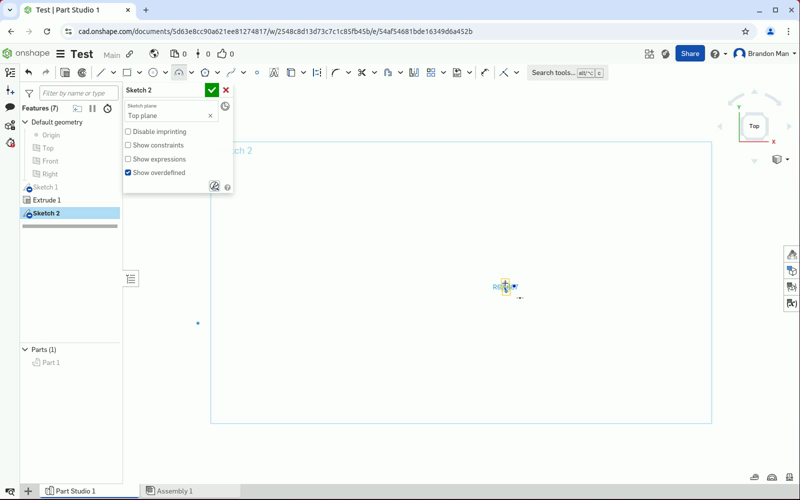
mouse_move(507, 286)
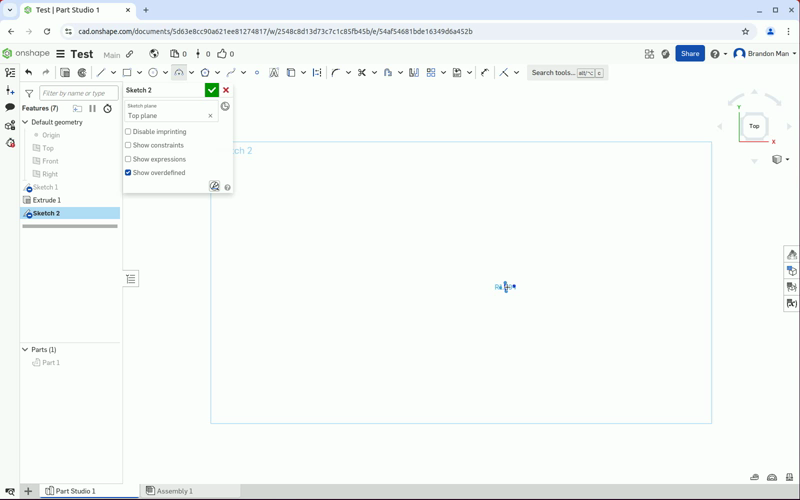
scroll(6)
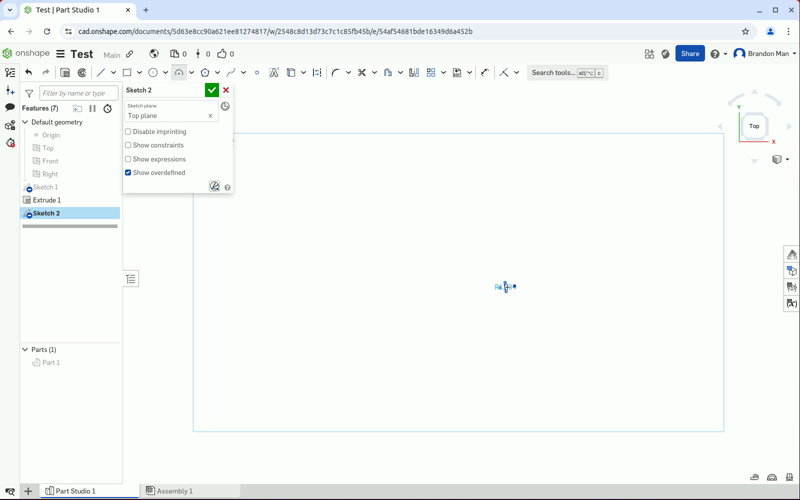
scroll(6)
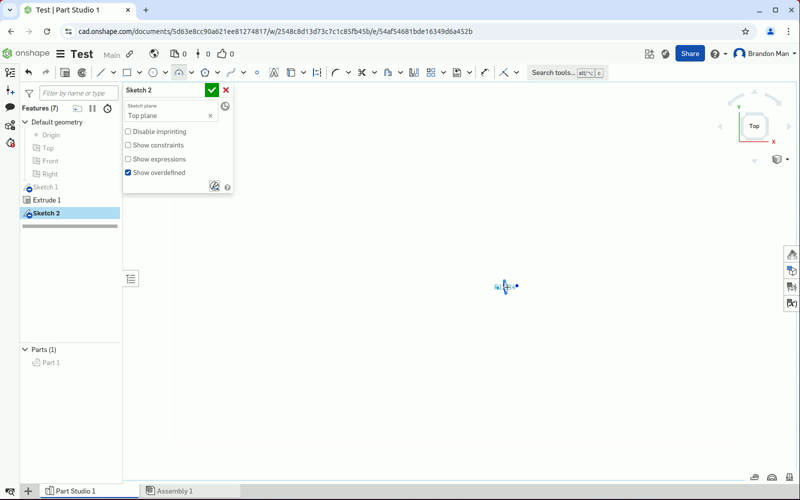
scroll(6)
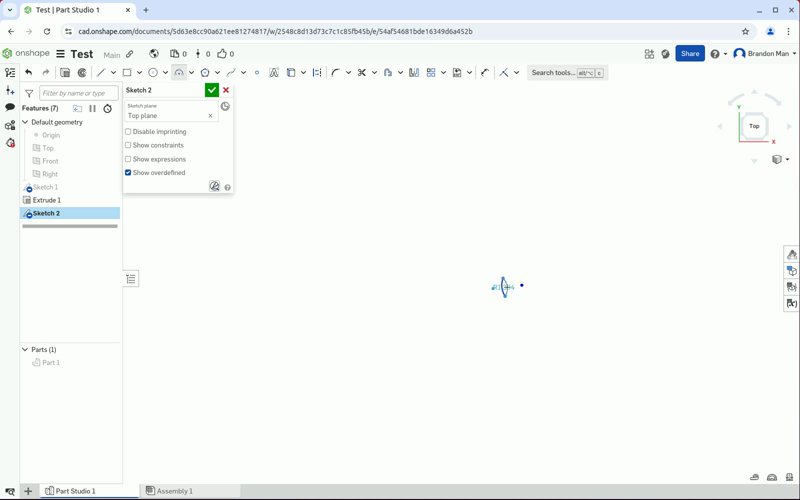
scroll(6)
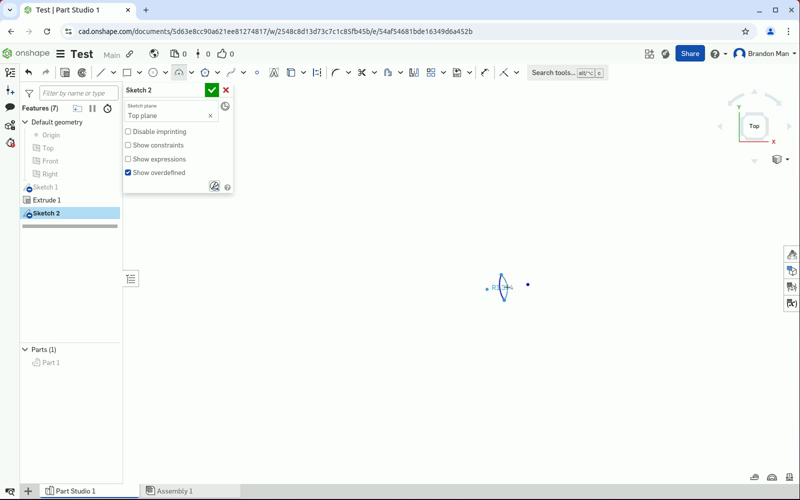
scroll(6)
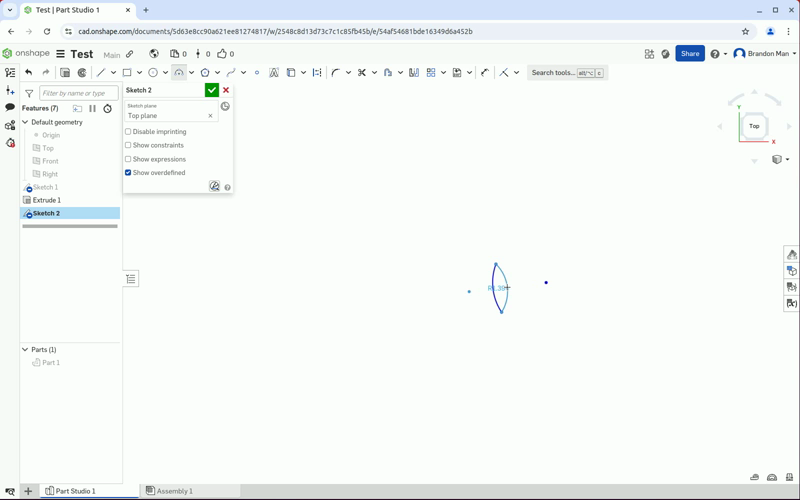
scroll(6)
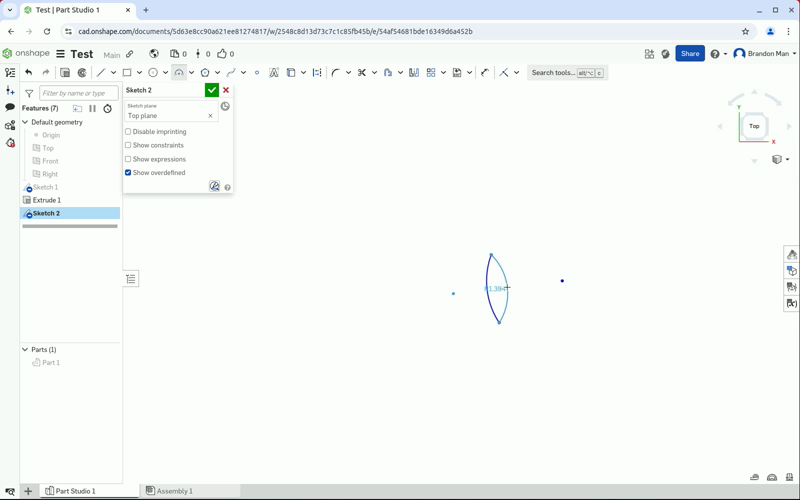
scroll(6)
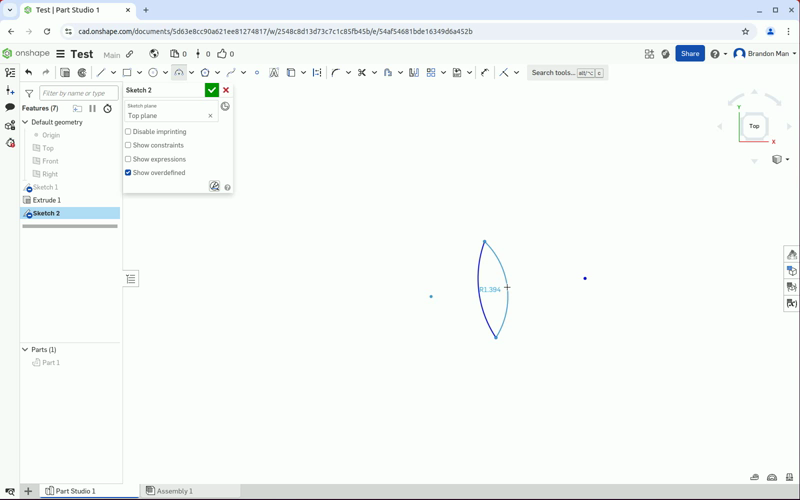
click(507, 286)
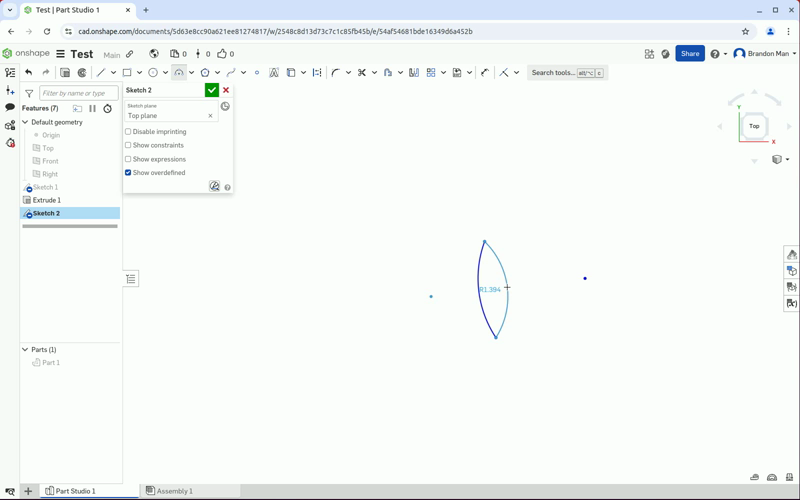
scroll(-6)
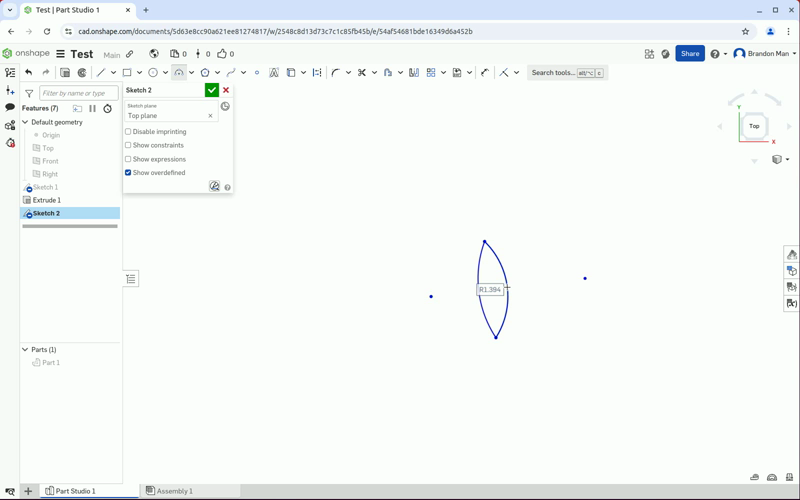
scroll(-6)
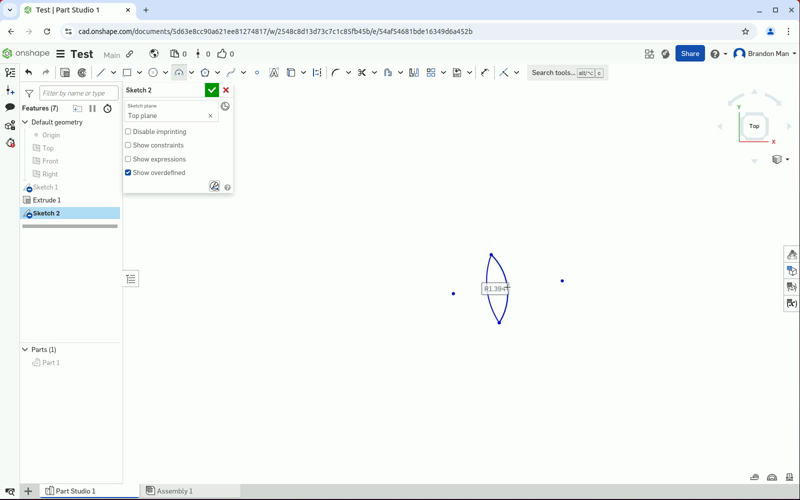
scroll(-6)
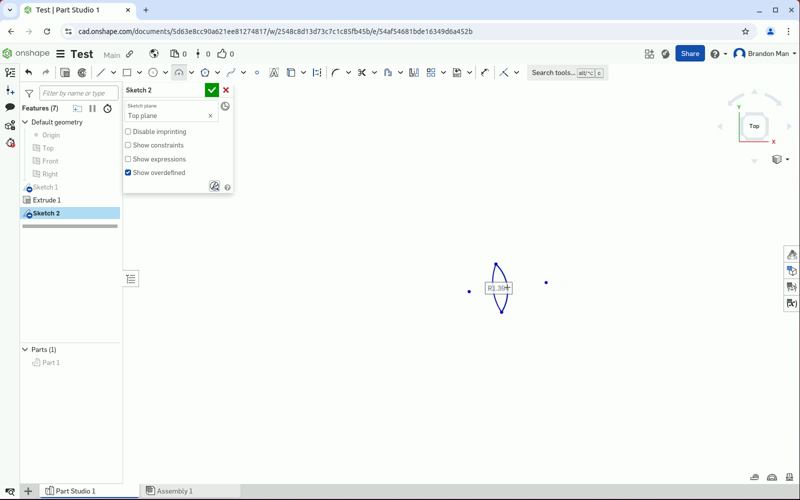
scroll(-6)
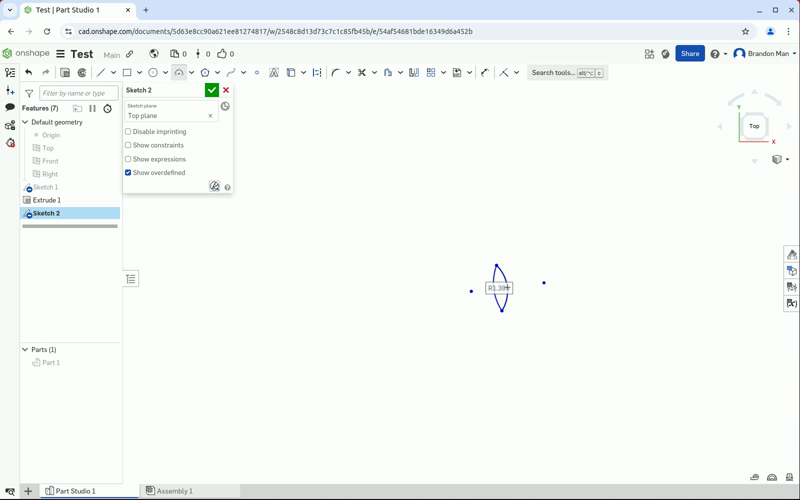
scroll(-6)
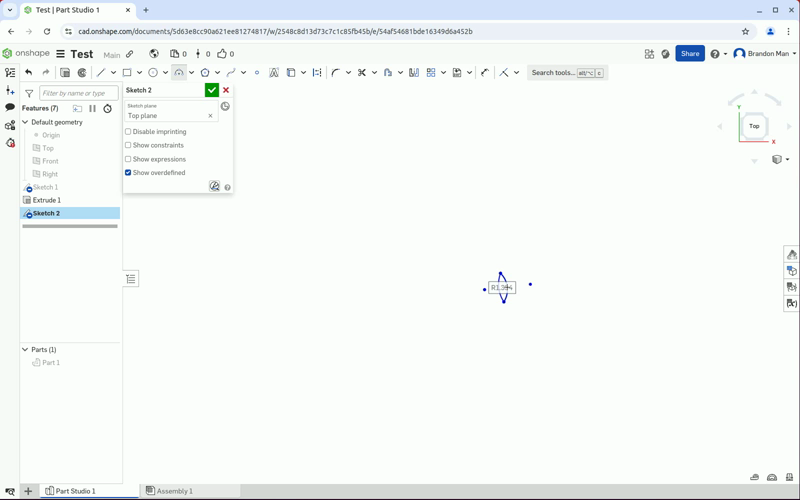
scroll(-6)
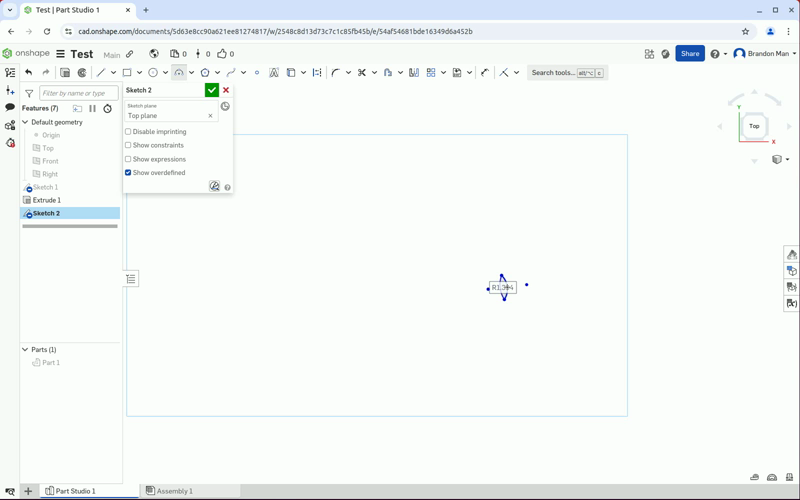
scroll(-6)
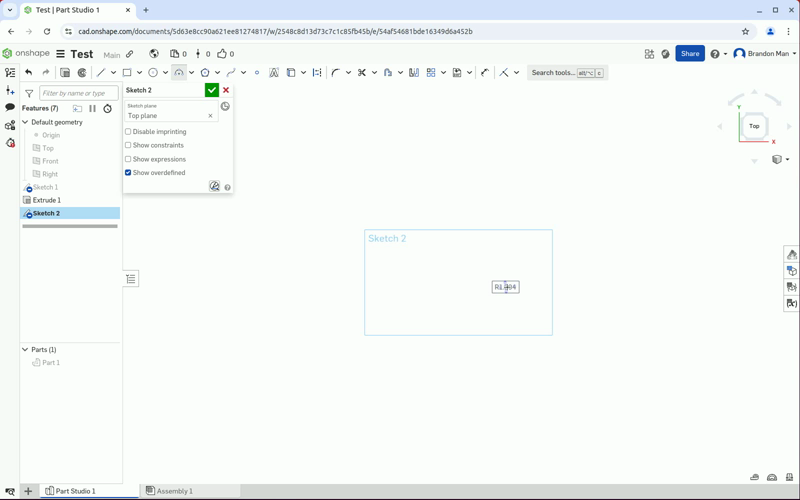
key_up(shift)
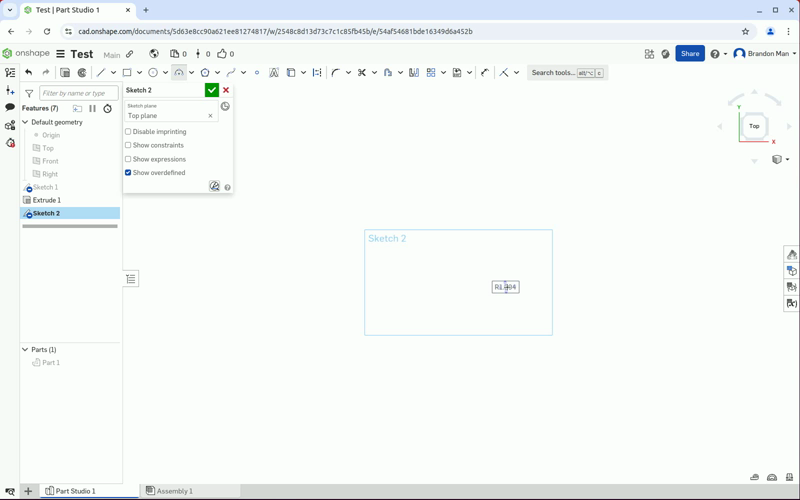
key(esc)
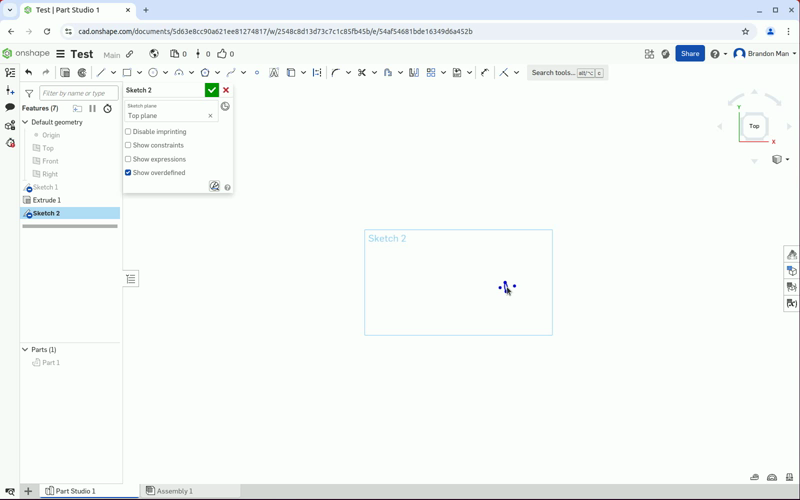
mouse_move(505, 285)
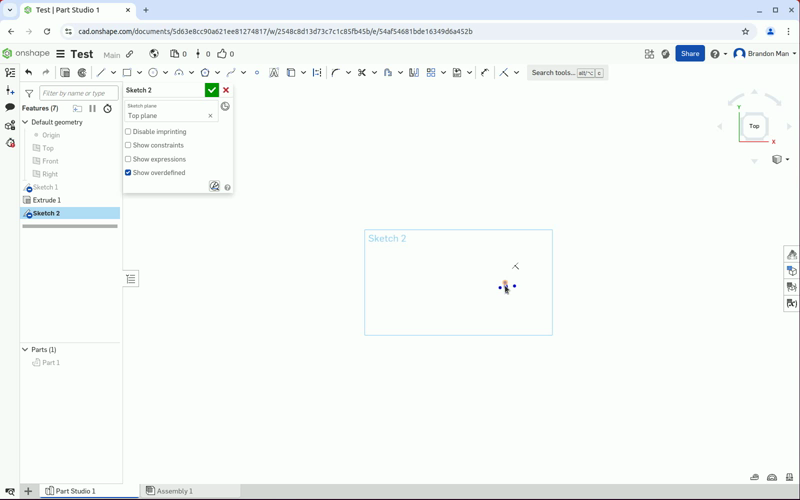
scroll(6)
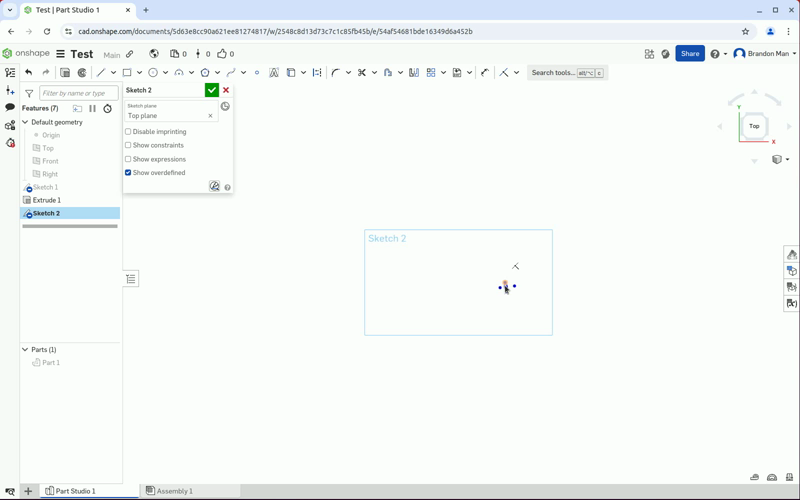
scroll(6)
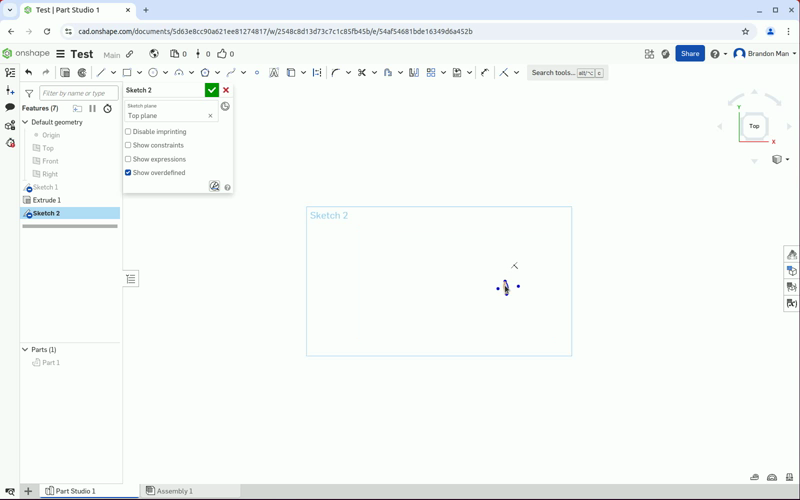
scroll(6)
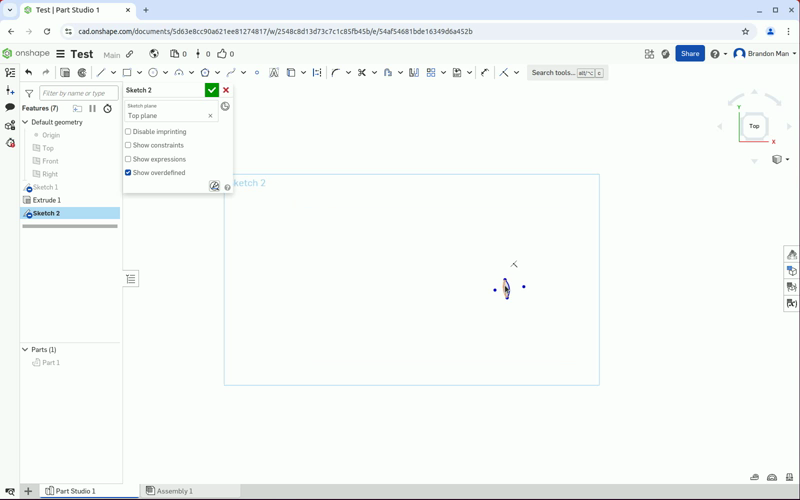
scroll(6)
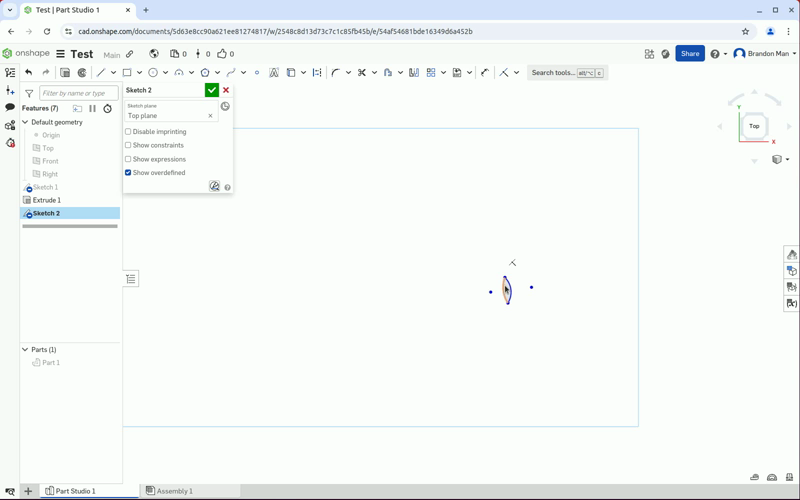
scroll(6)
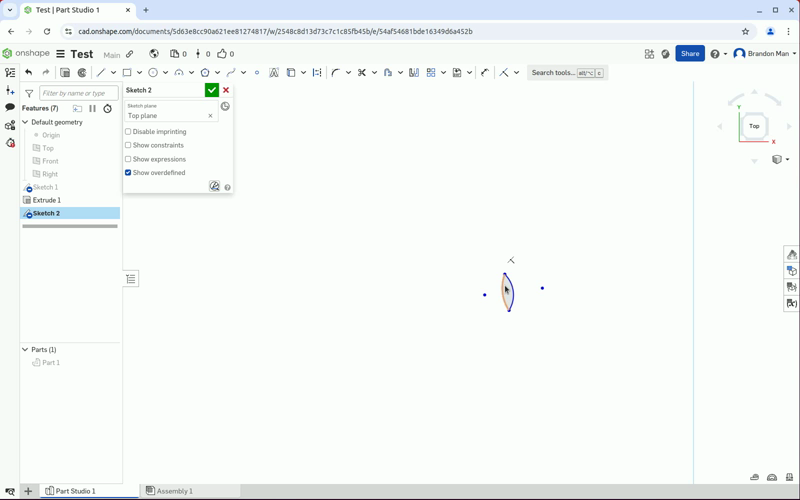
scroll(6)
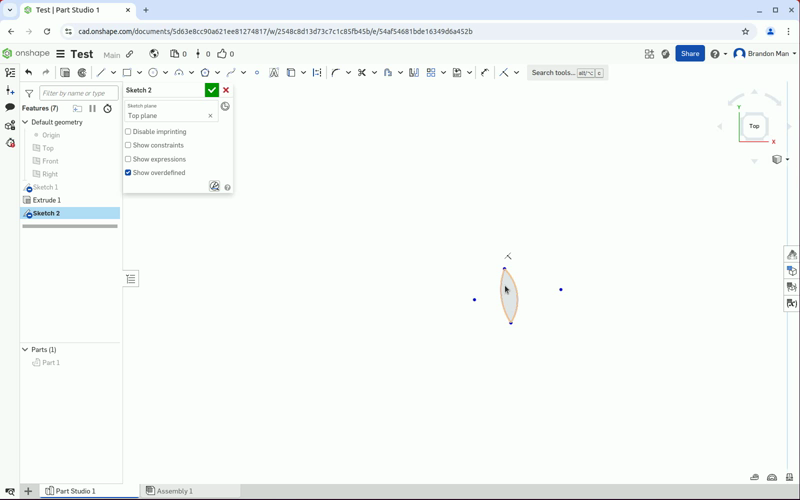
scroll(6)
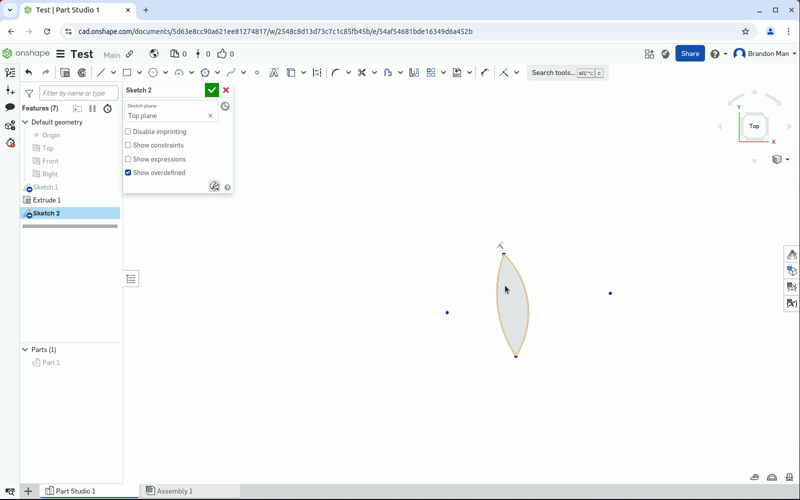
click(505, 285)
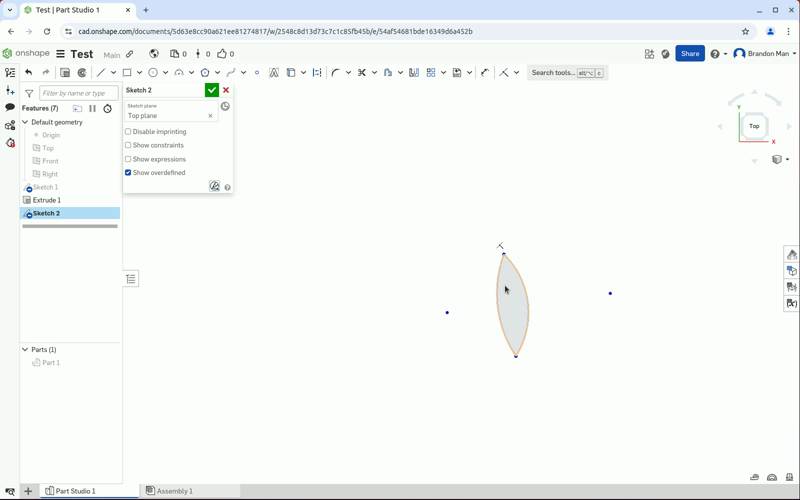
scroll(-6)
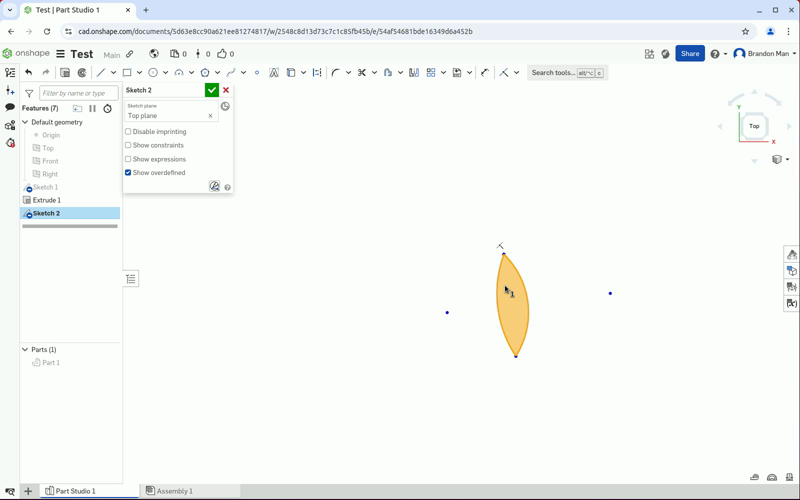
scroll(-6)
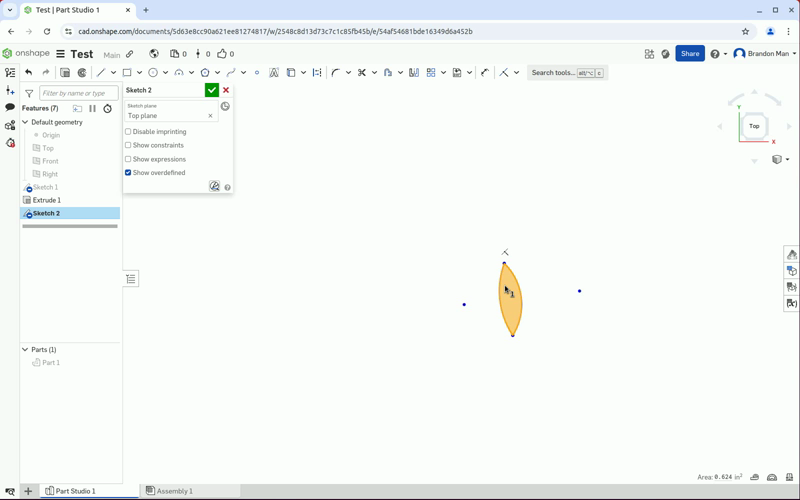
scroll(-6)
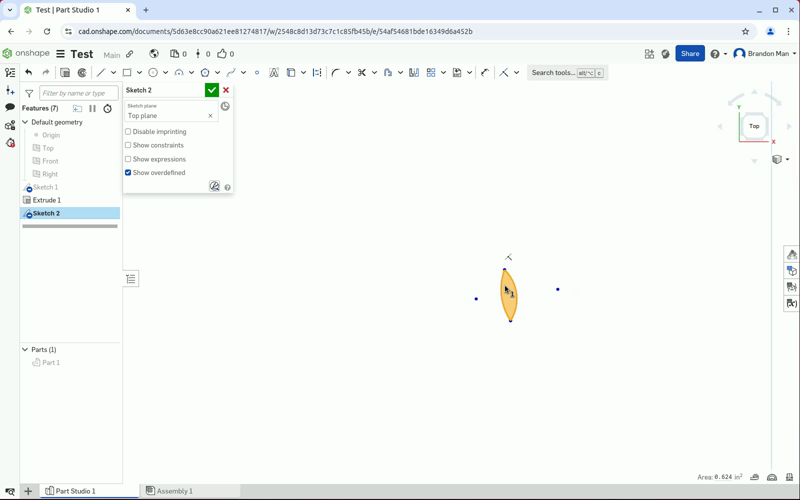
scroll(-6)
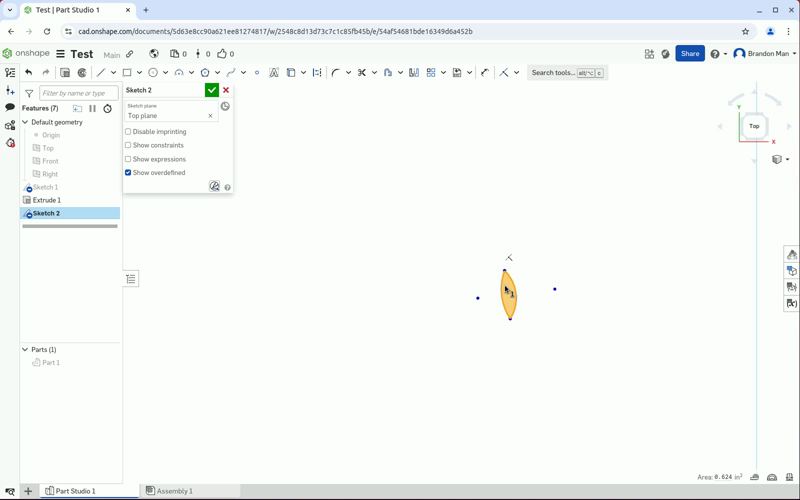
scroll(-6)
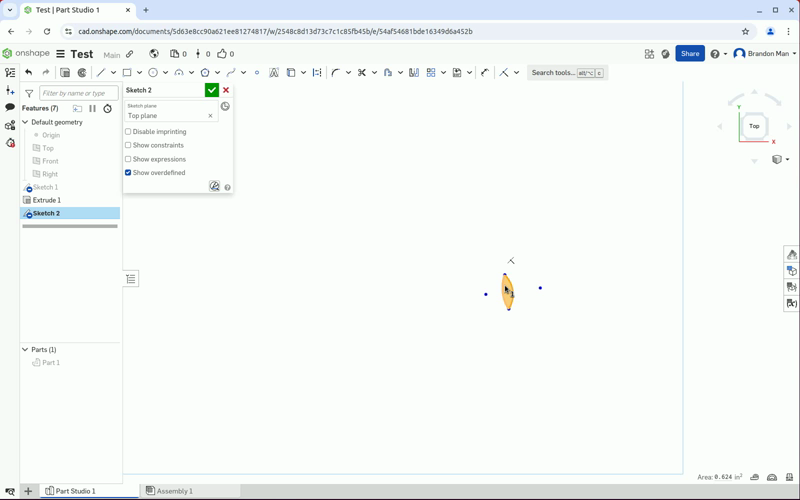
scroll(-6)
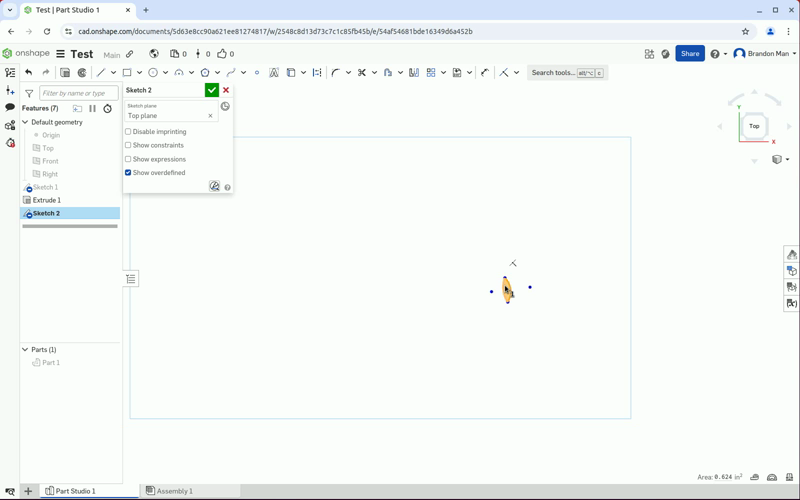
scroll(-6)
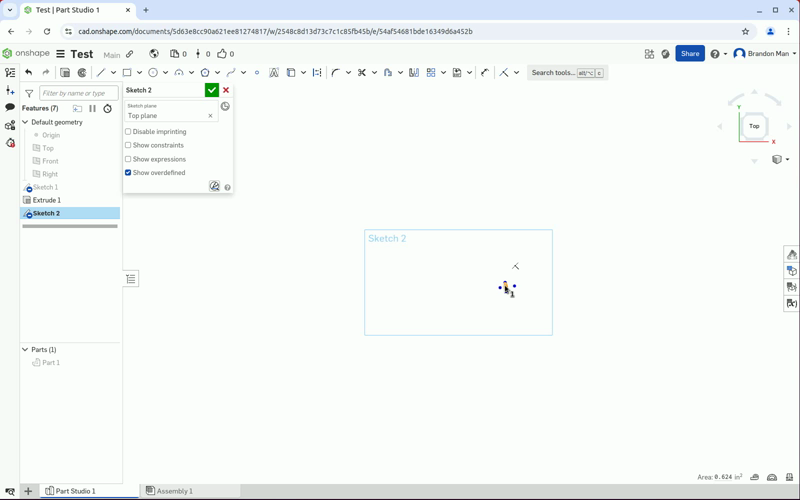
mouse_move(73, 352)
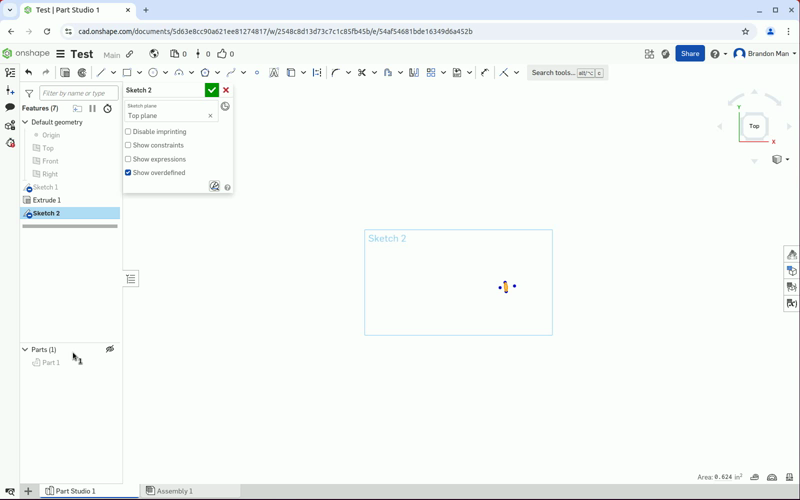
key(shift+y)
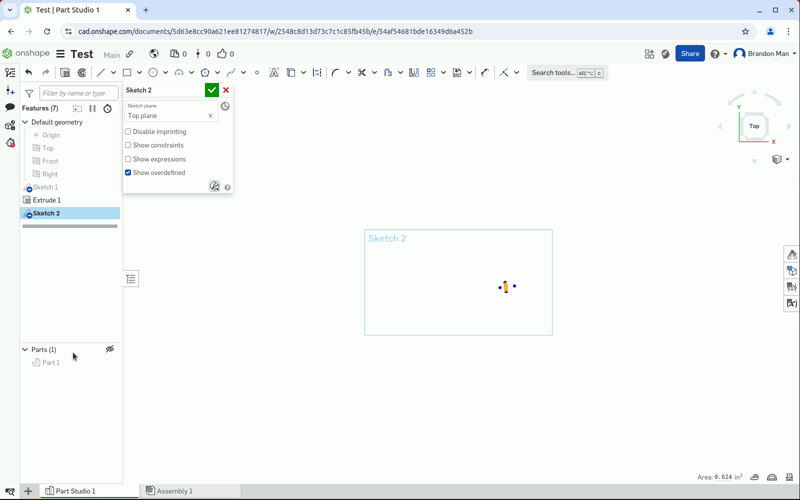
key(shift+e)
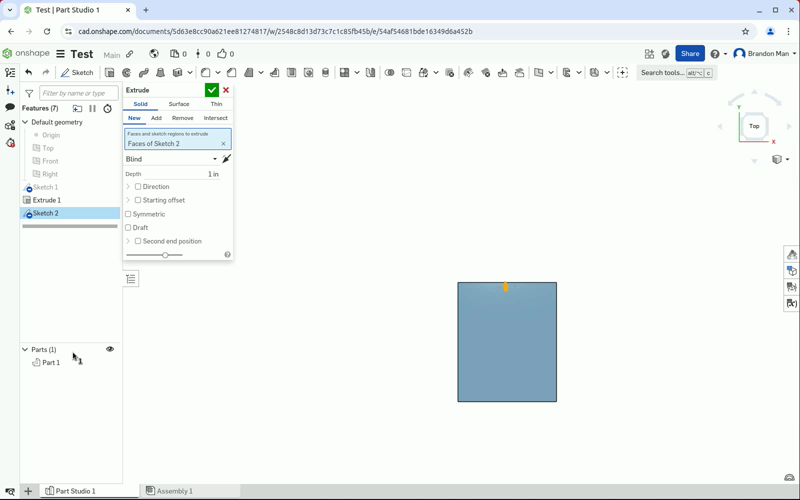
mouse_move(143, 106)
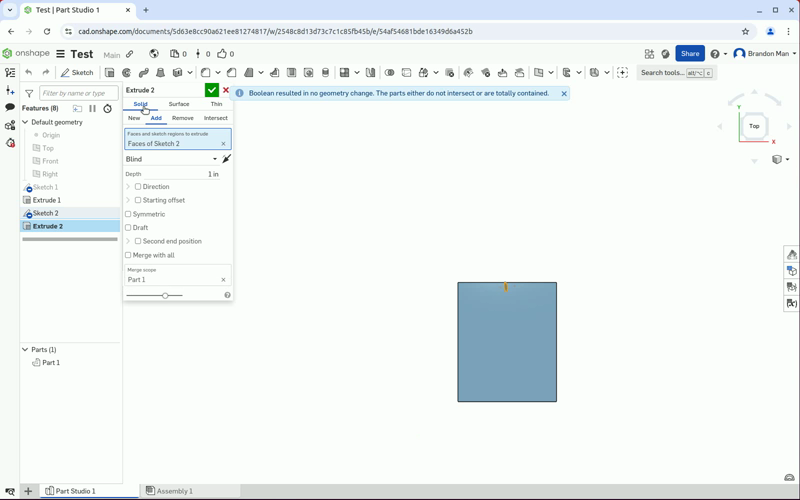
click(143, 106)
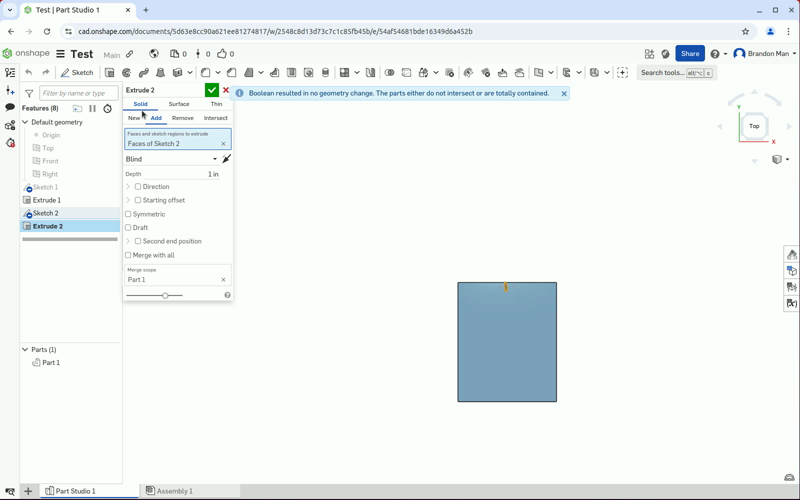
mouse_move(137, 120)
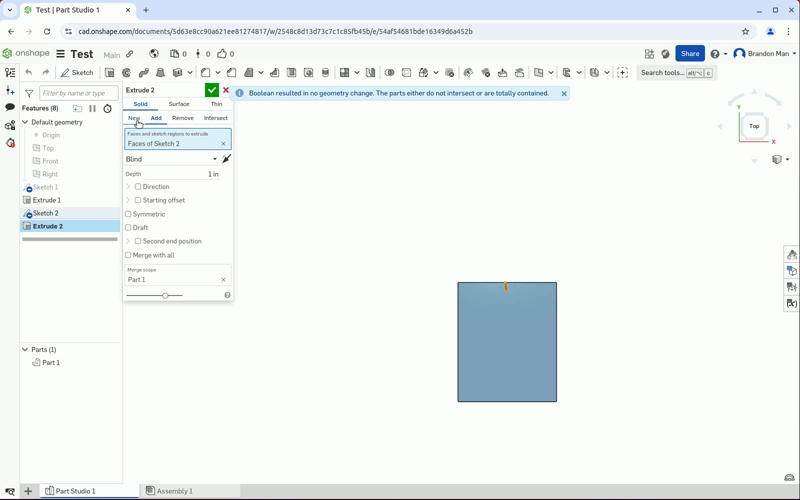
click(137, 120)
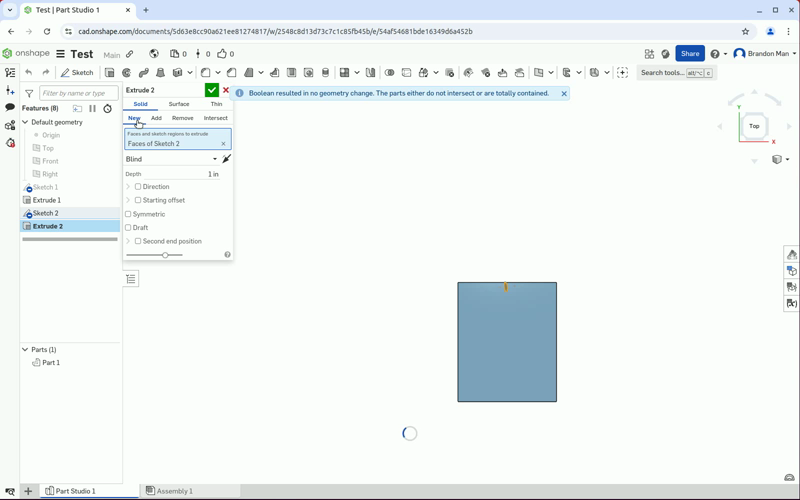
key(tab, 4)
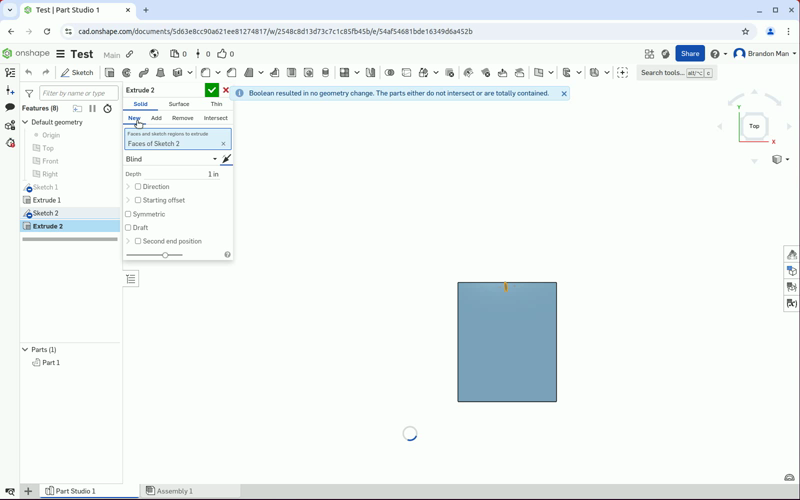
text(-11.073)
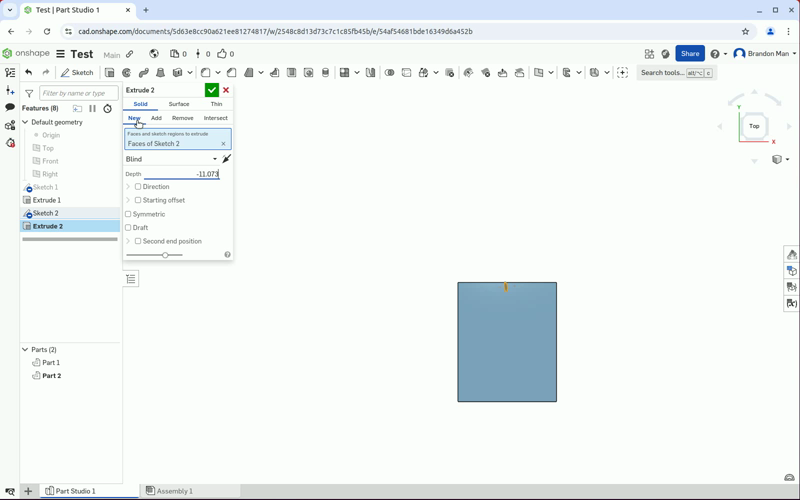
key(enter)
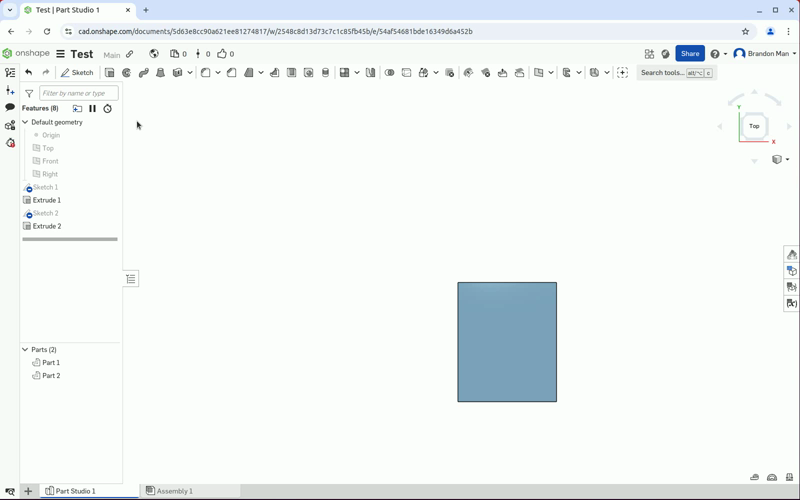
key(shift+h)
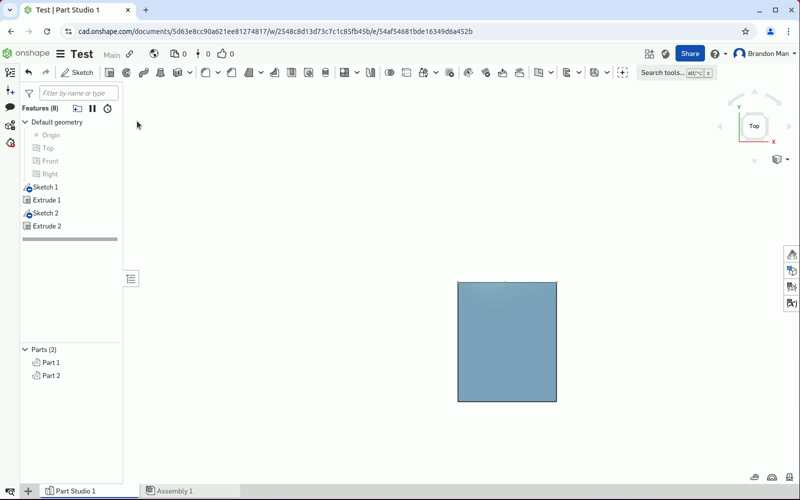
key(shift+h)
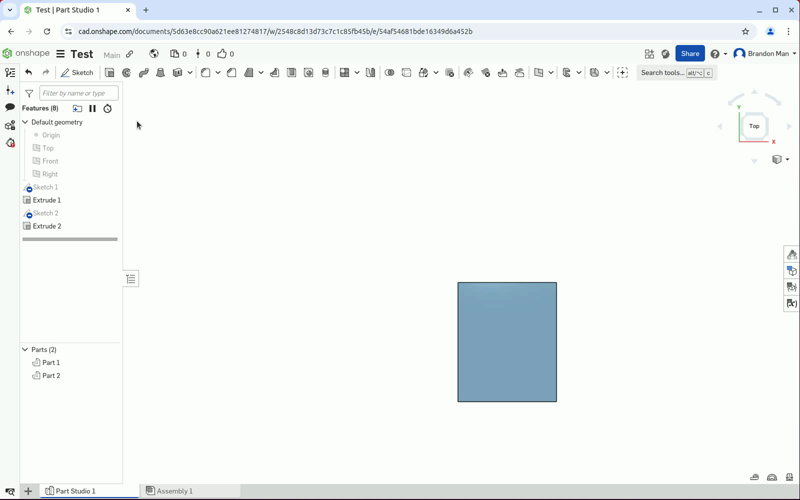
mouse_move(73, 189)
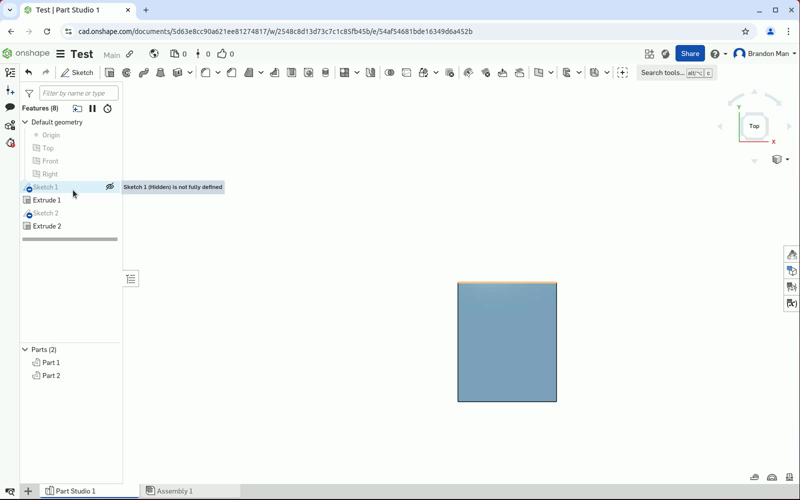
click(73, 189)
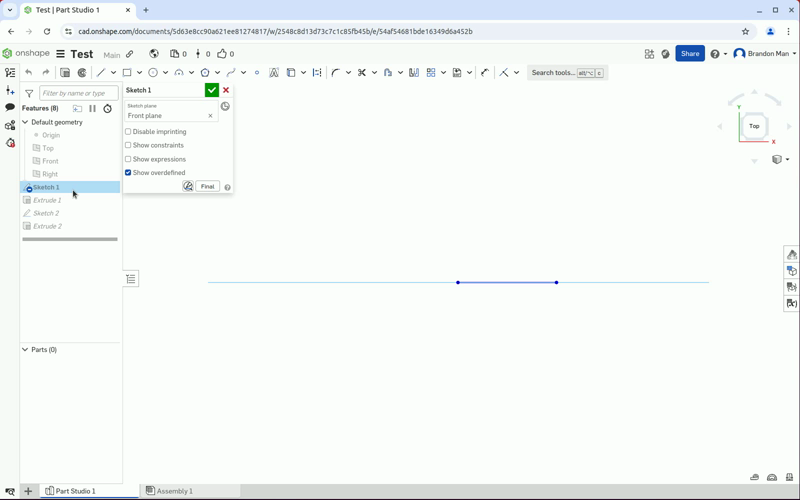
mouse_move(229, 92)
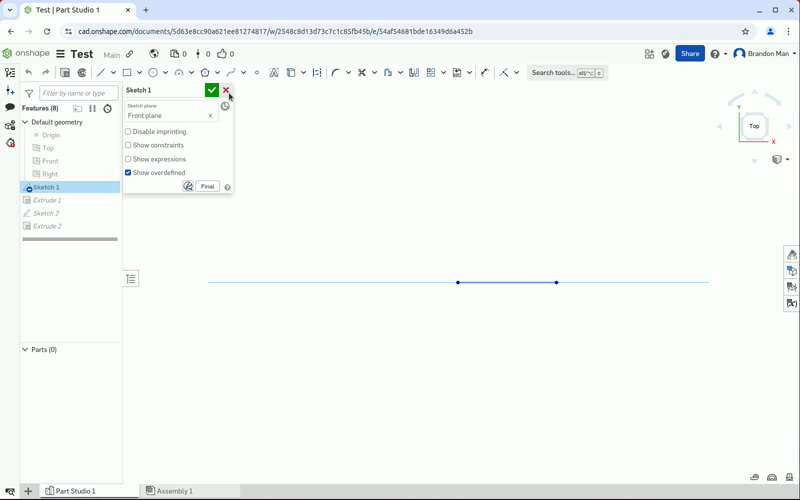
click(229, 92)
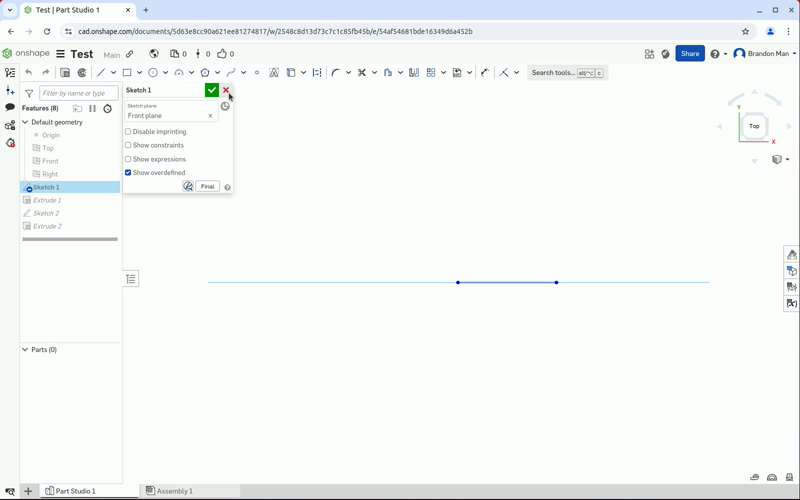
key(shift+s)
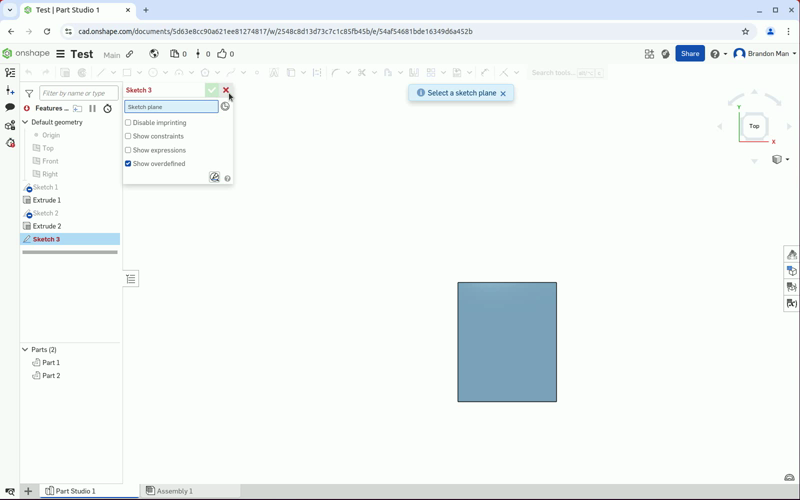
mouse_move(73, 150)
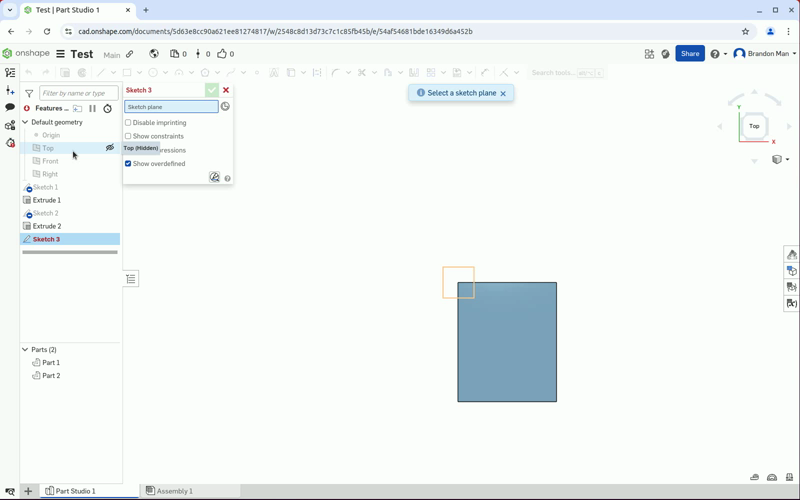
click(73, 150)
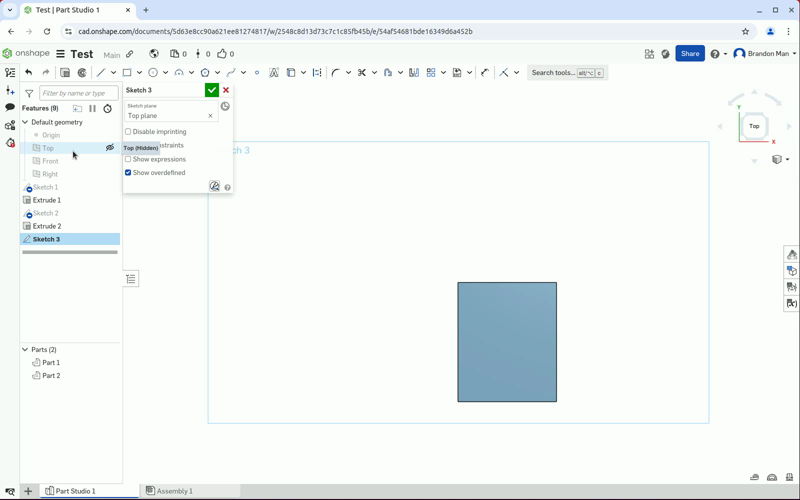
mouse_move(73, 352)
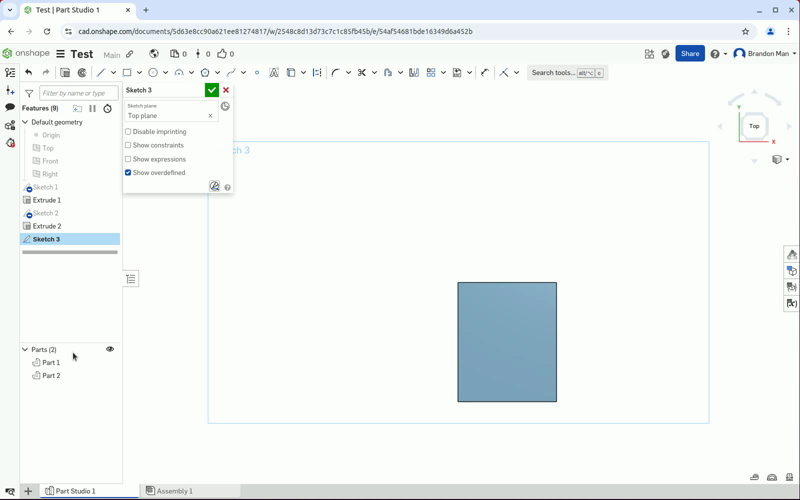
key(y)
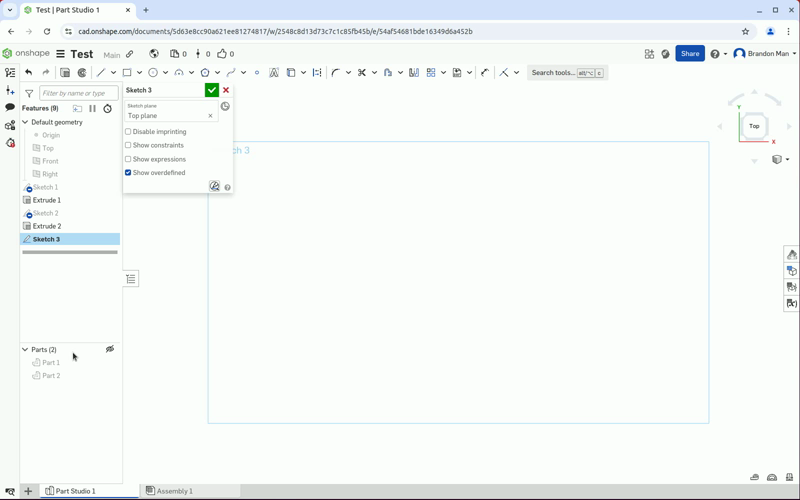
key(a)
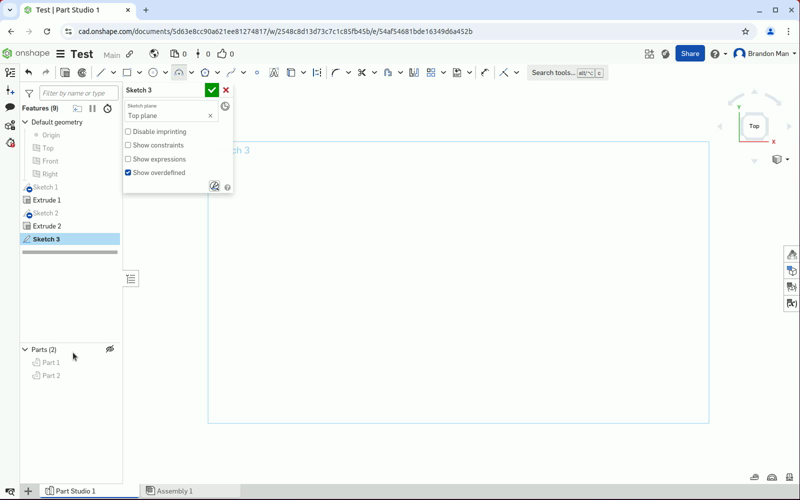
key_down(shift)
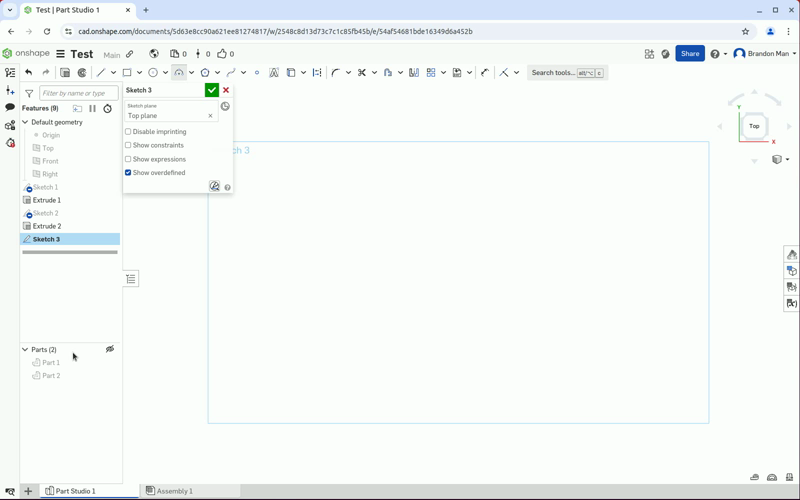
mouse_move(481, 322)
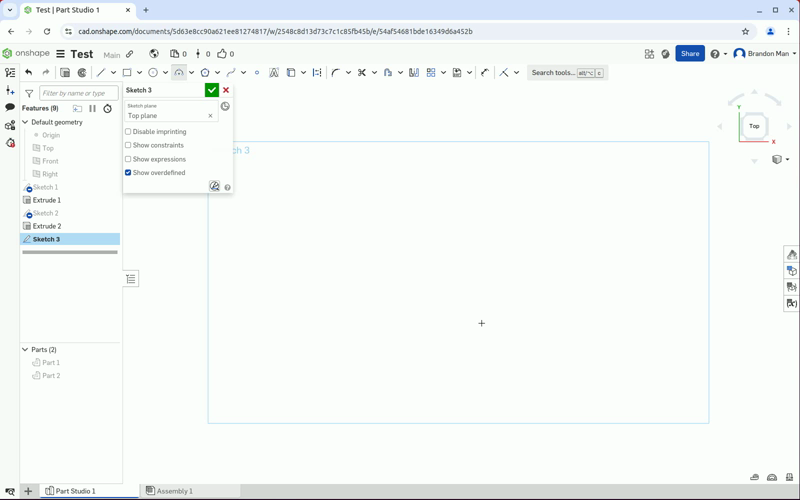
click(481, 322)
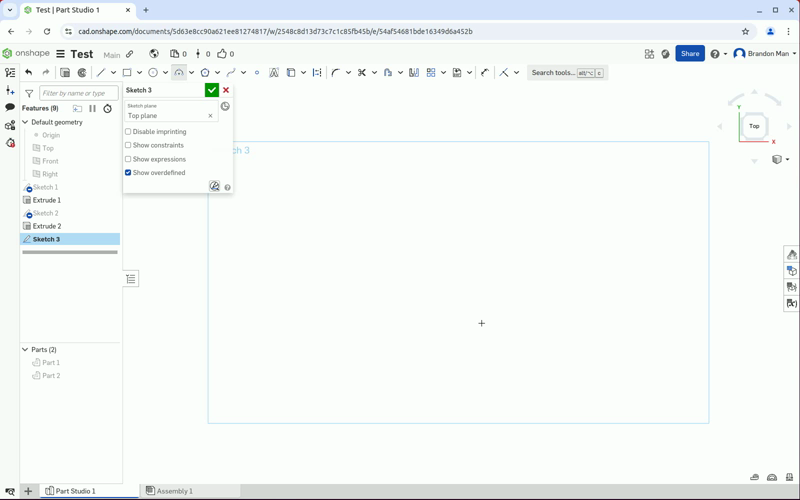
key_up(shift)
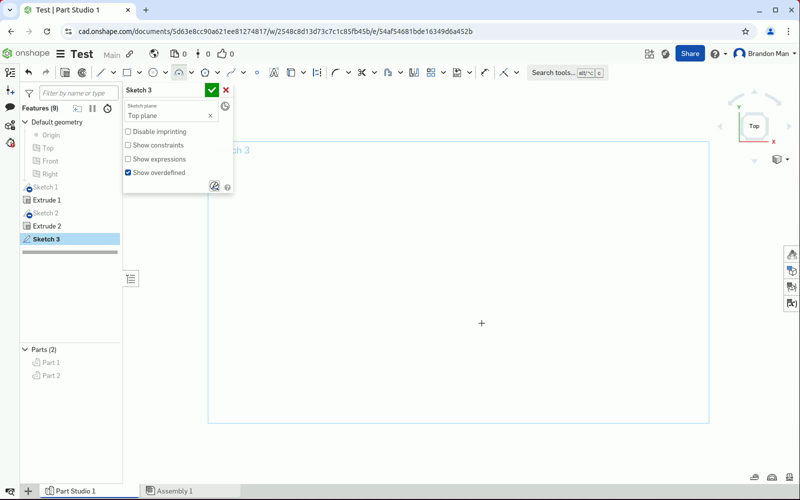
key_down(shift)
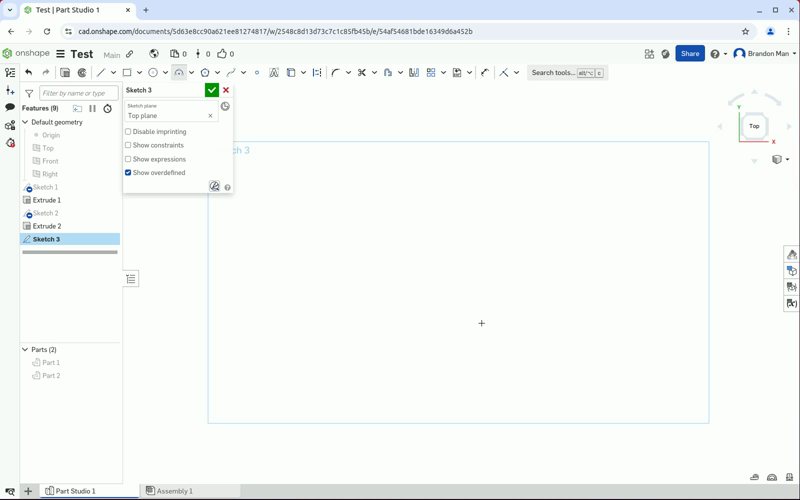
mouse_move(521, 349)
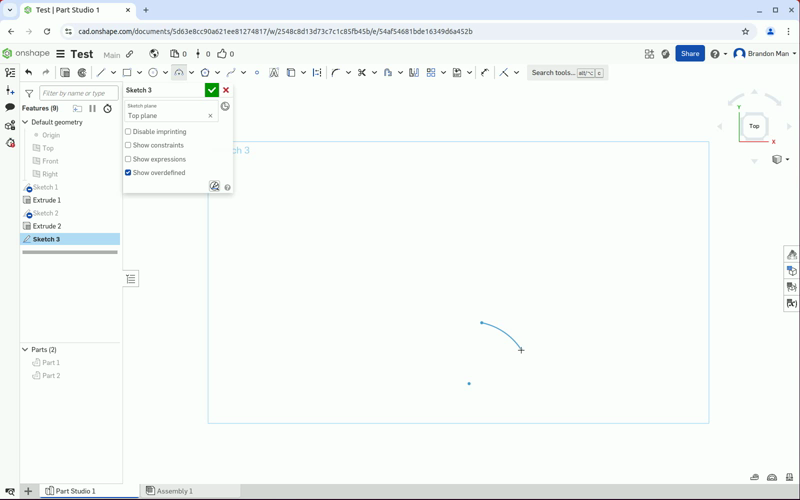
click(521, 349)
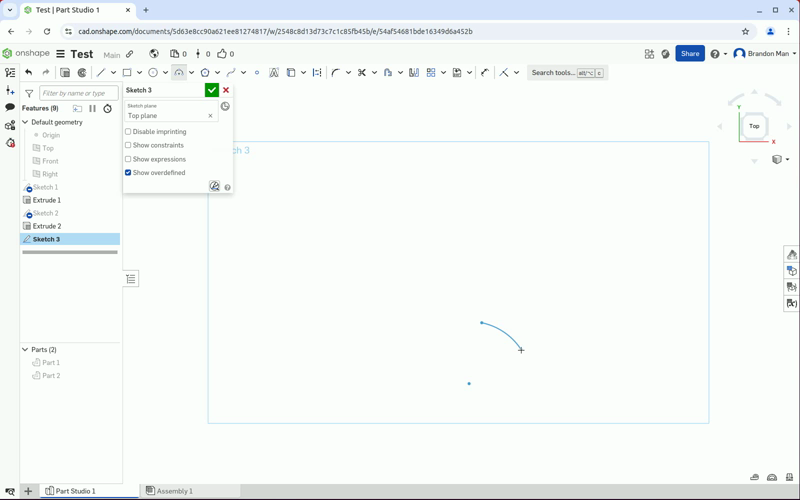
mouse_move(513, 318)
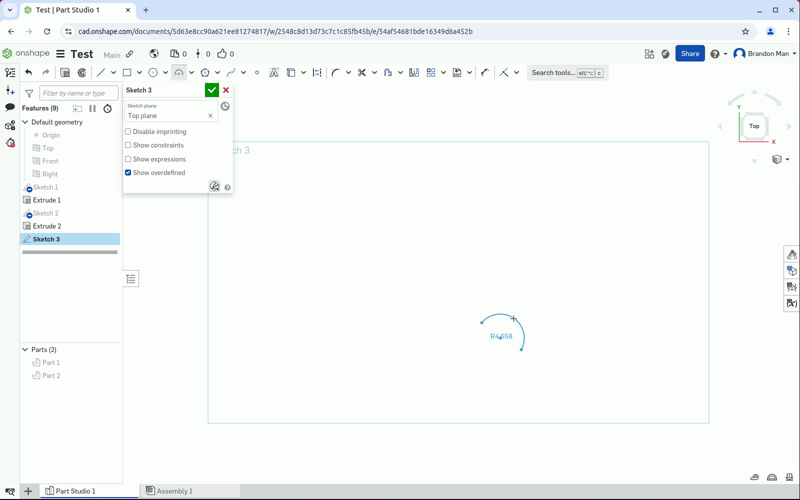
click(513, 318)
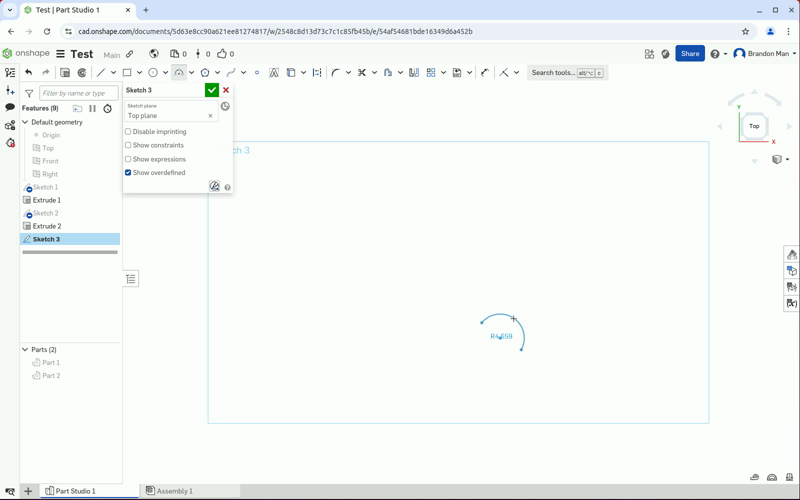
key_up(shift)
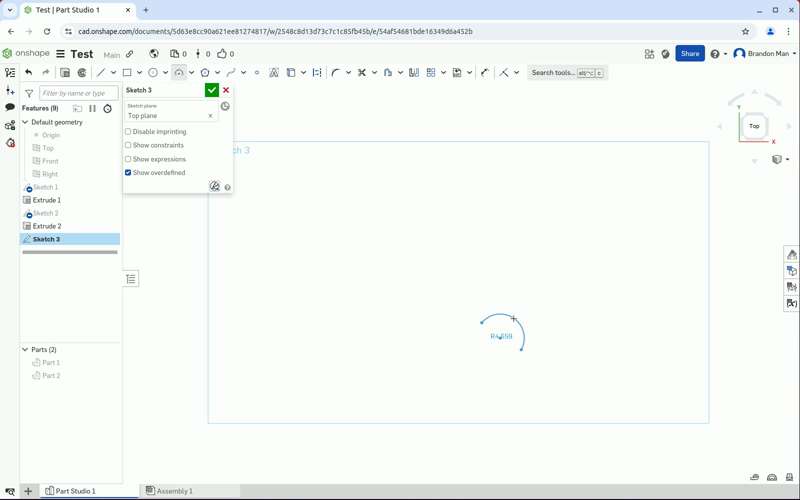
mouse_move(521, 349)
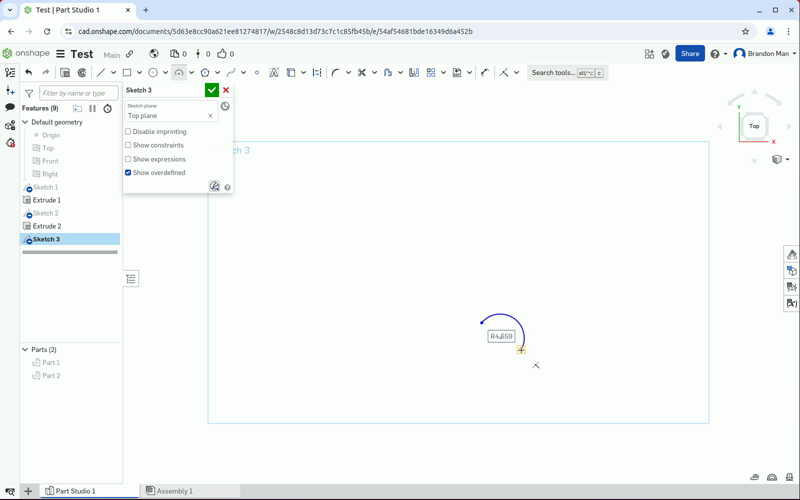
click(521, 349)
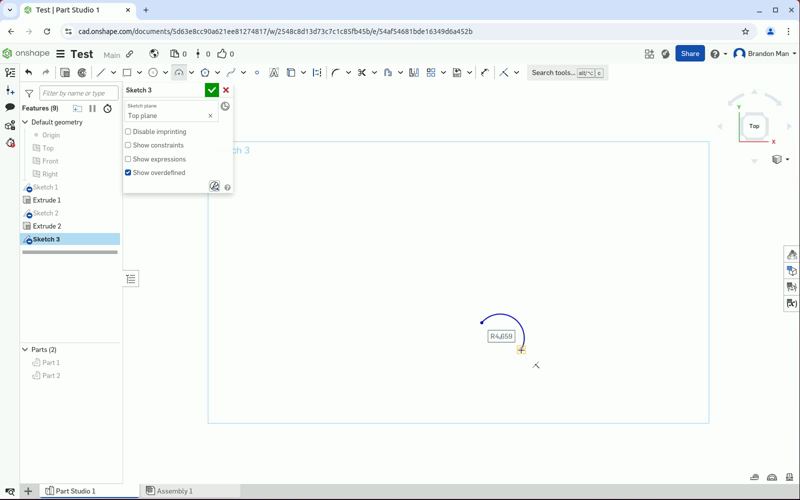
mouse_move(481, 322)
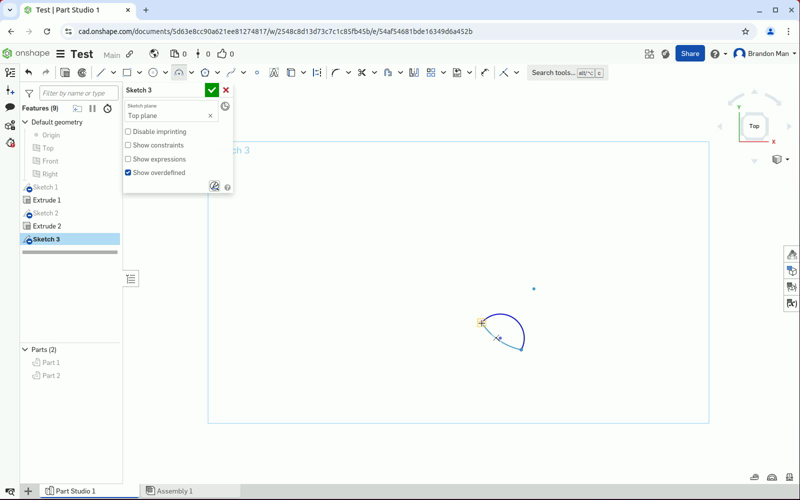
click(481, 322)
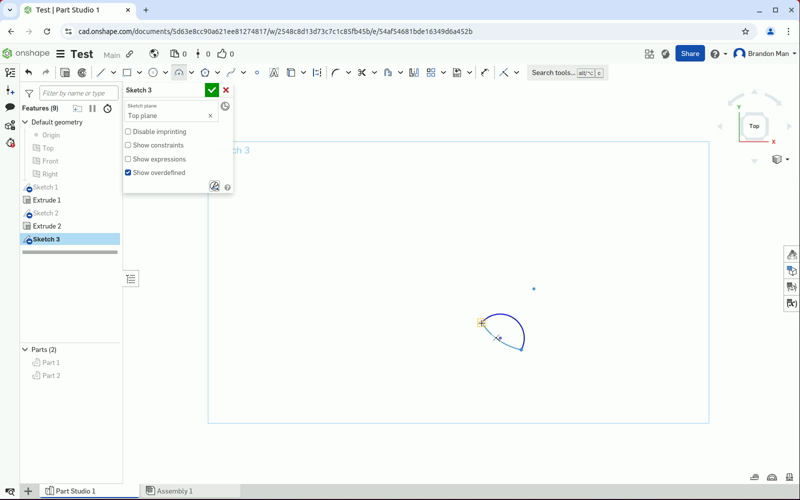
key_down(shift)
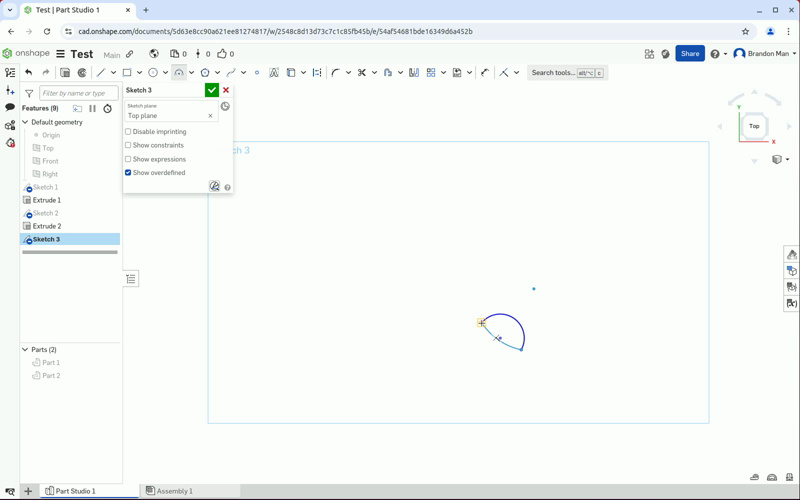
mouse_move(519, 309)
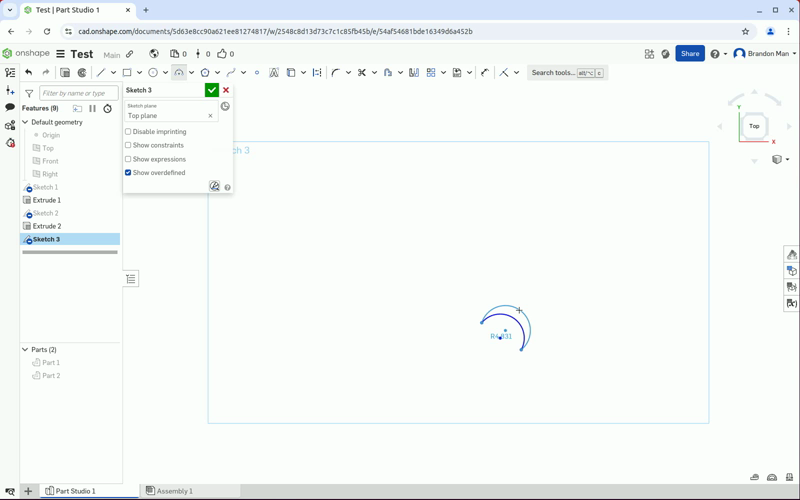
click(519, 309)
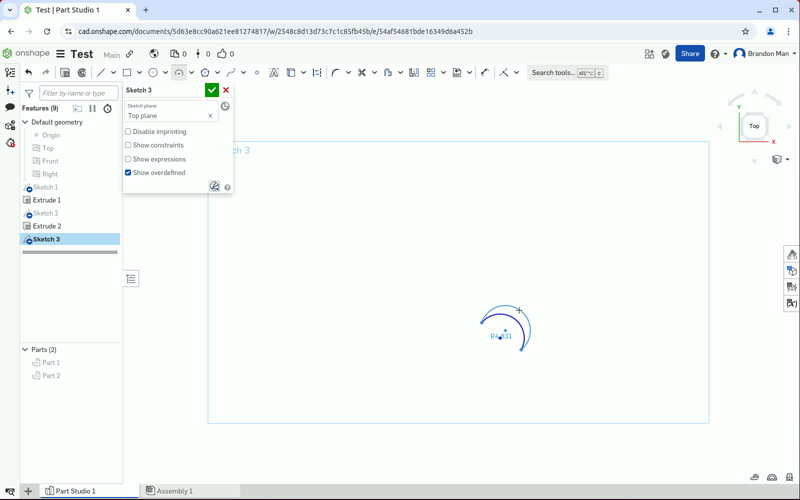
key_up(shift)
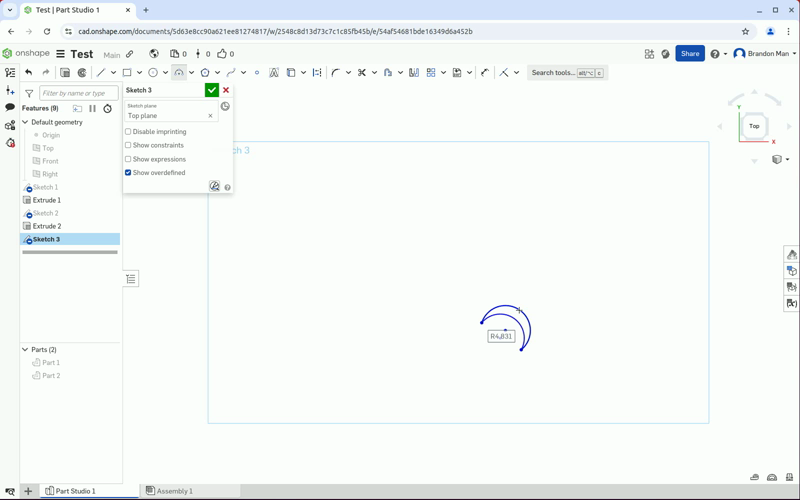
key(esc)
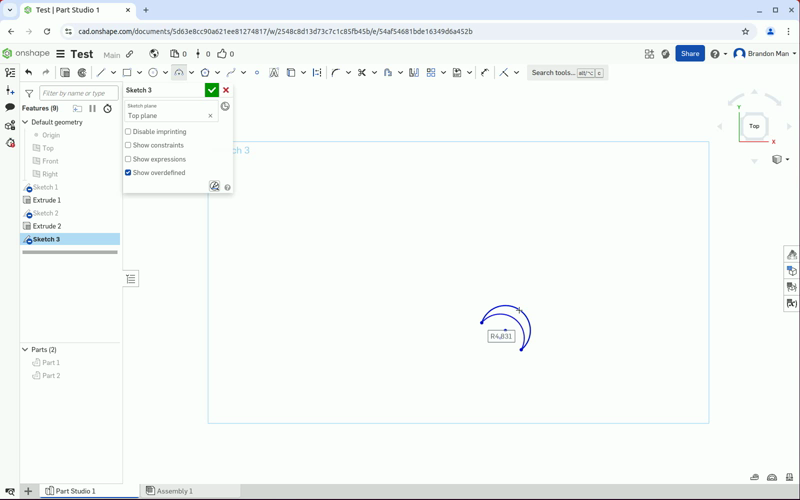
mouse_move(523, 320)
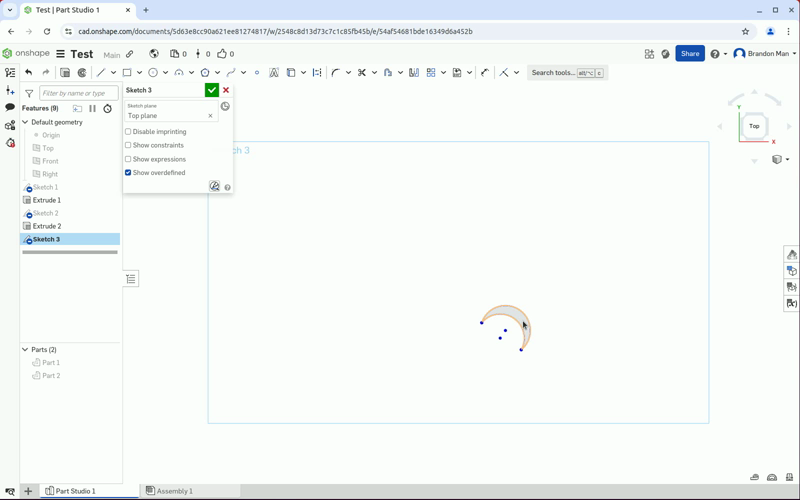
scroll(6)
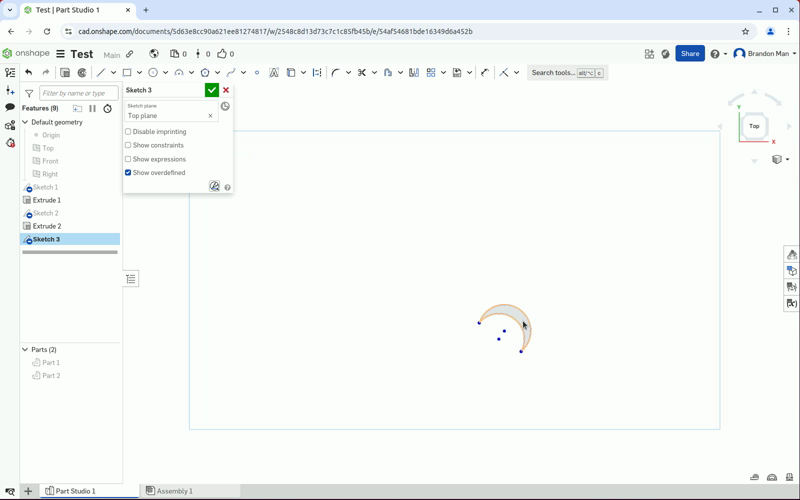
scroll(6)
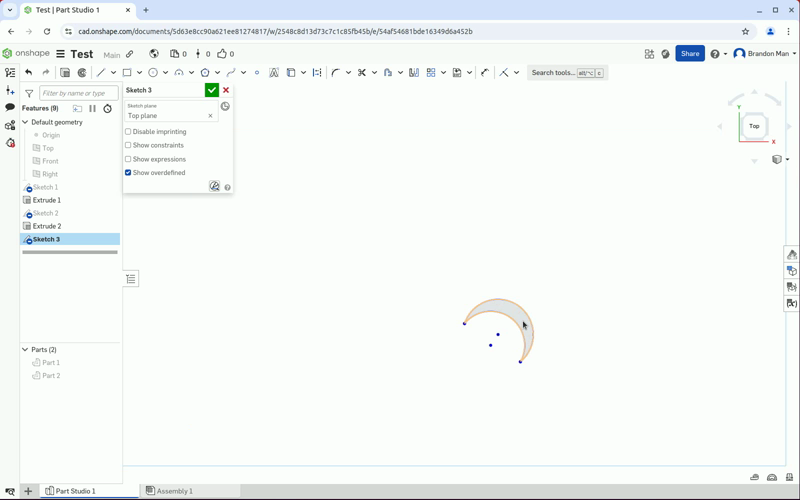
scroll(6)
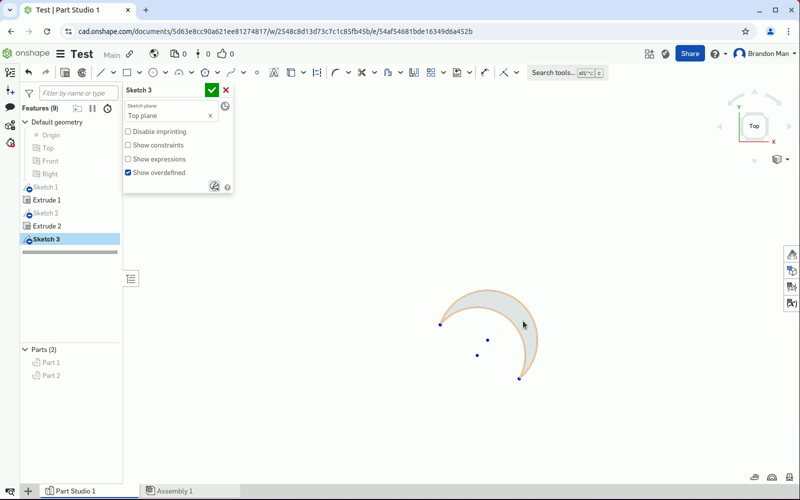
scroll(6)
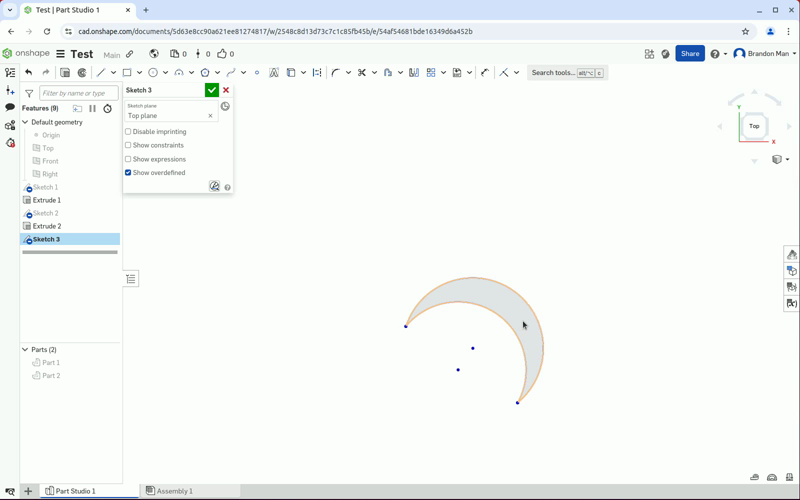
scroll(6)
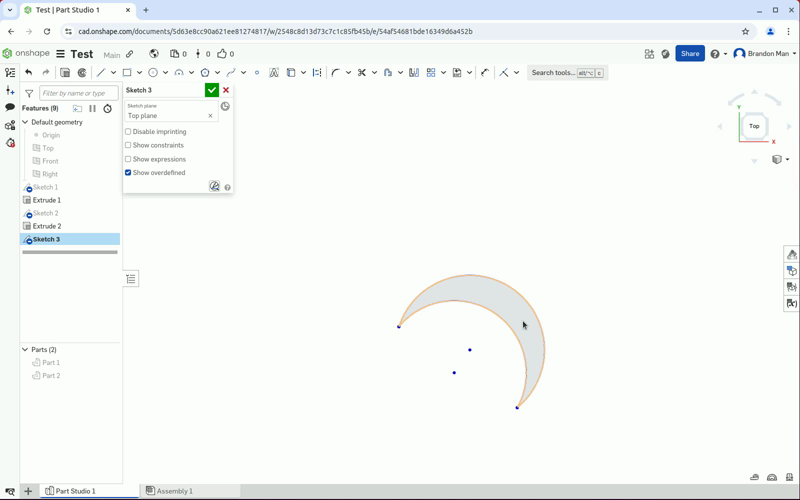
scroll(6)
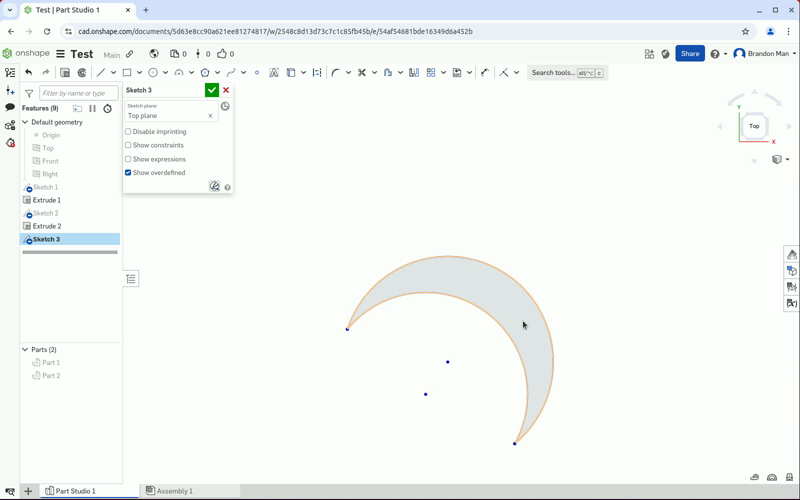
scroll(6)
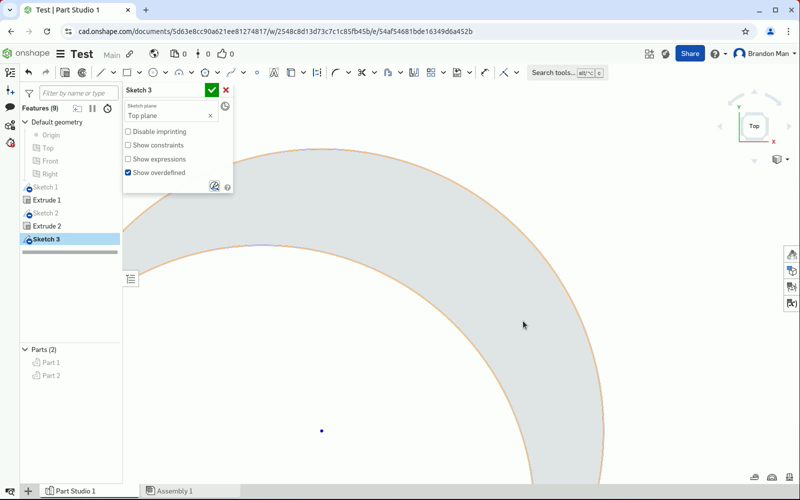
click(523, 320)
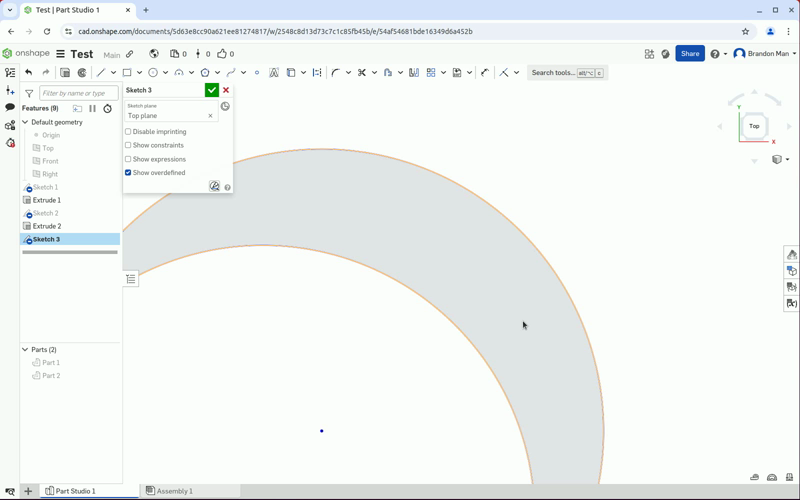
scroll(-6)
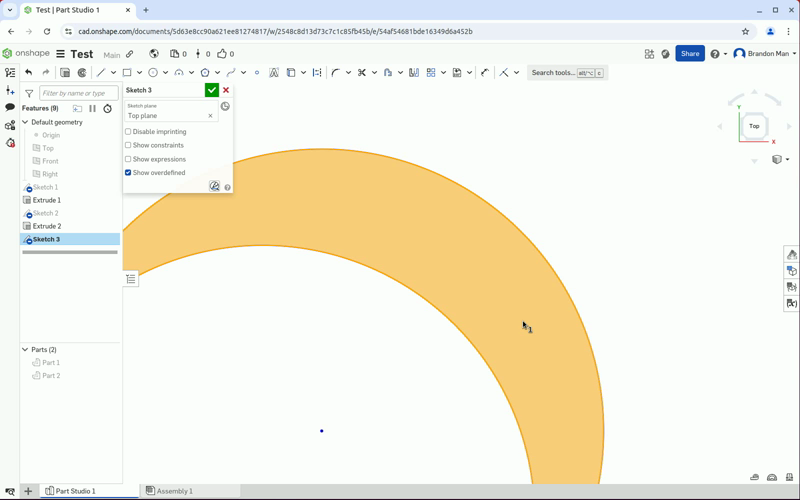
scroll(-6)
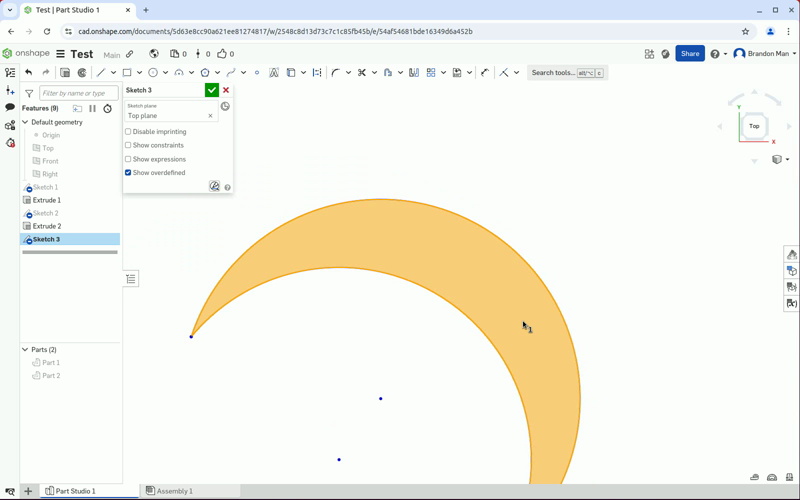
scroll(-6)
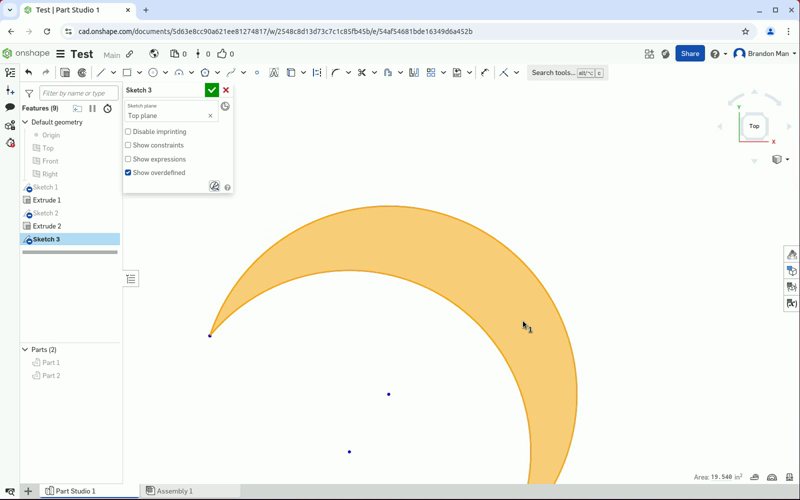
scroll(-6)
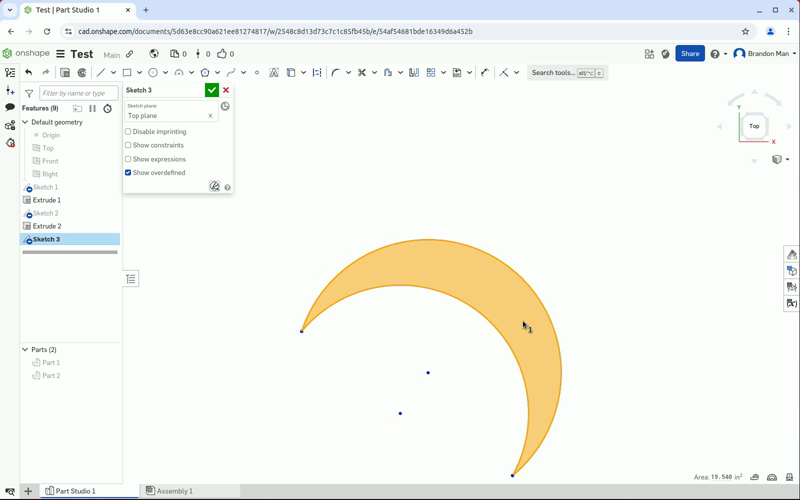
scroll(-6)
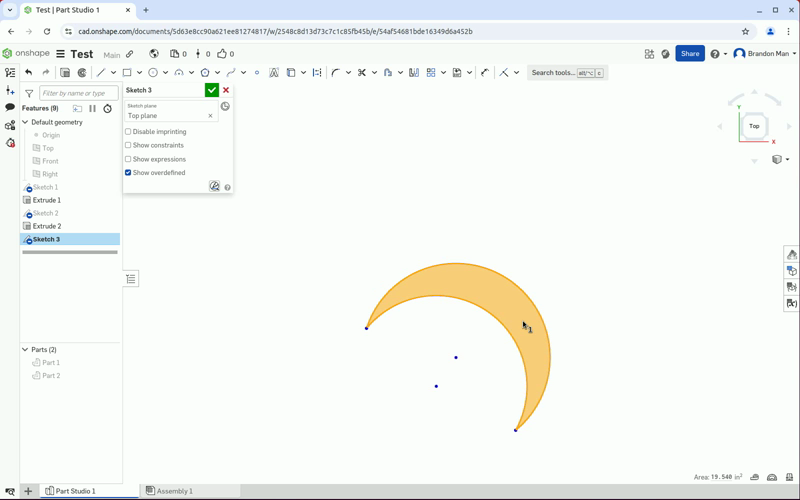
scroll(-6)
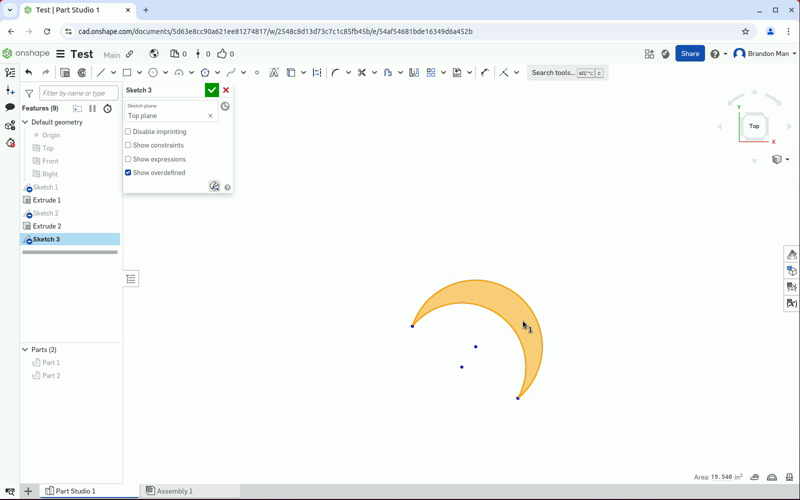
scroll(-6)
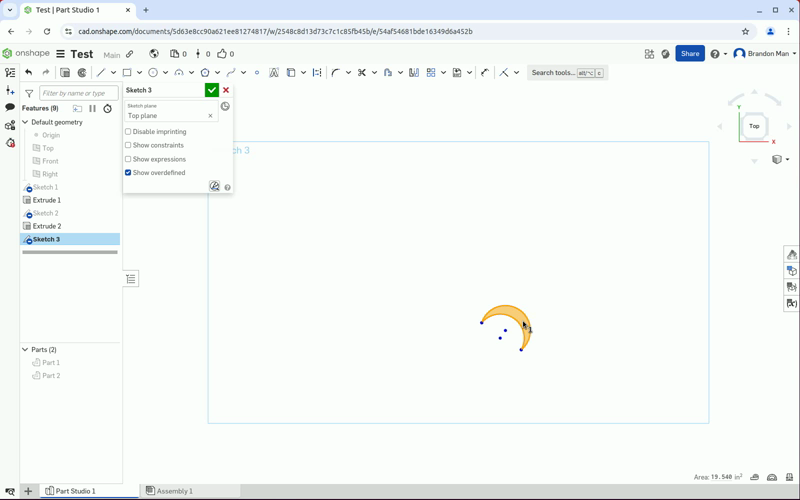
mouse_move(73, 352)
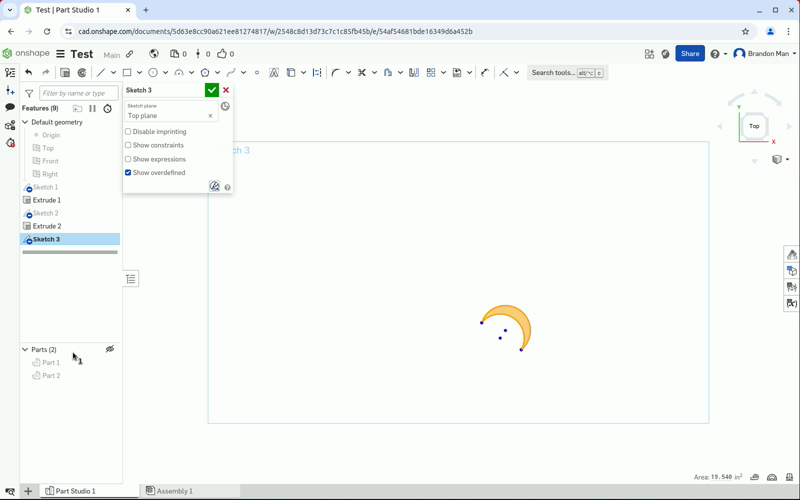
key(shift+y)
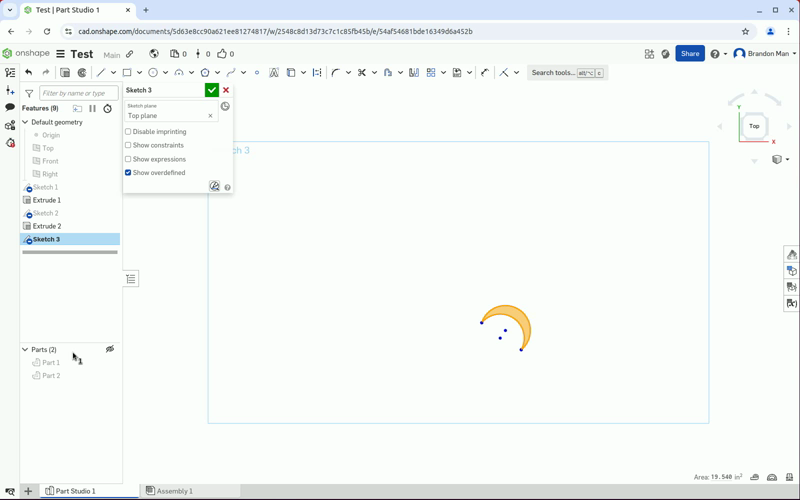
key(shift+e)
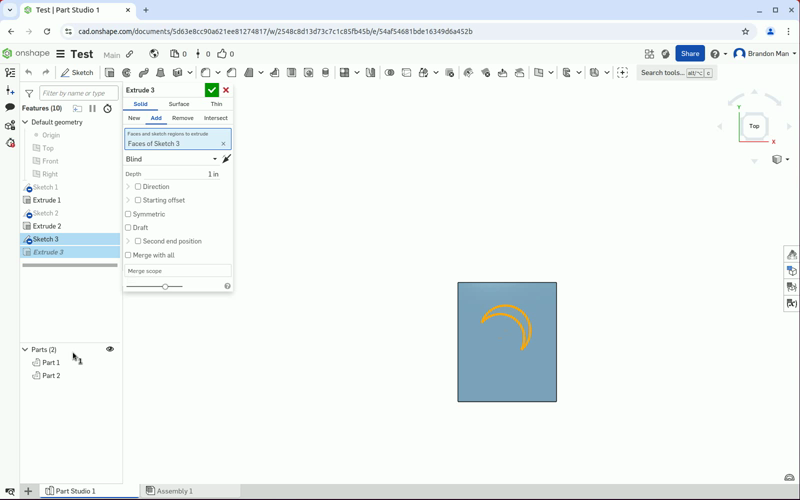
mouse_move(143, 106)
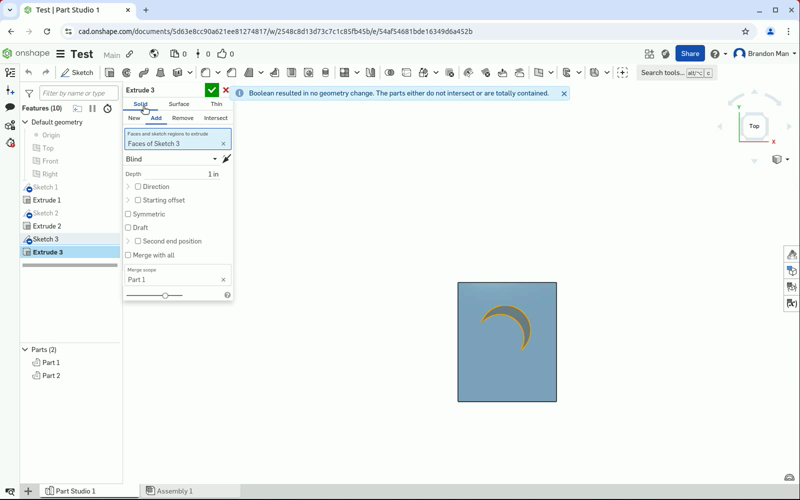
click(143, 106)
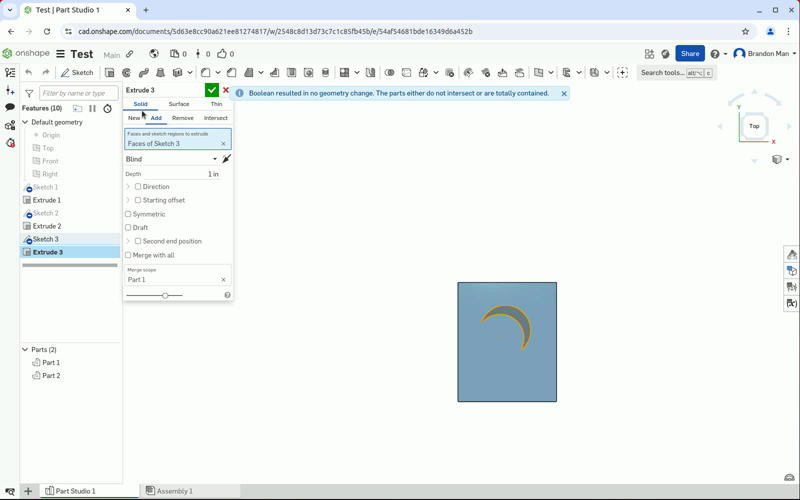
mouse_move(137, 120)
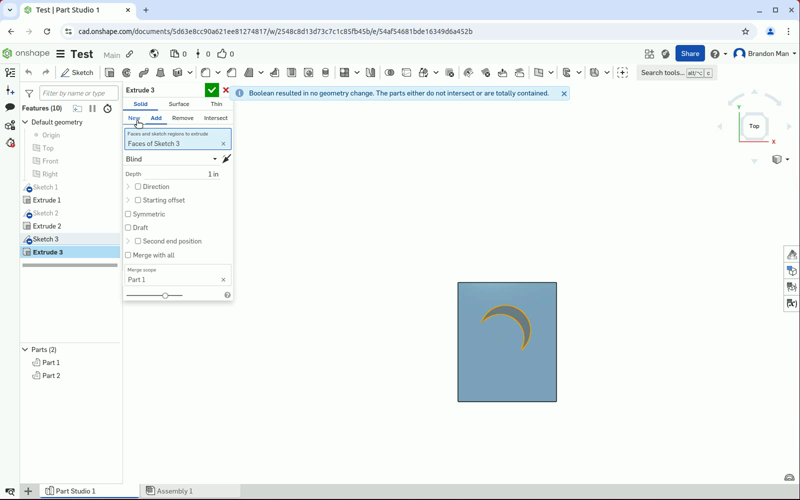
click(137, 120)
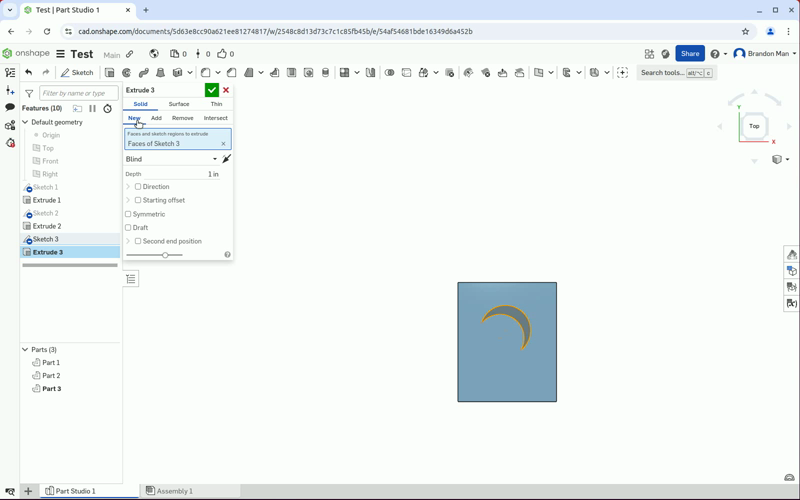
key(tab, 4)
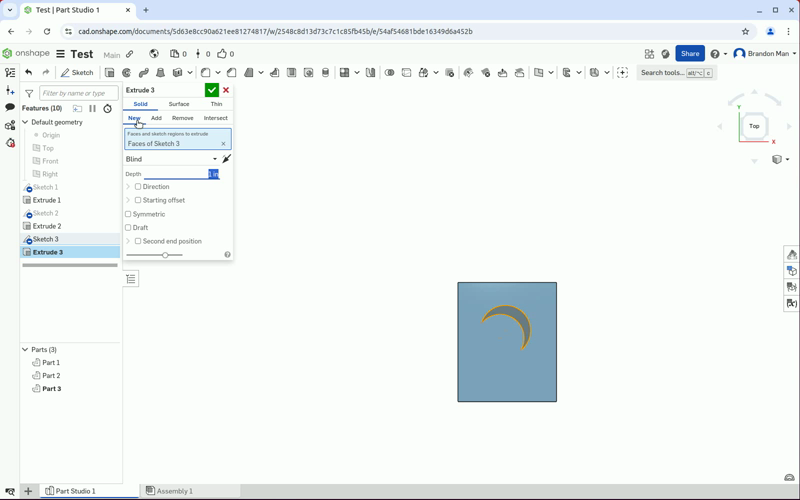
text(-11.073)
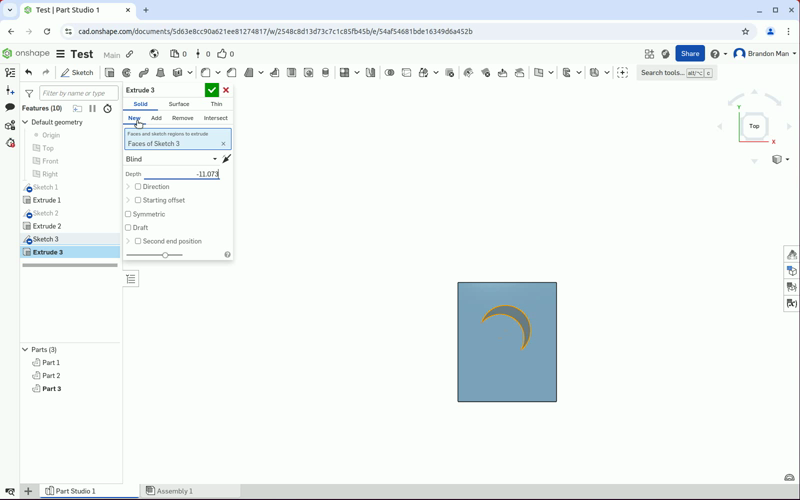
key(enter)
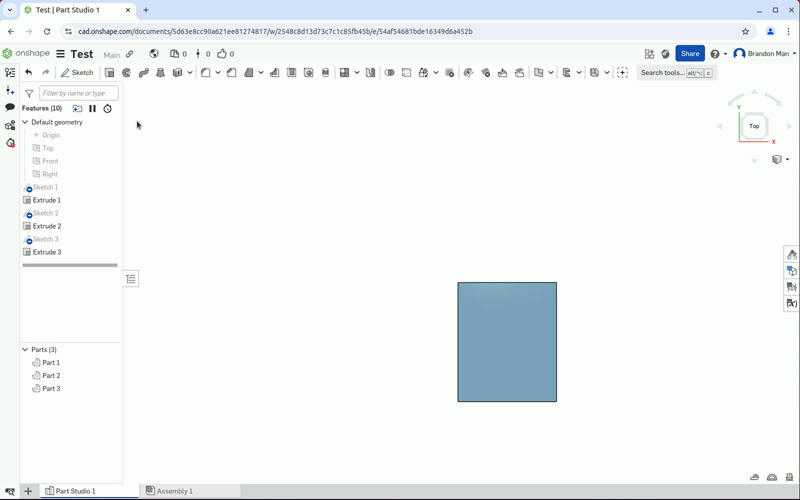
key(shift+h)
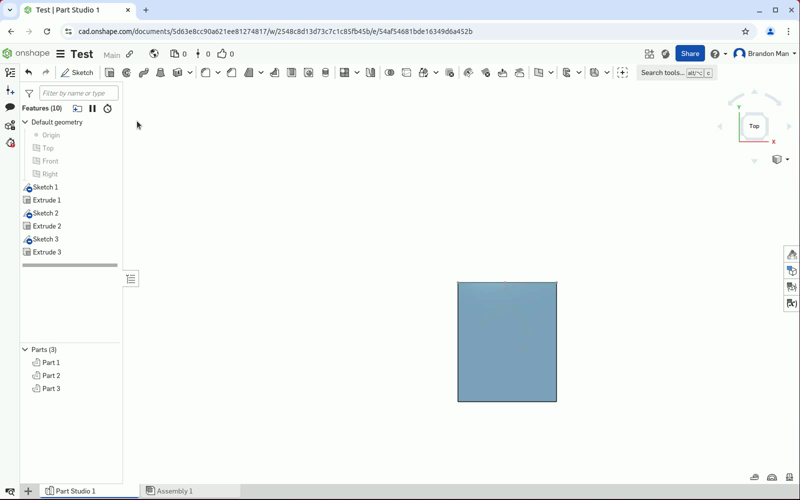
key(shift+h)
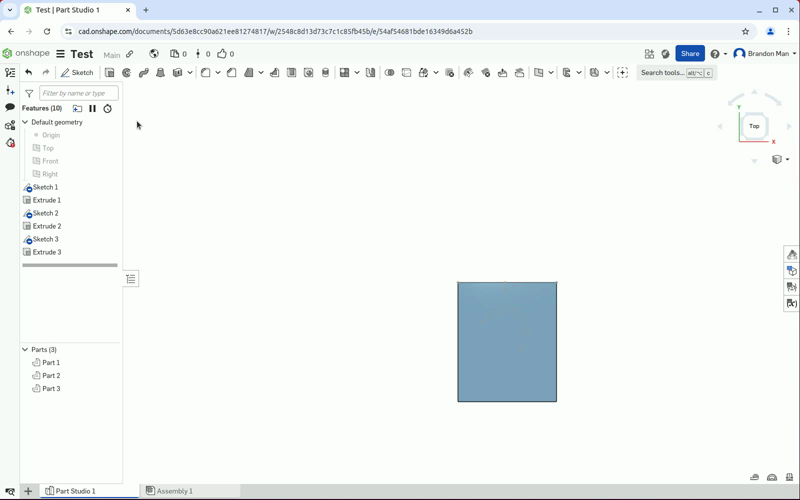
key(shift+7)
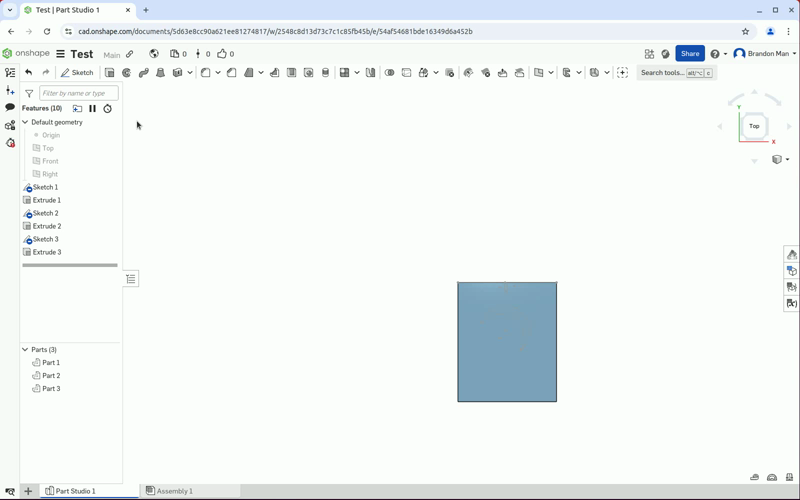
key(up, 3)
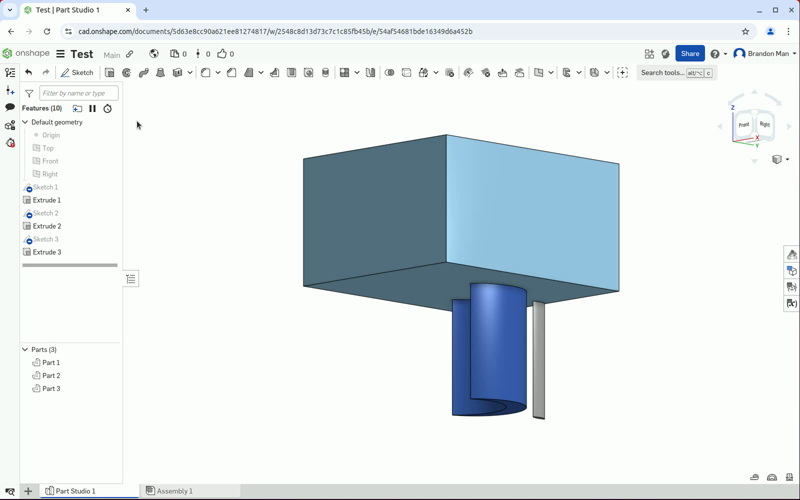
key(left, 3)
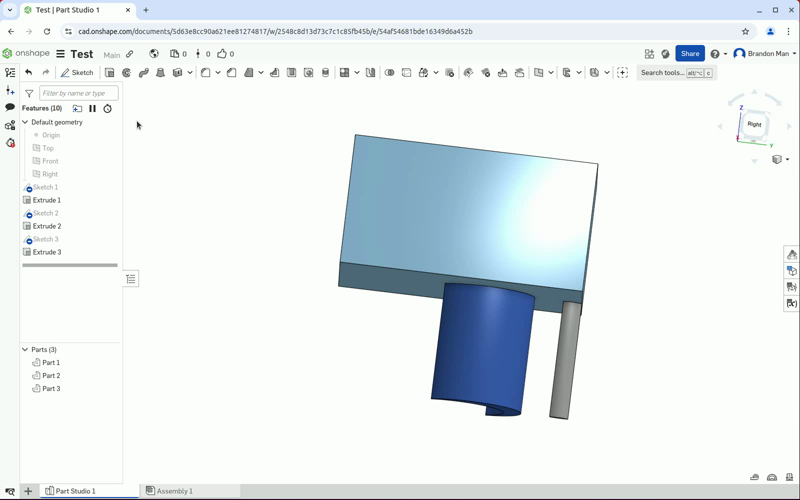
key(right, 3)
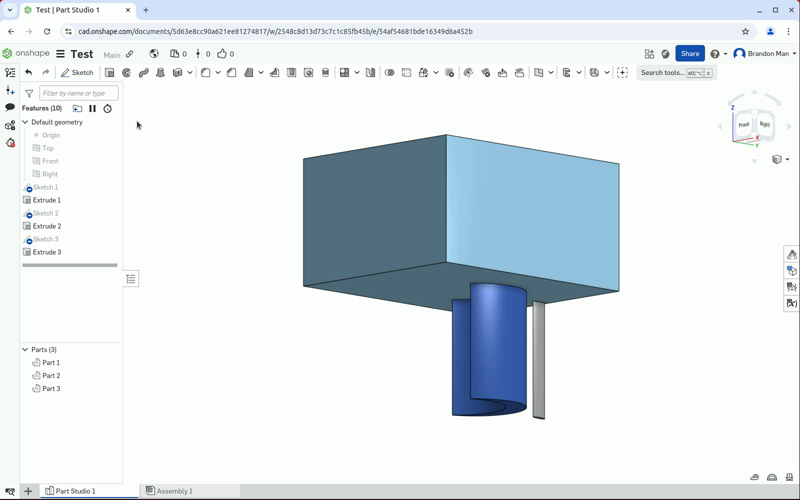
key(down, 3)
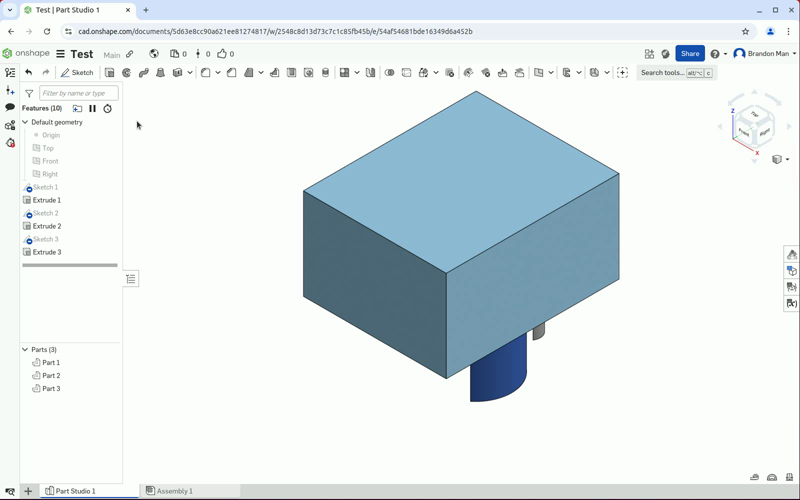
mouse_move(73, 189)
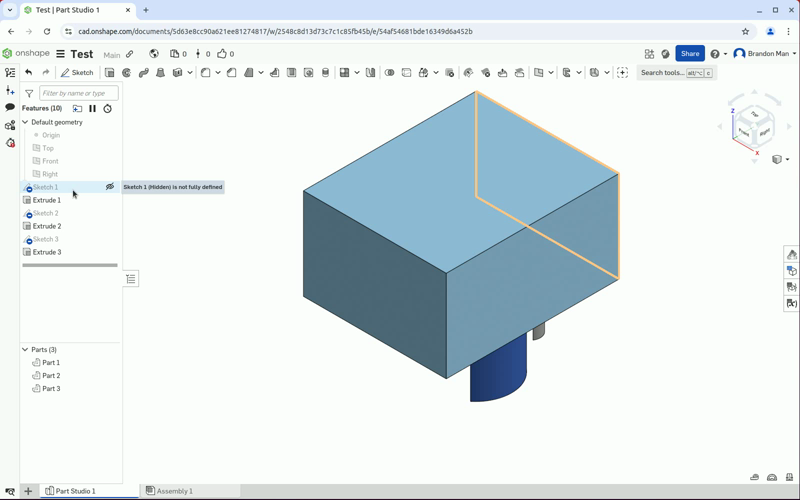
click(73, 189)